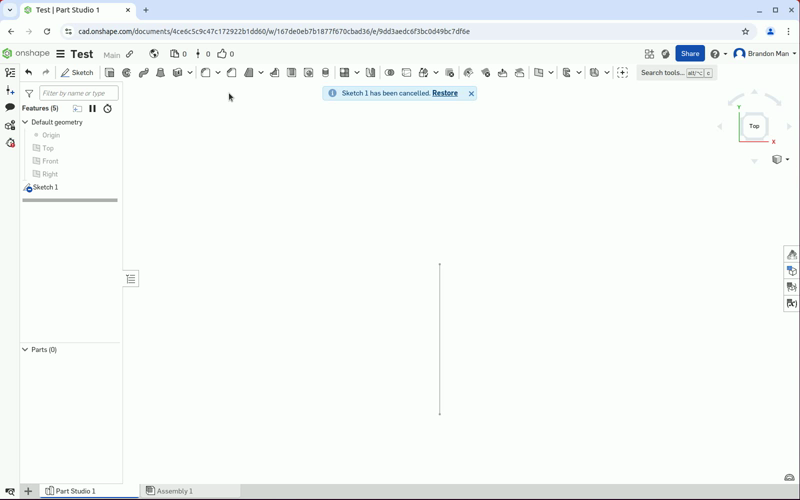
key(shift+h)
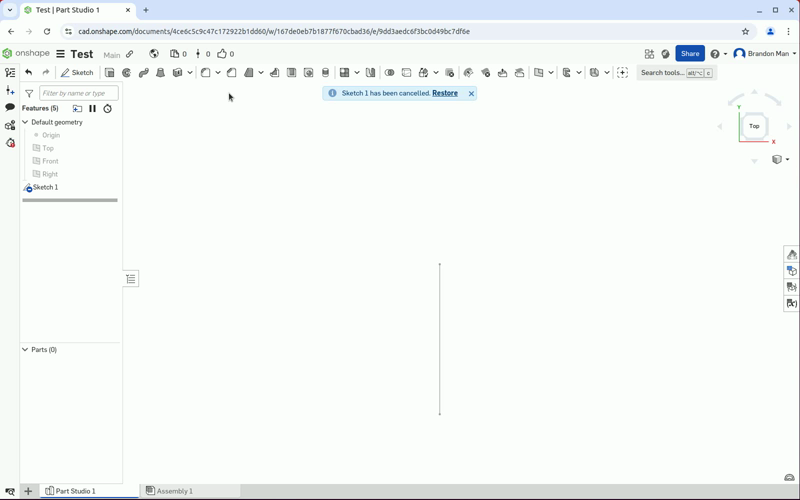
key(shift+s)
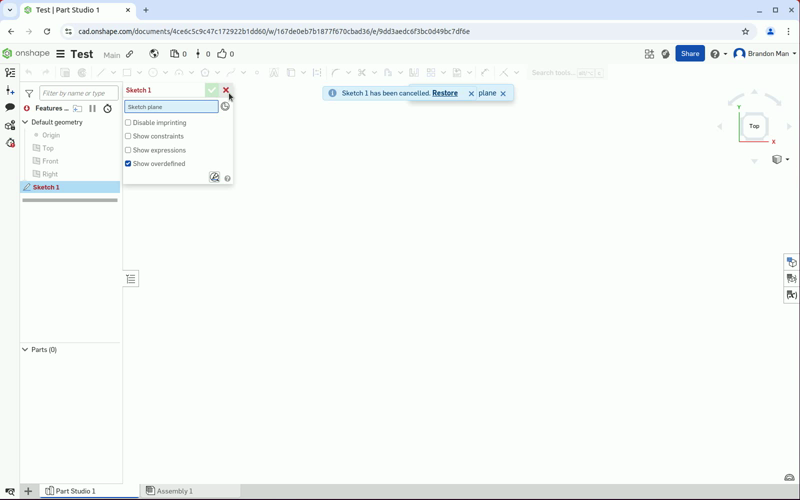
mouse_move(73, 150)
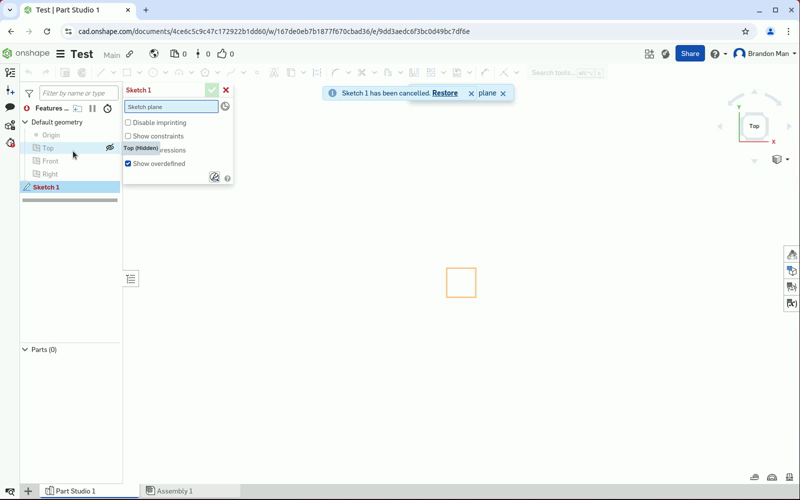
click(73, 150)
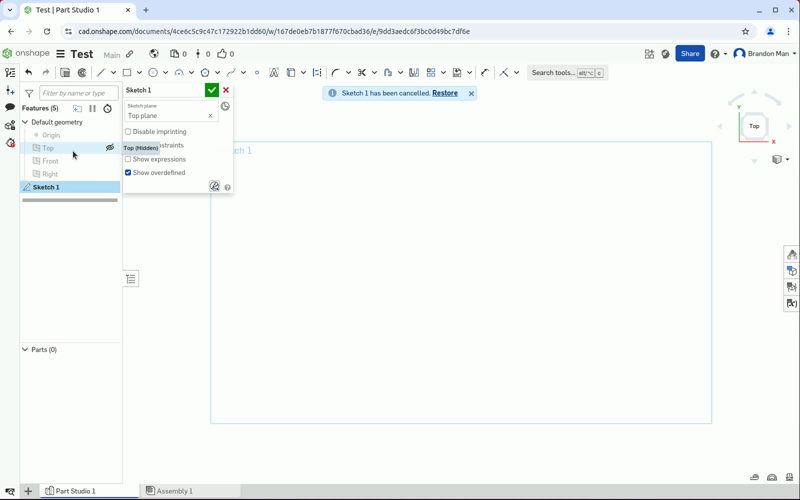
mouse_move(73, 352)
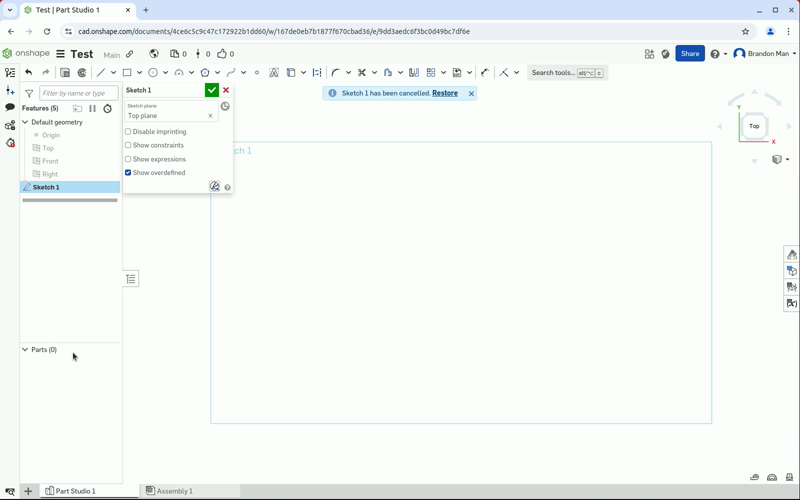
key(y)
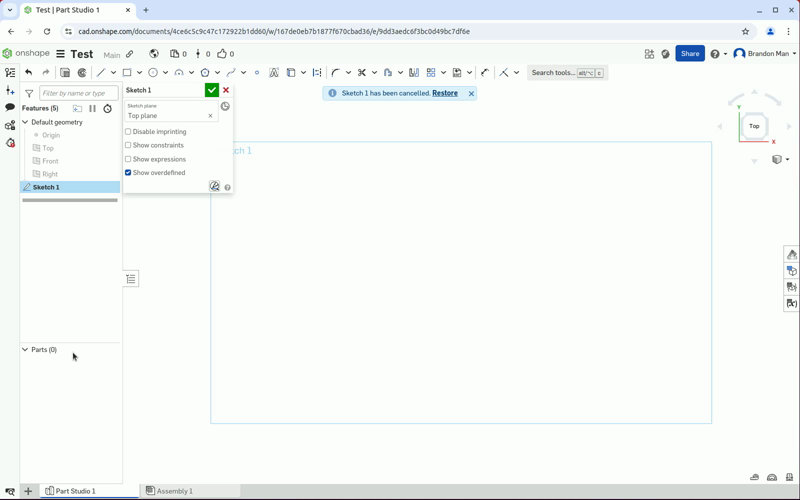
key(l)
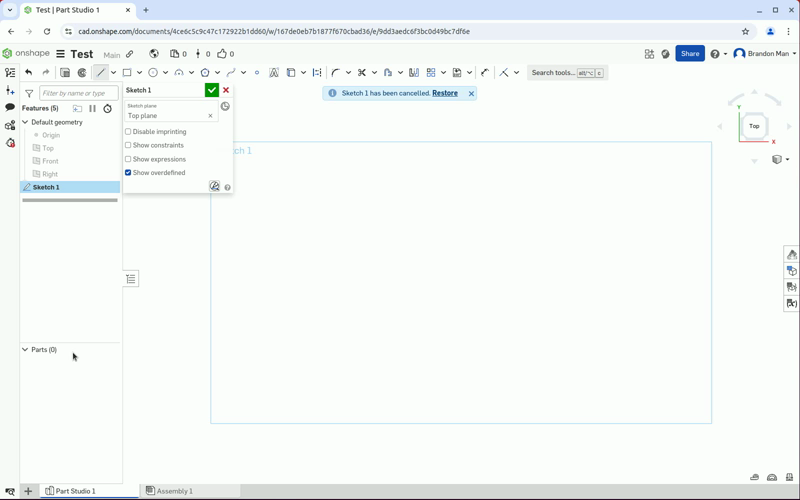
key_down(shift)
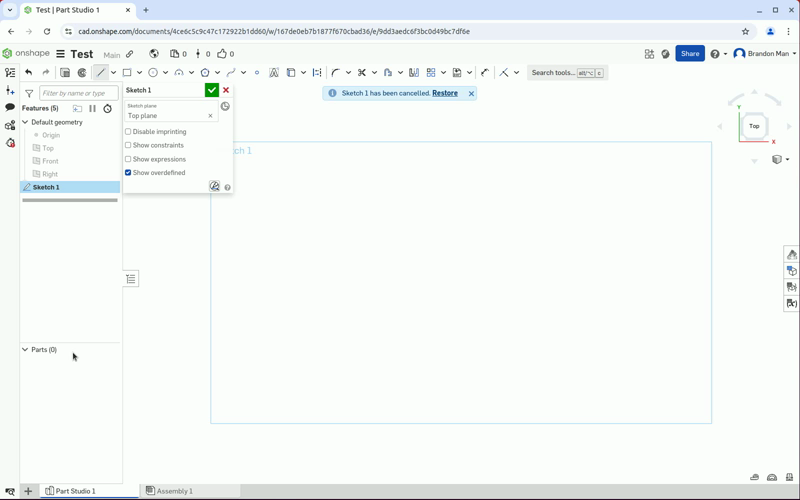
mouse_move(348, 339)
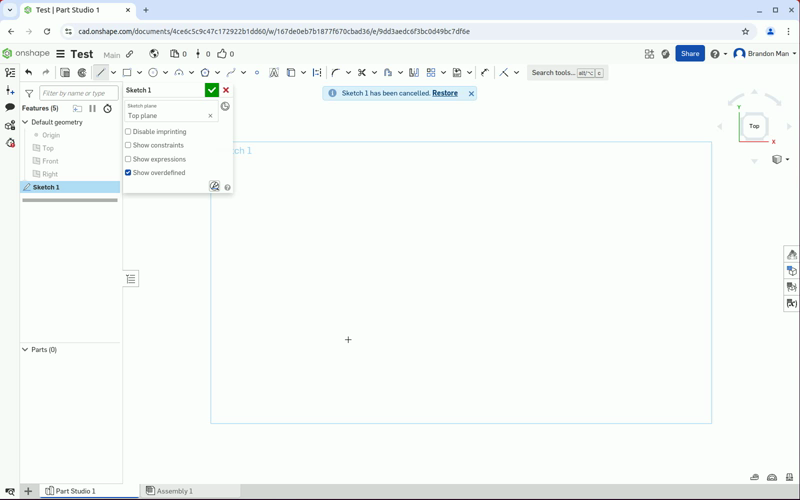
click(348, 339)
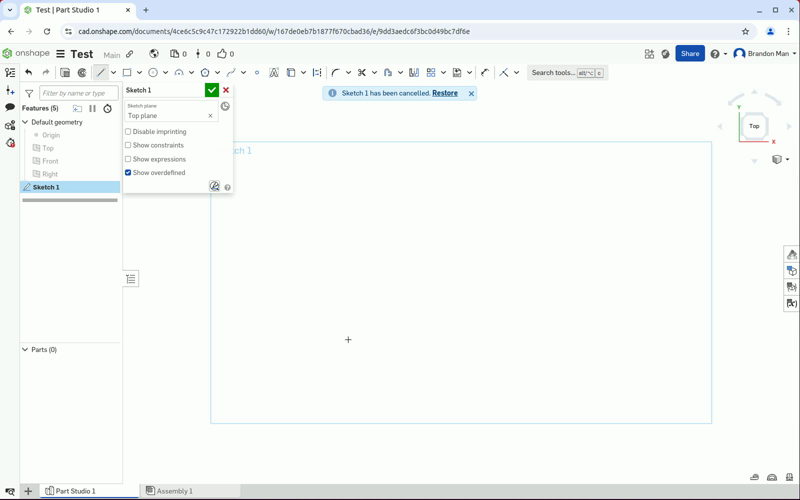
key_up(shift)
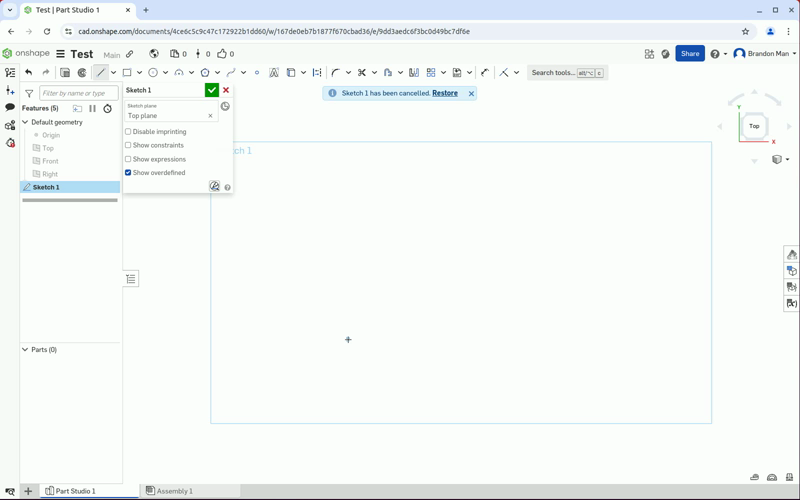
key_down(shift)
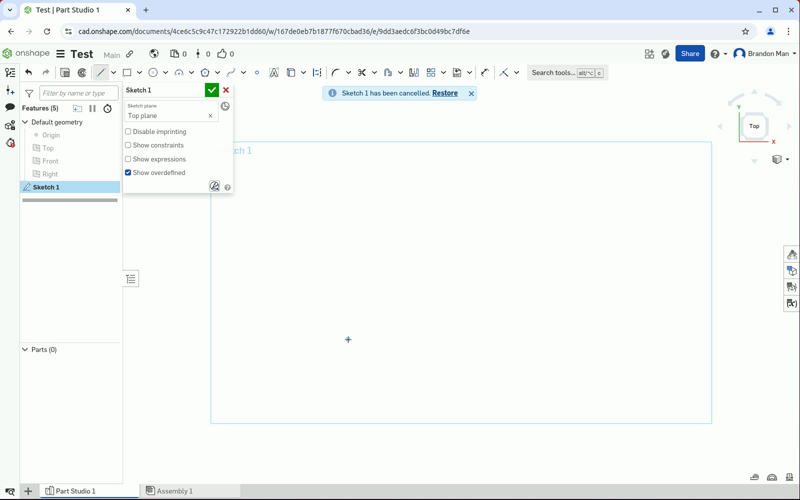
mouse_move(572, 339)
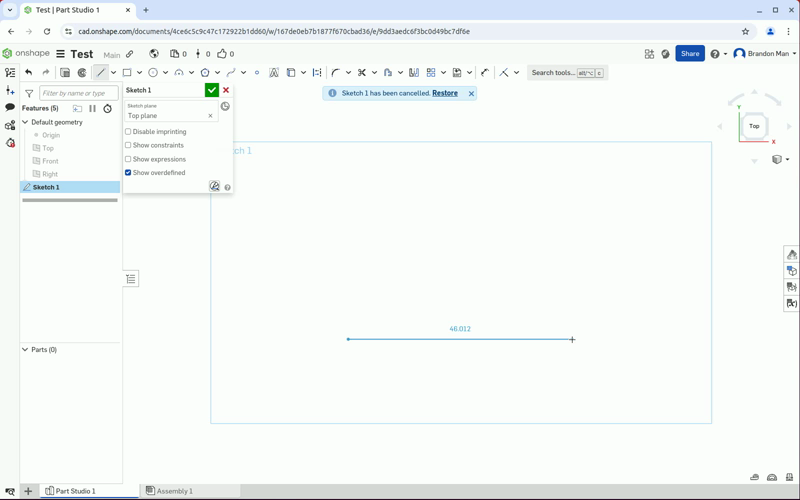
click(572, 339)
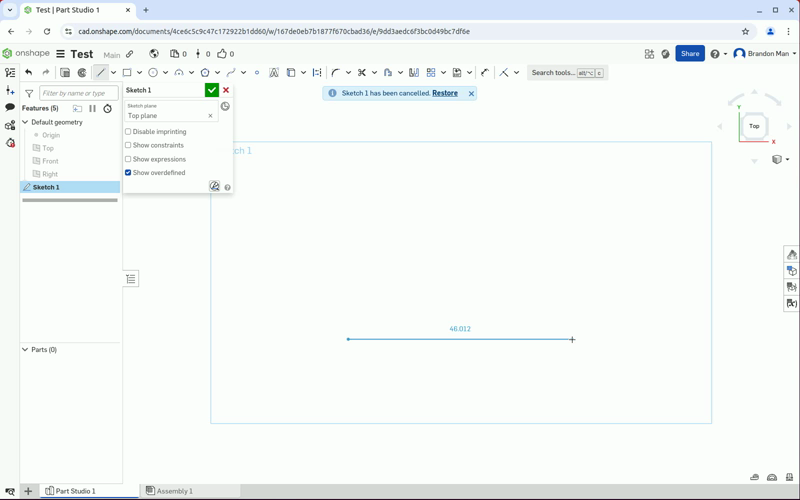
key_up(shift)
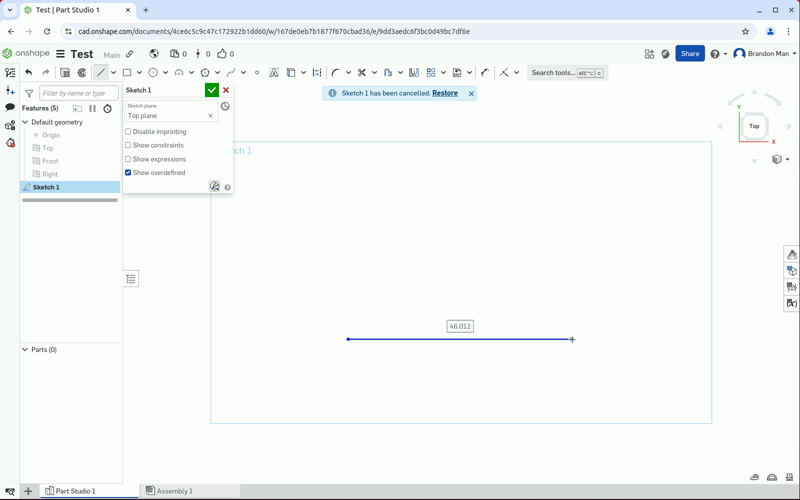
key_down(shift)
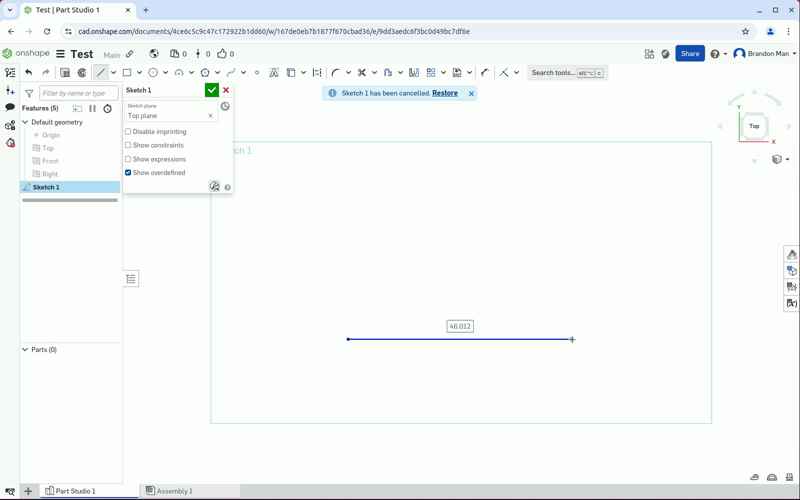
mouse_move(572, 226)
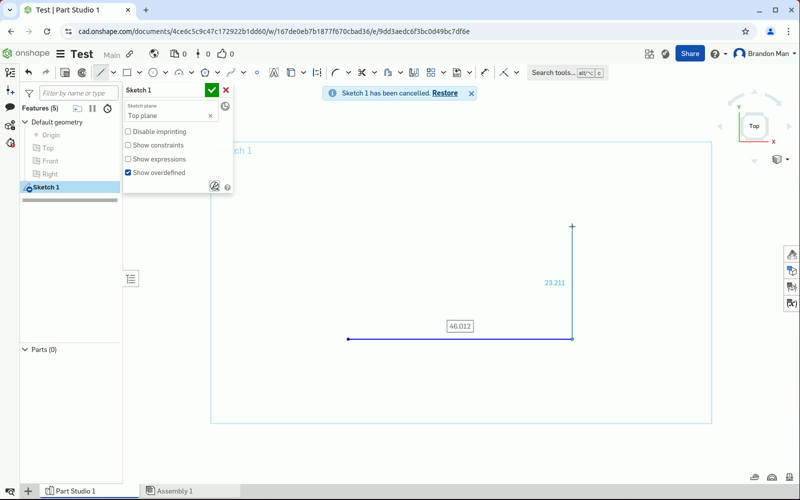
click(572, 226)
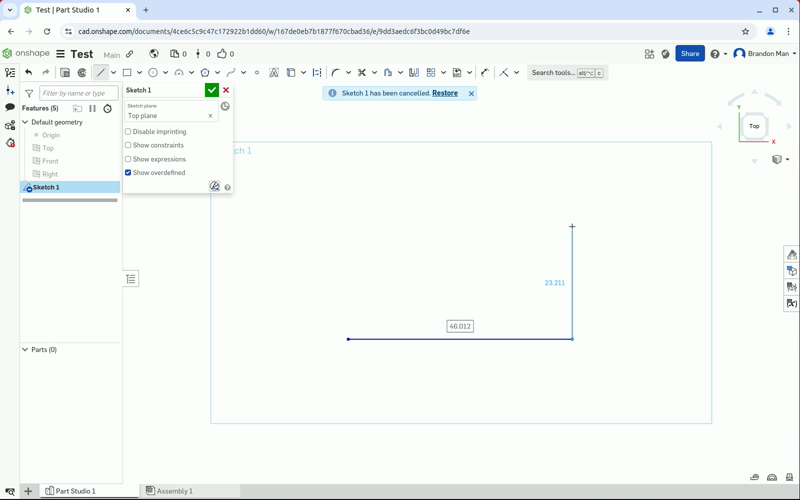
key_up(shift)
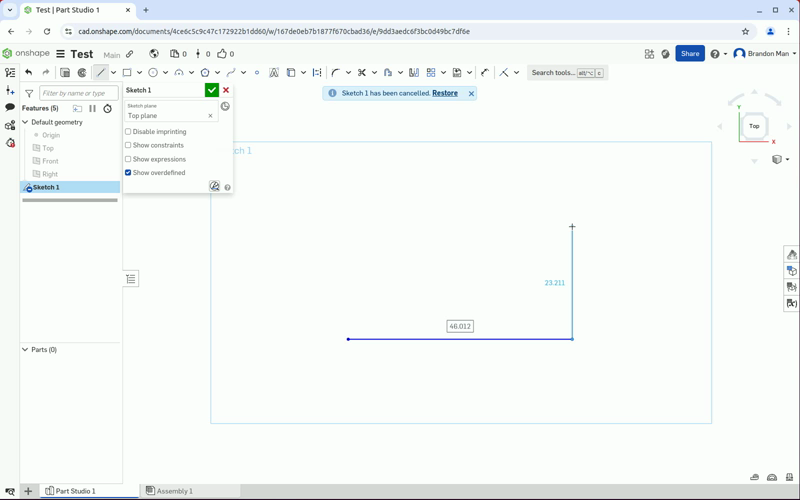
key_down(shift)
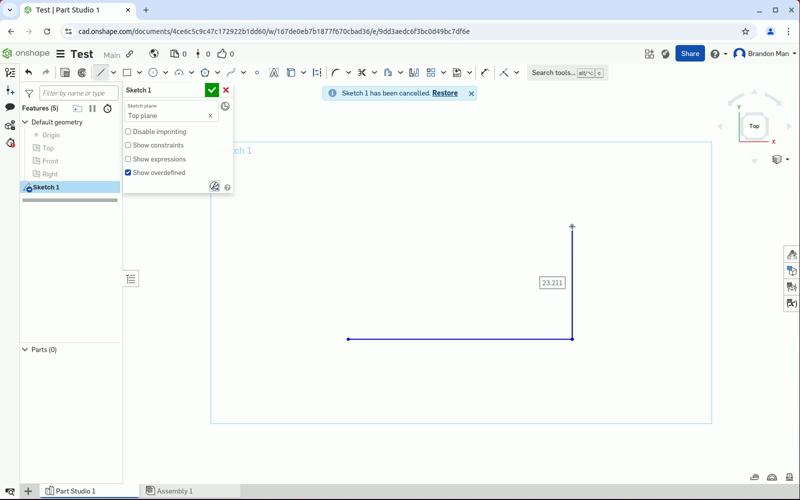
mouse_move(348, 226)
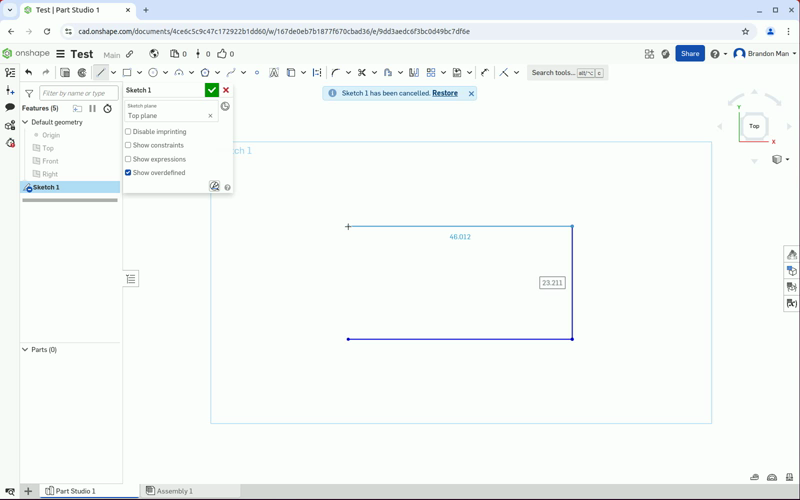
click(348, 226)
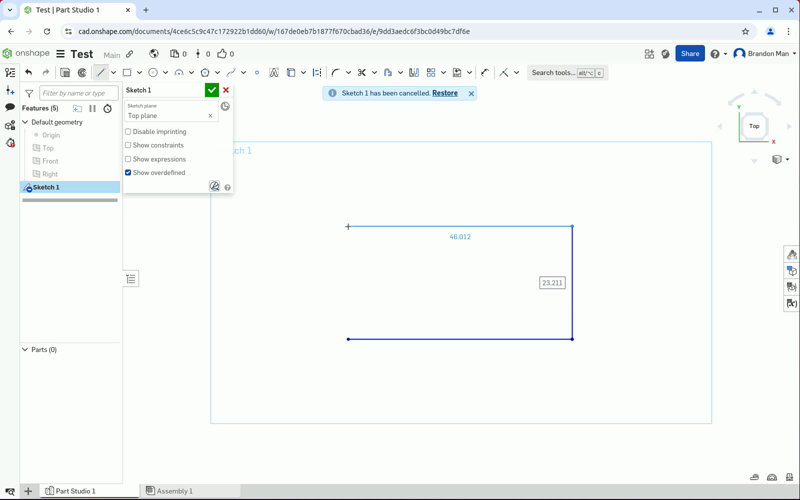
key_up(shift)
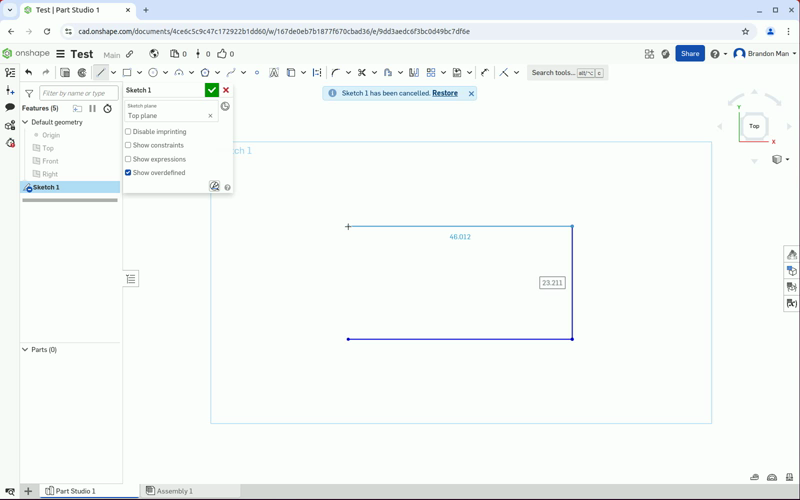
key_down(shift)
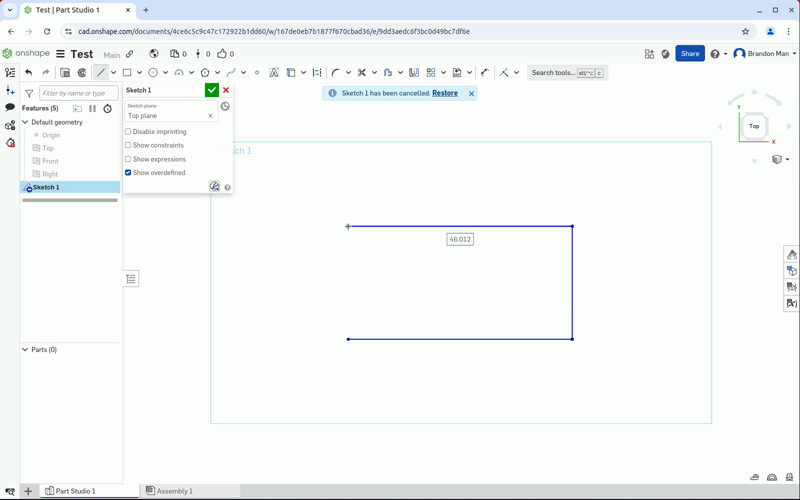
mouse_move(348, 339)
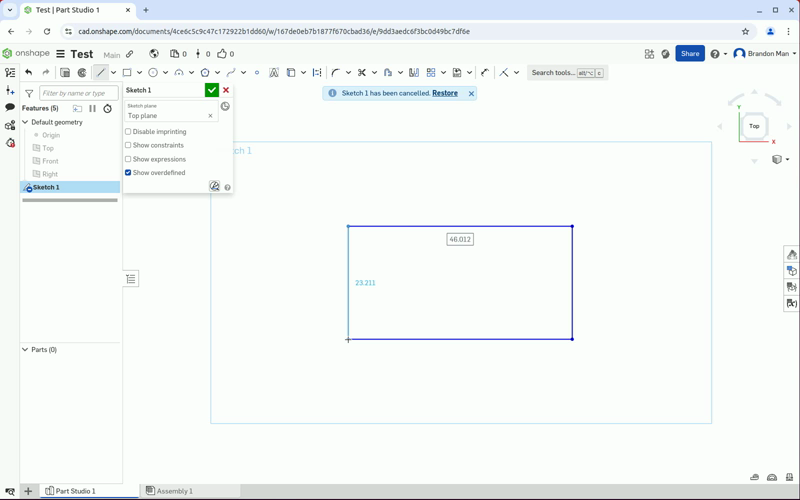
key_up(shift)
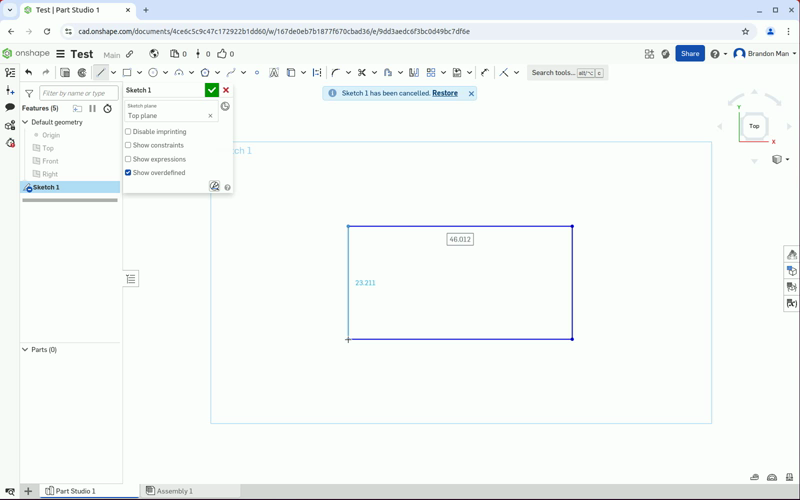
click(348, 339)
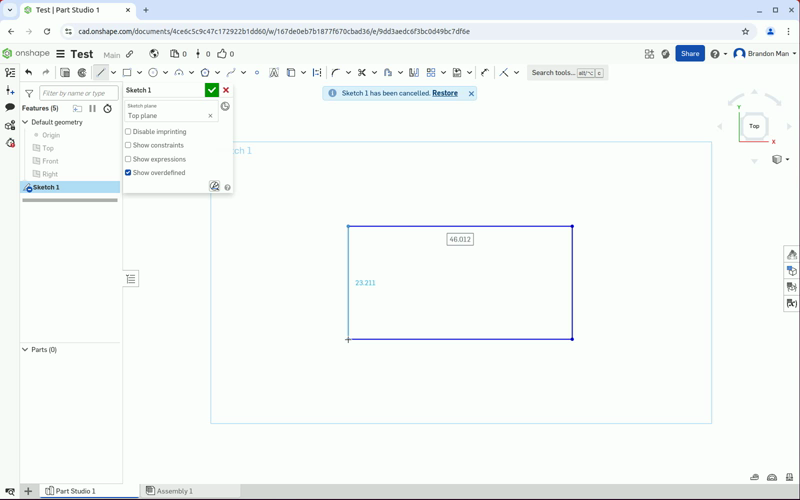
key(esc)
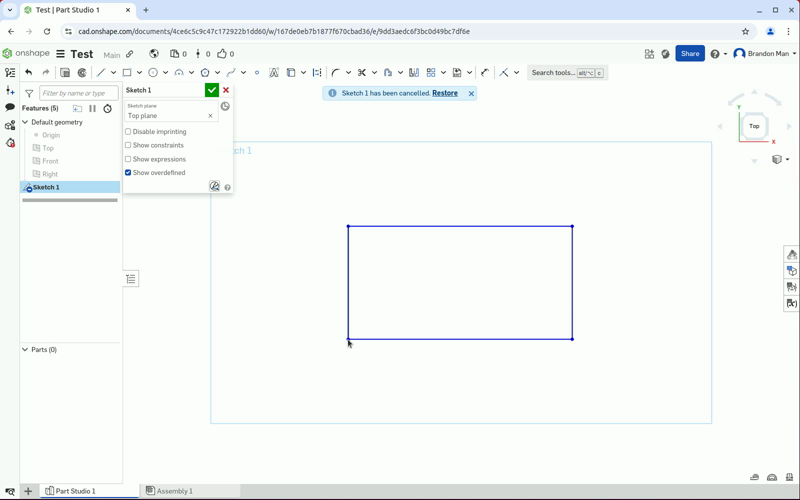
mouse_move(475, 253)
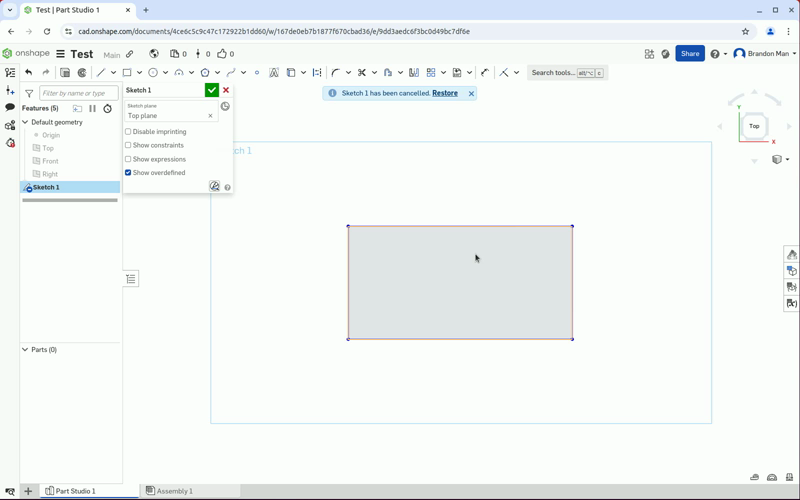
click(475, 253)
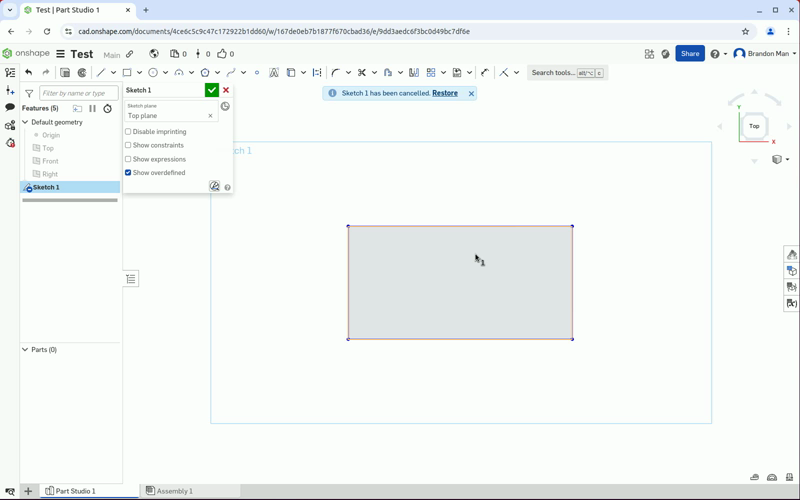
mouse_move(73, 352)
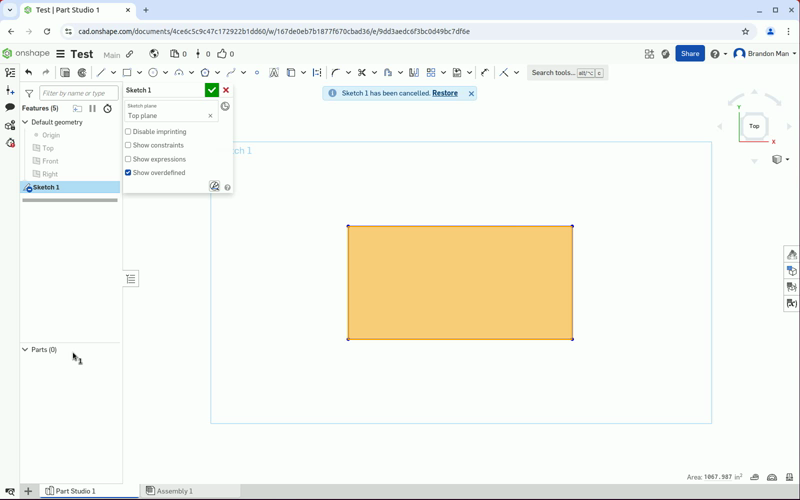
key(shift+y)
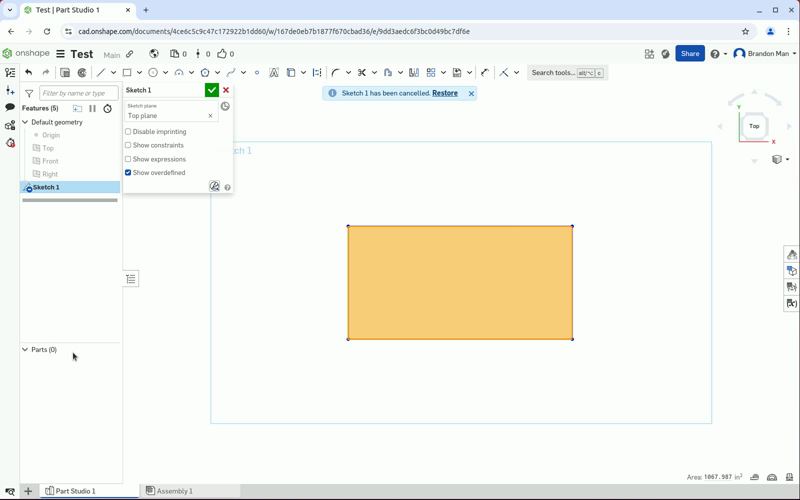
key(shift+e)
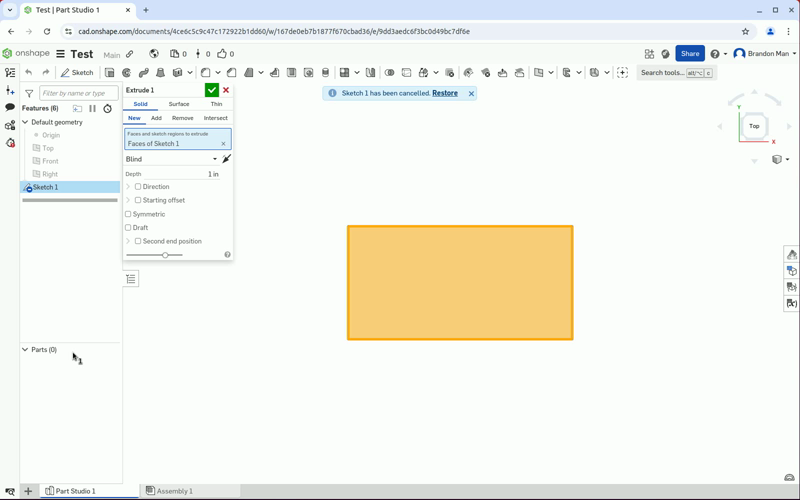
mouse_move(143, 106)
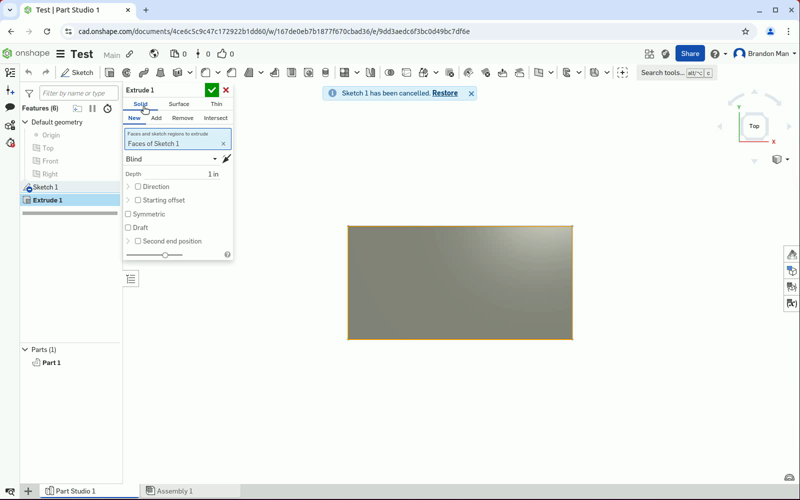
click(143, 106)
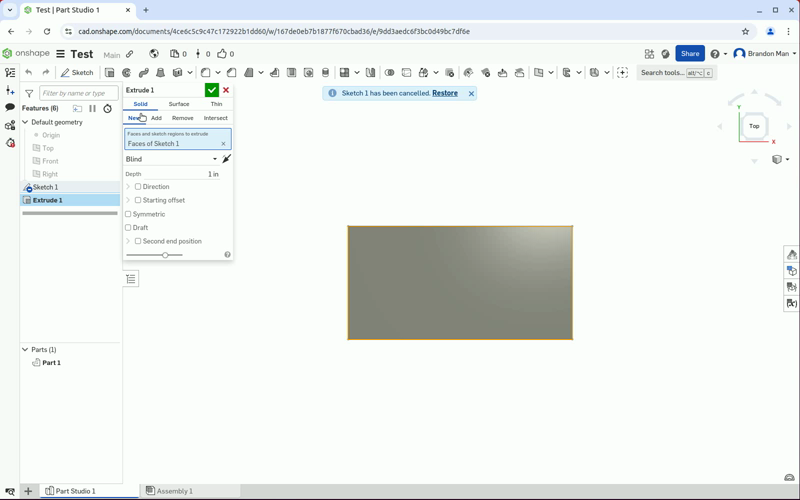
mouse_move(137, 120)
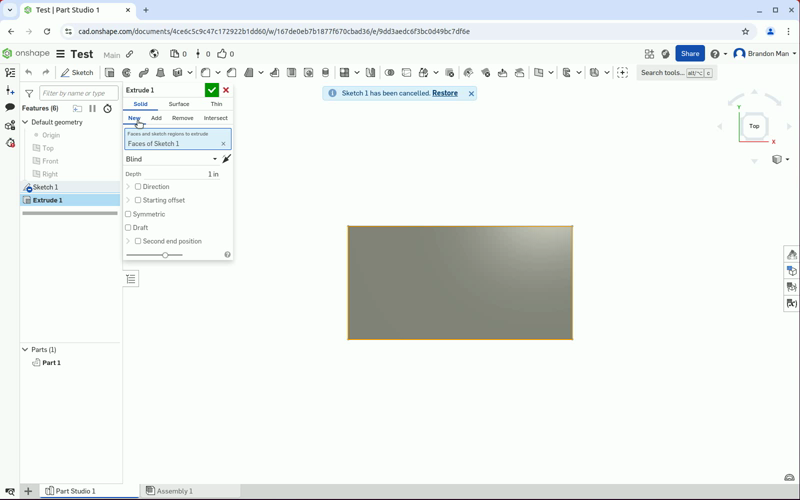
click(137, 120)
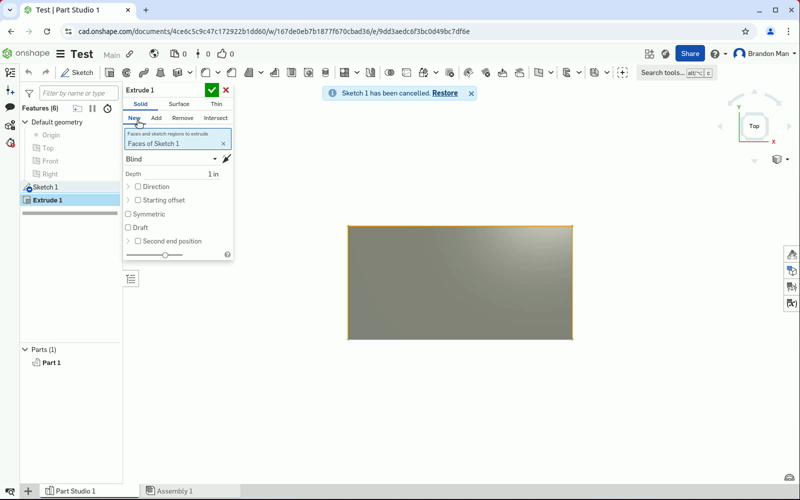
key(tab, 4)
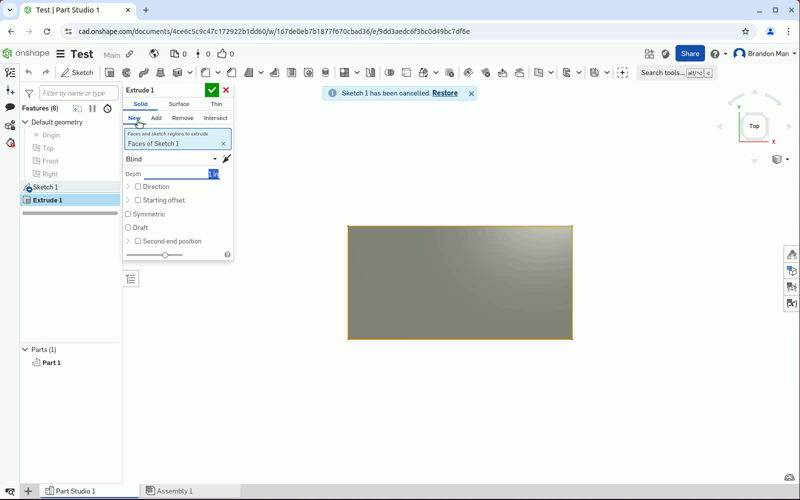
text(11.554)
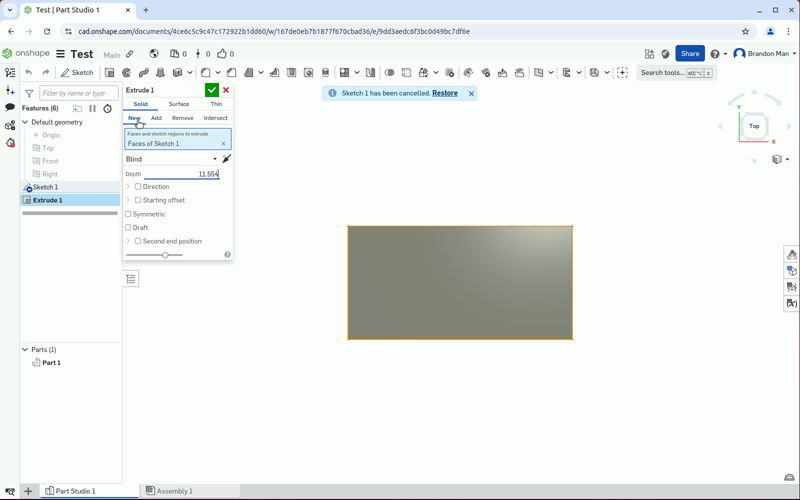
key(enter)
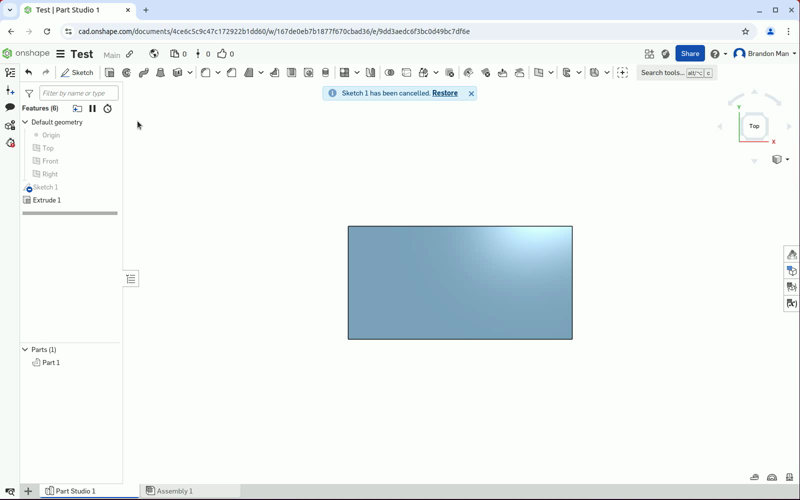
key(shift+h)
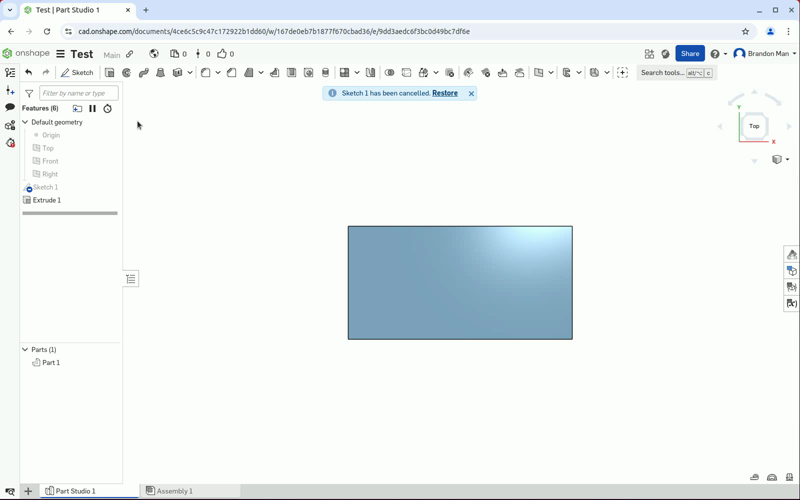
key(shift+h)
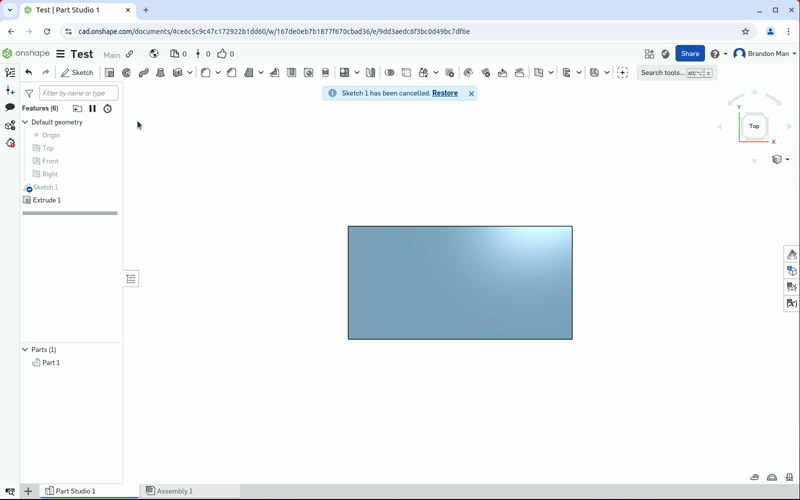
mouse_move(73, 189)
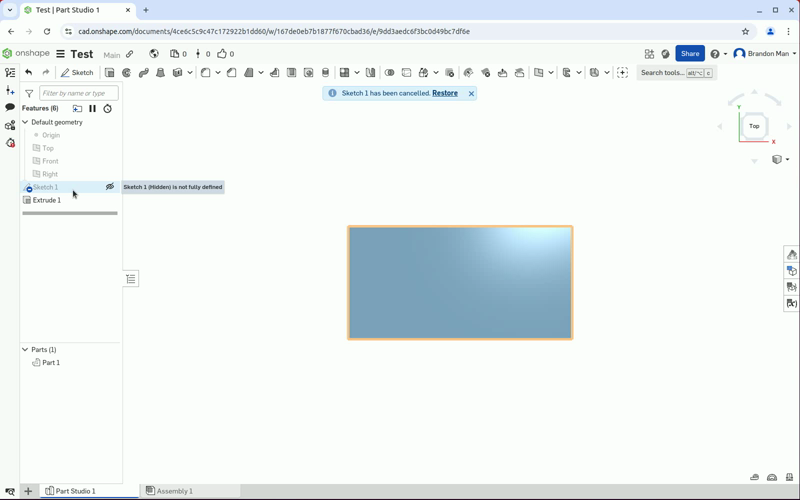
click(73, 189)
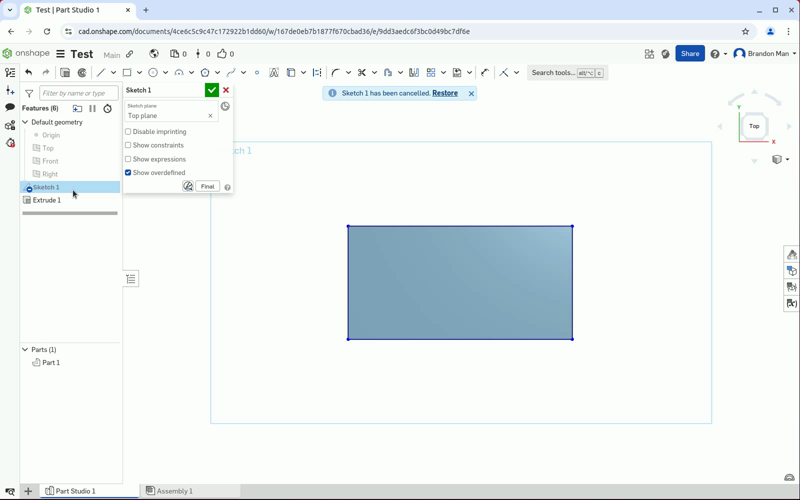
mouse_move(229, 92)
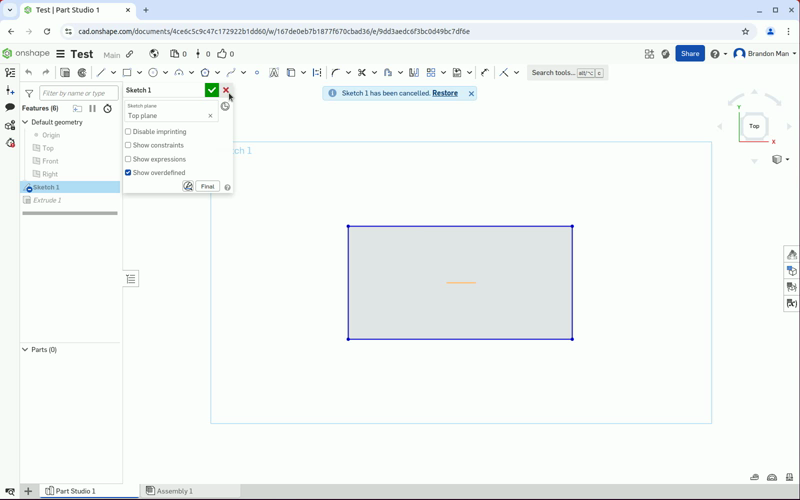
click(229, 92)
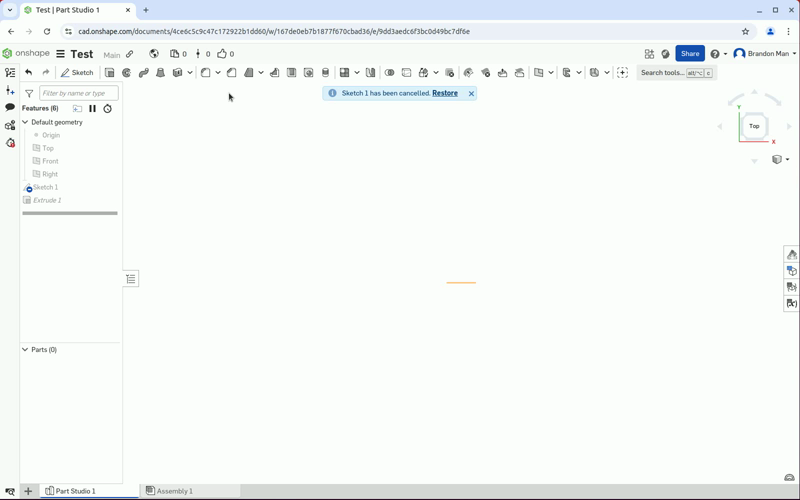
mouse_move(541, 75)
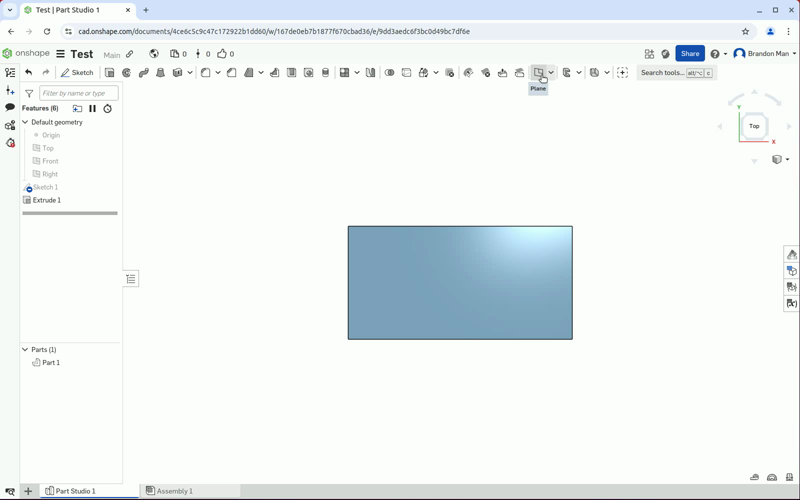
click(541, 75)
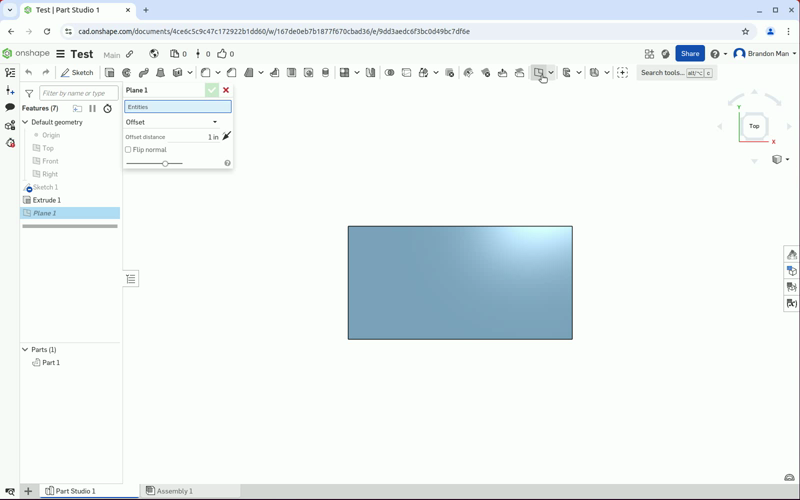
mouse_move(73, 150)
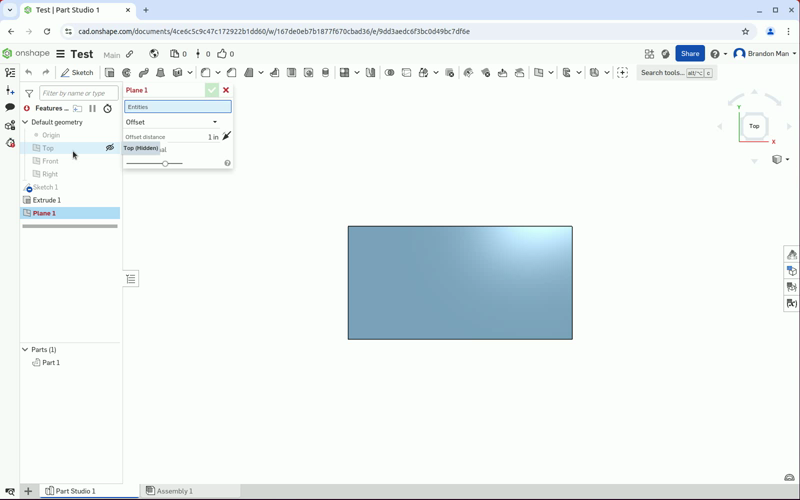
click(73, 150)
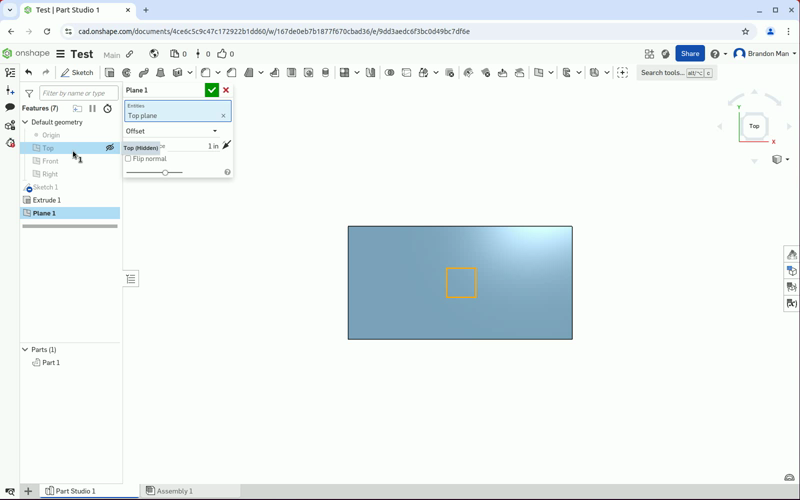
key(tab, 2)
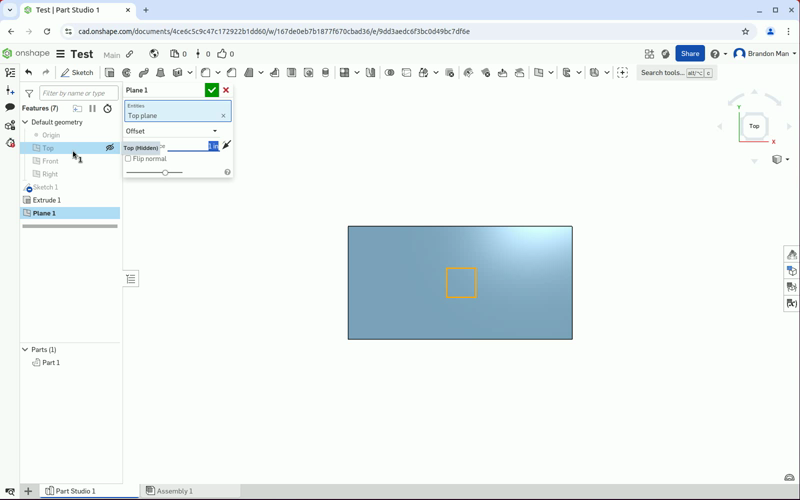
text(11.554)
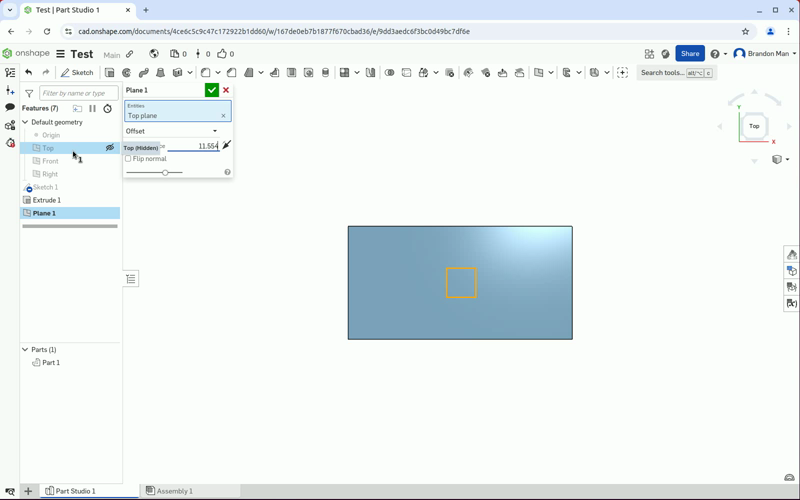
key(enter, 2)
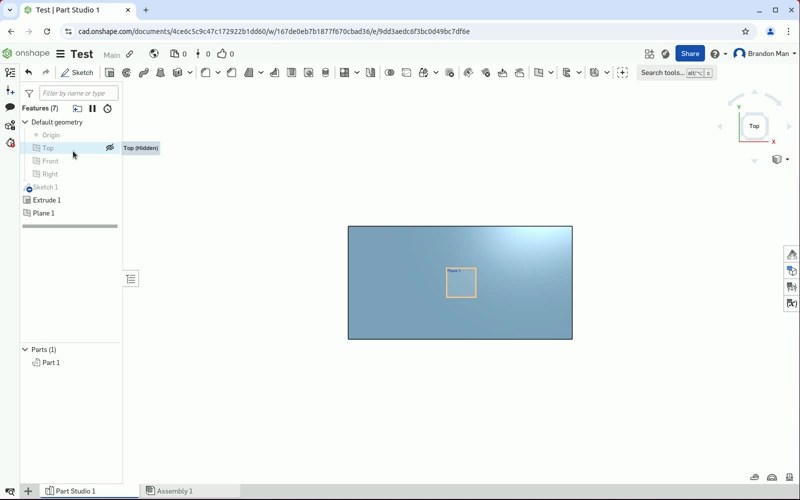
key(shift+s)
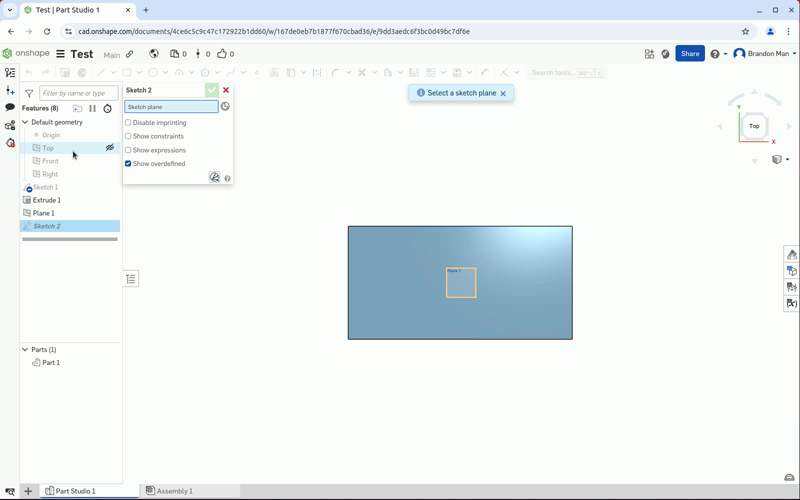
mouse_move(73, 215)
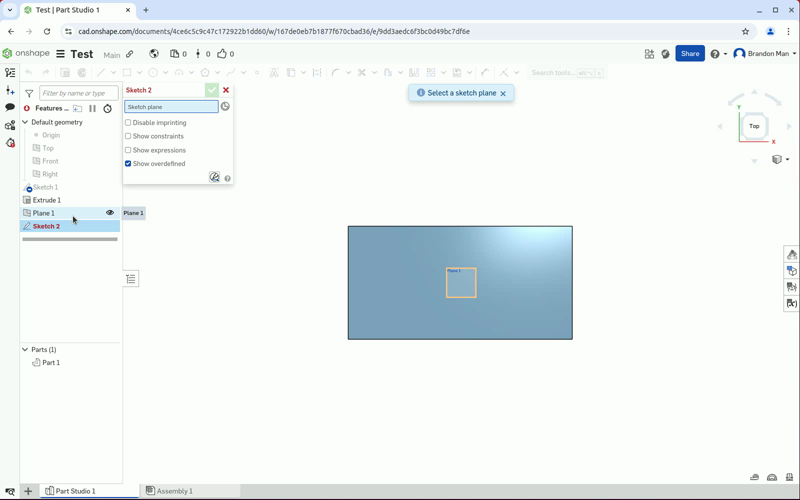
click(73, 215)
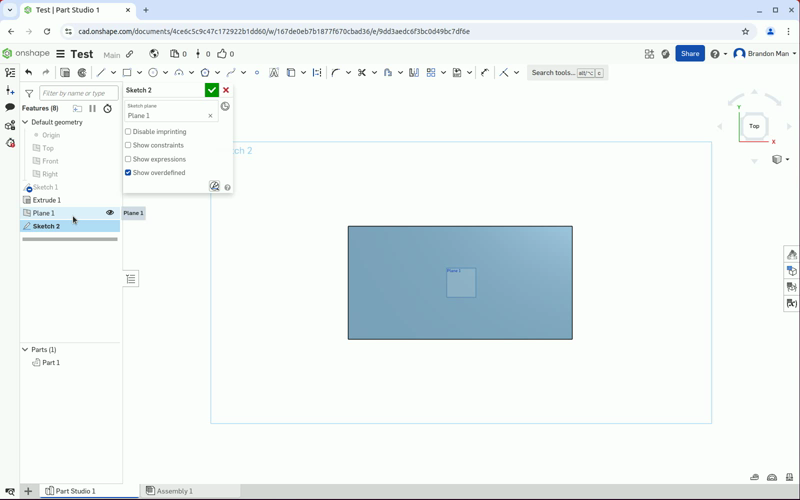
mouse_move(73, 352)
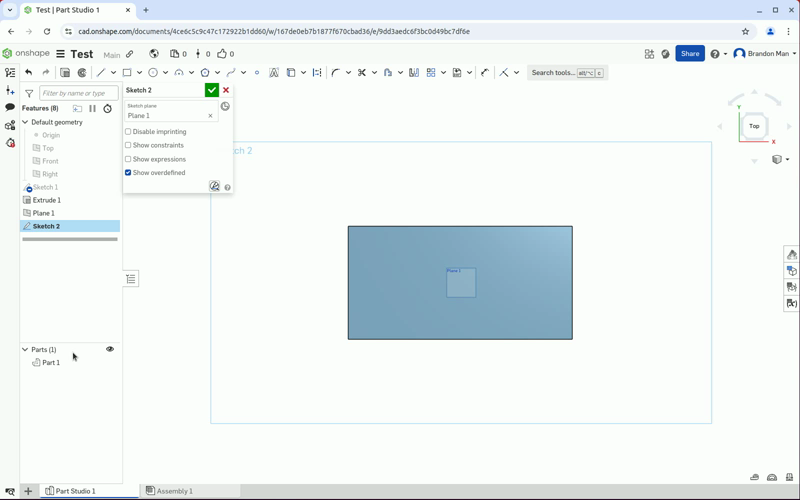
key(y)
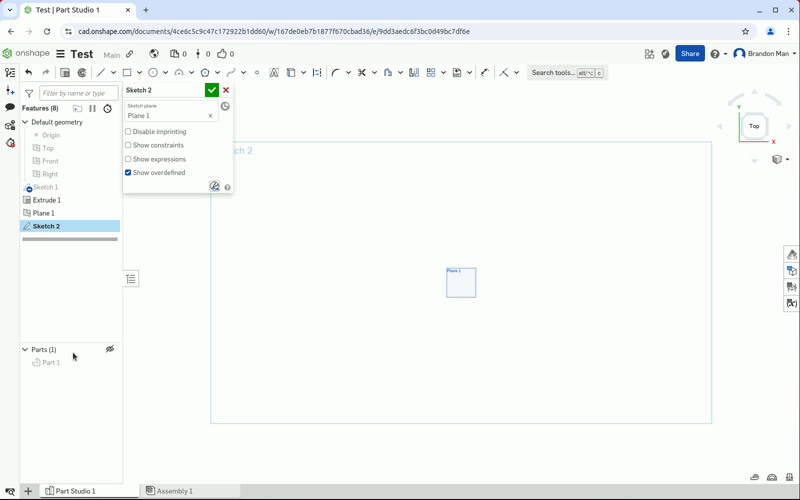
key(l)
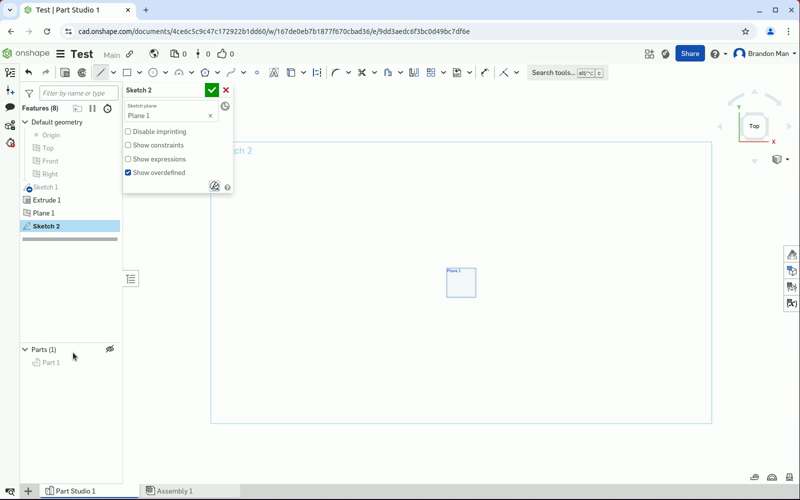
key_down(shift)
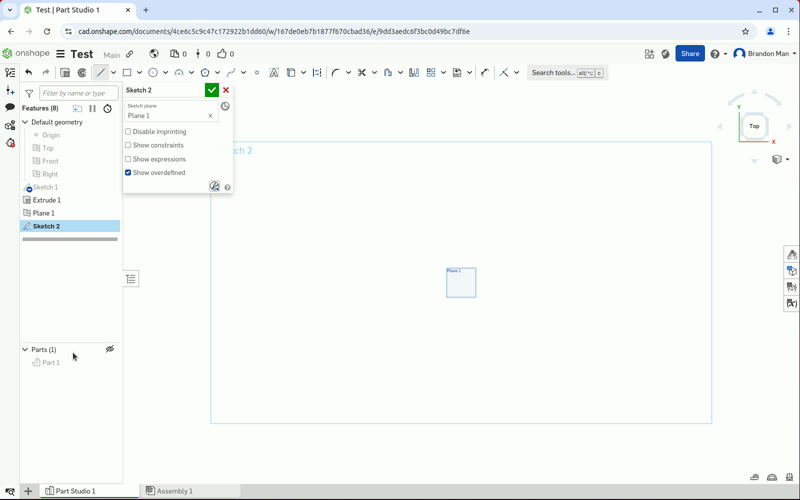
mouse_move(404, 339)
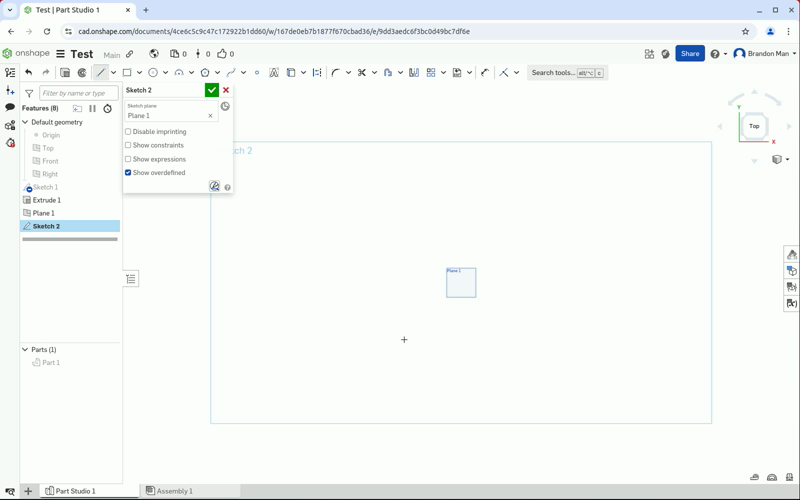
click(404, 339)
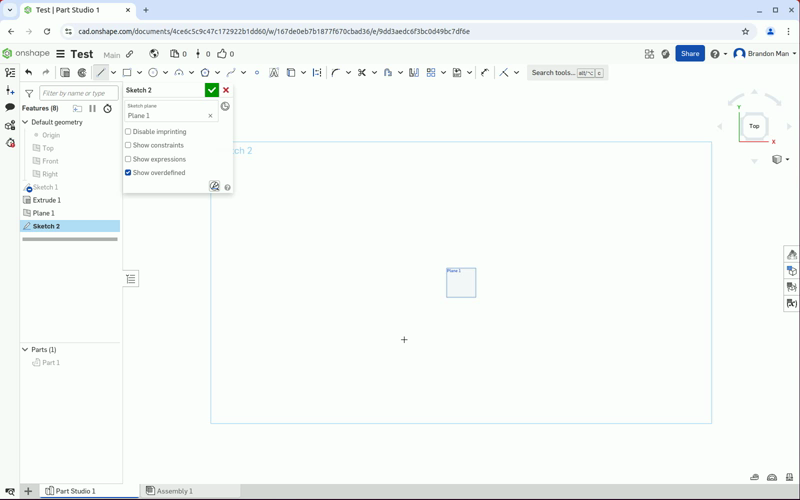
key_up(shift)
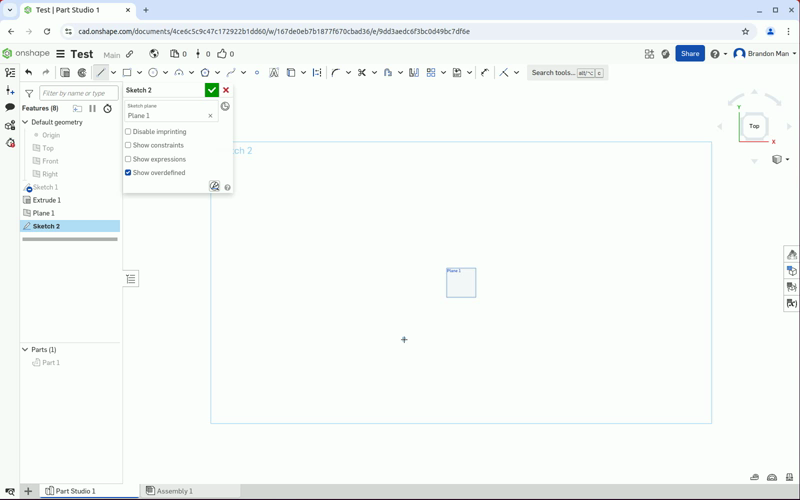
key_down(shift)
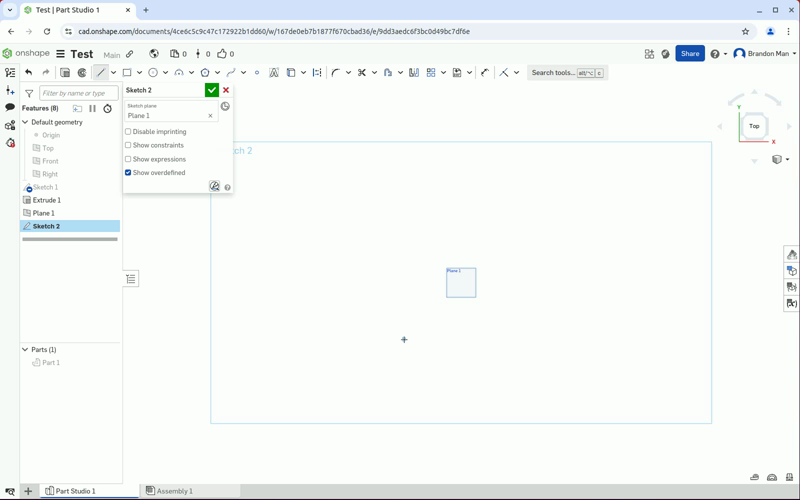
mouse_move(572, 339)
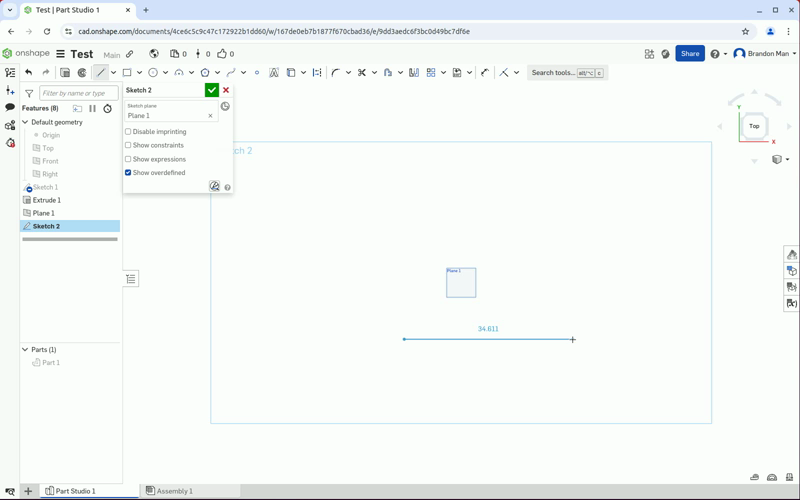
click(572, 339)
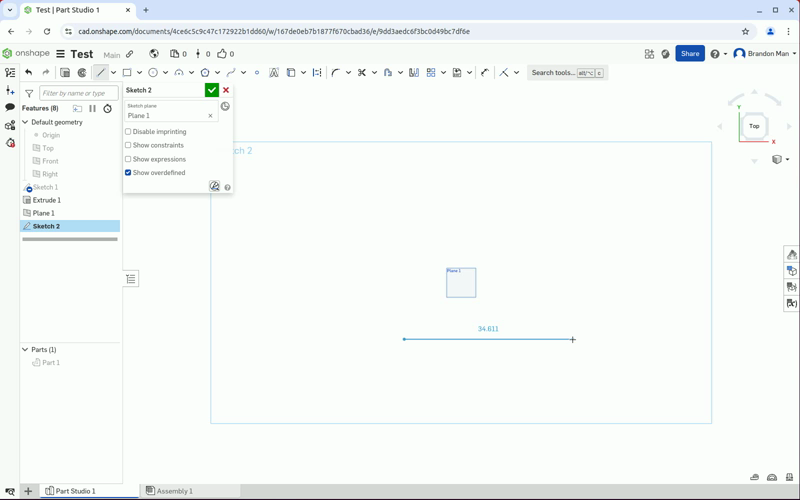
key_up(shift)
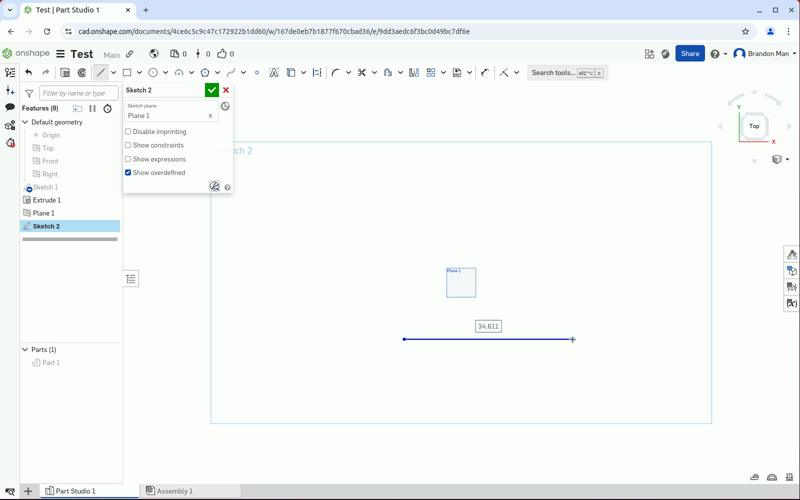
key_down(shift)
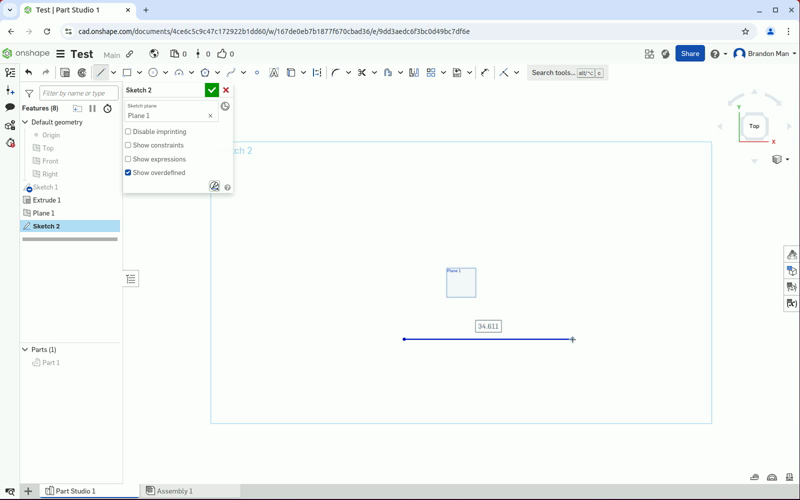
mouse_move(589, 339)
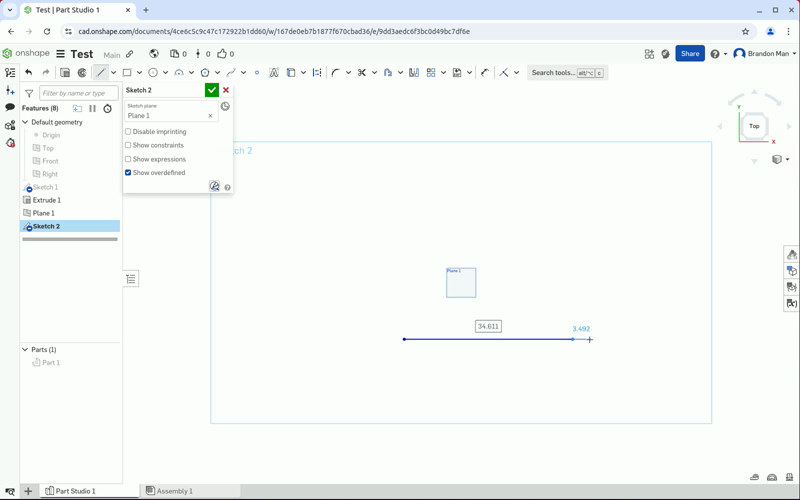
mouse_move(572, 310)
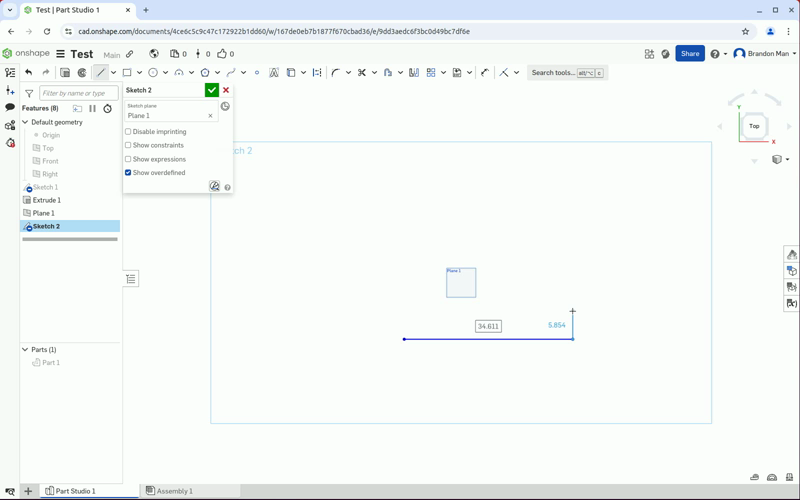
click(572, 310)
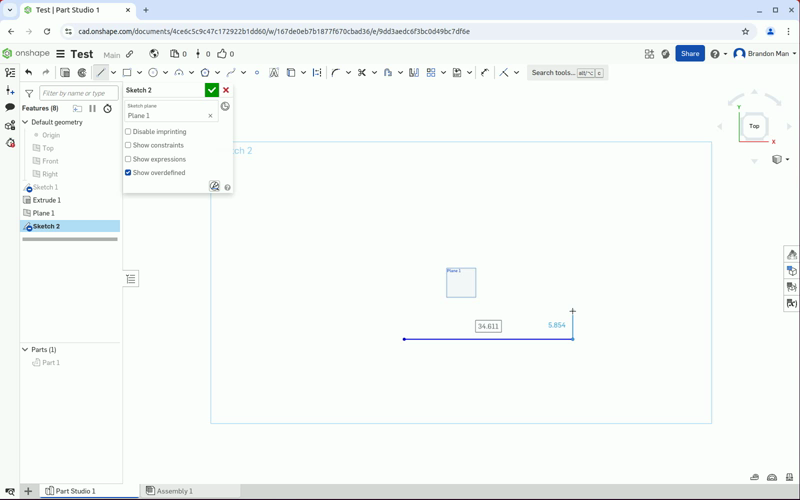
key_up(shift)
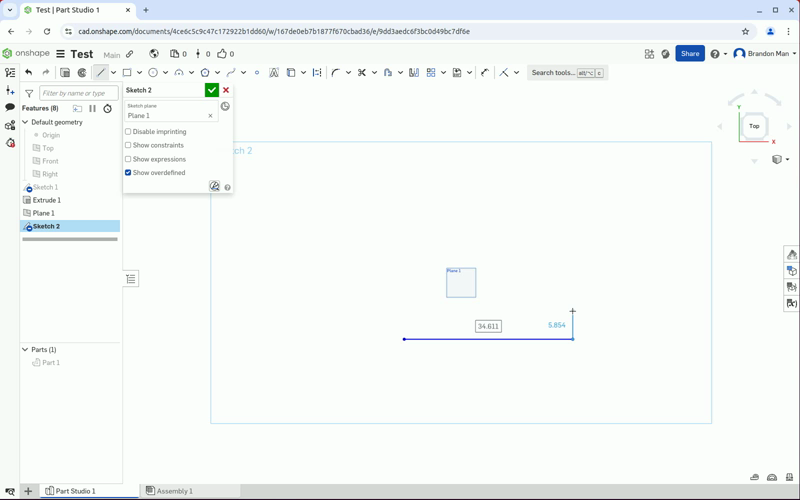
key_down(shift)
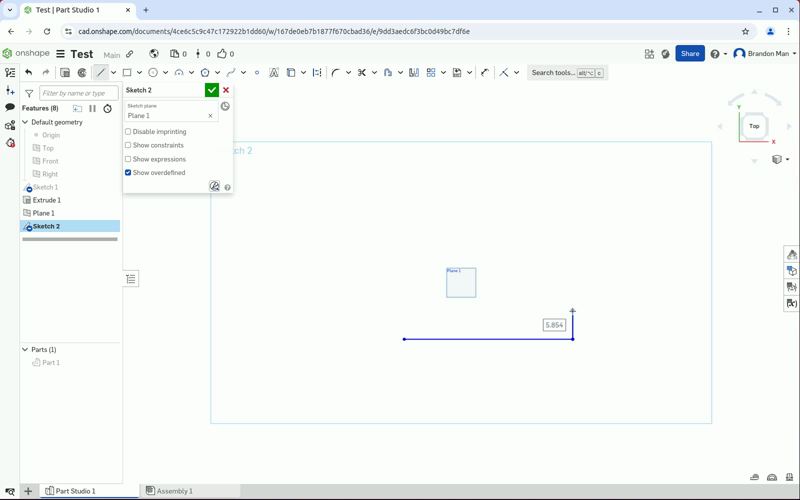
mouse_move(404, 310)
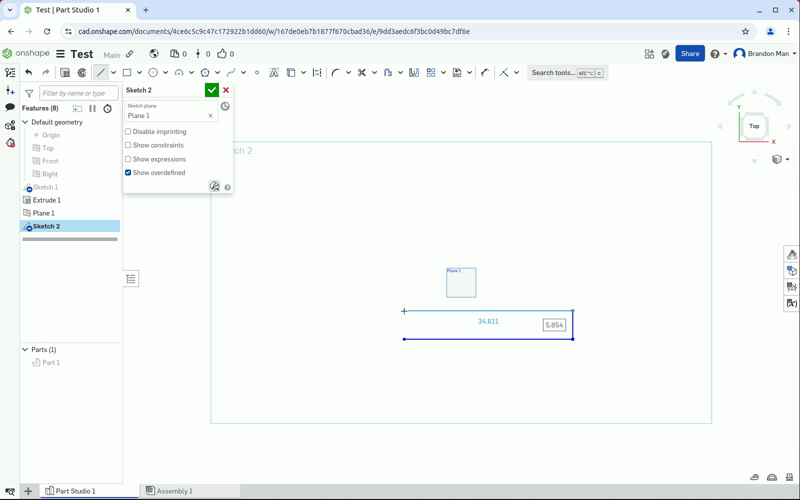
click(404, 310)
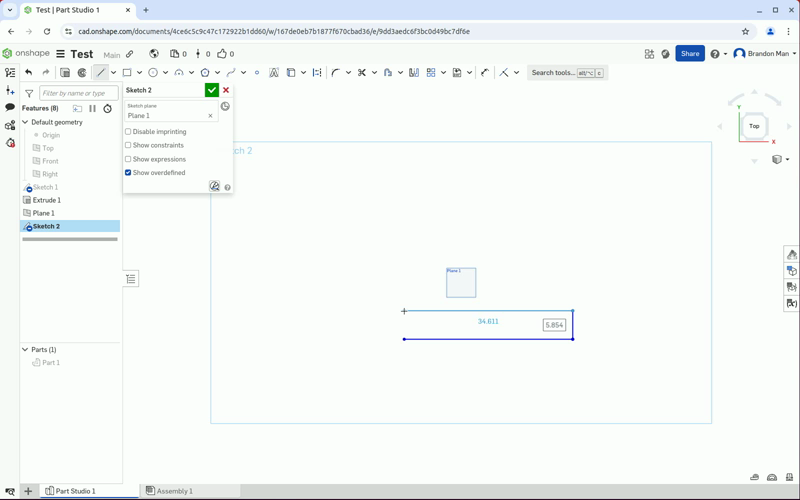
key_up(shift)
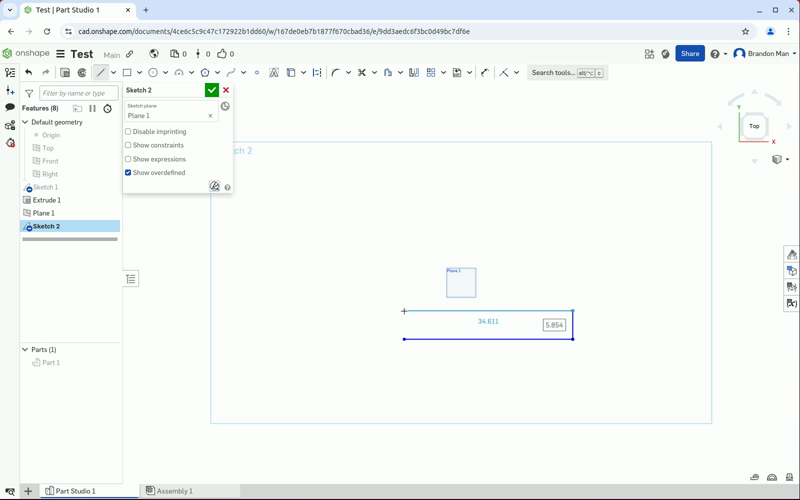
mouse_move(434, 310)
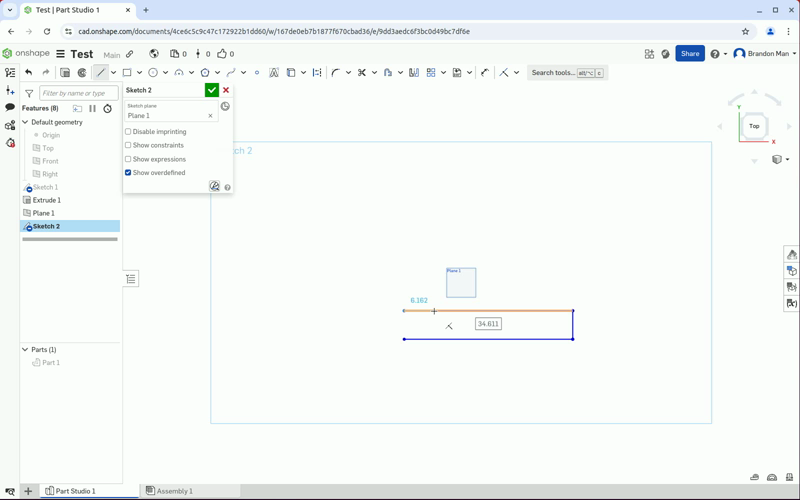
key_down(shift)
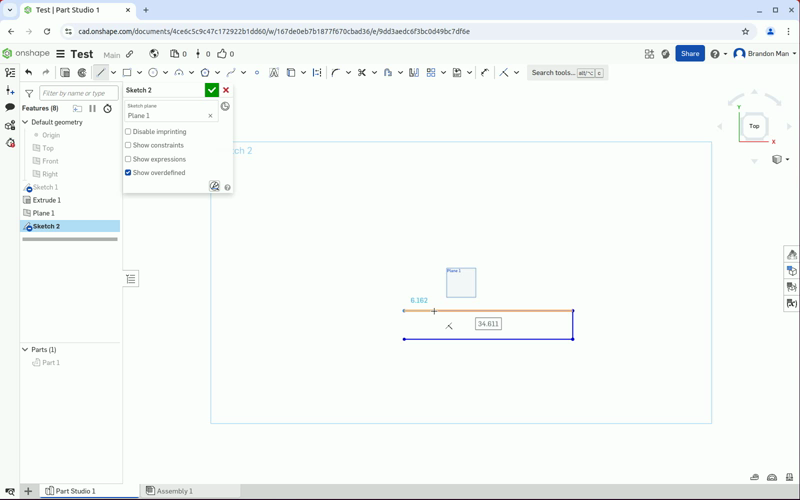
mouse_move(404, 339)
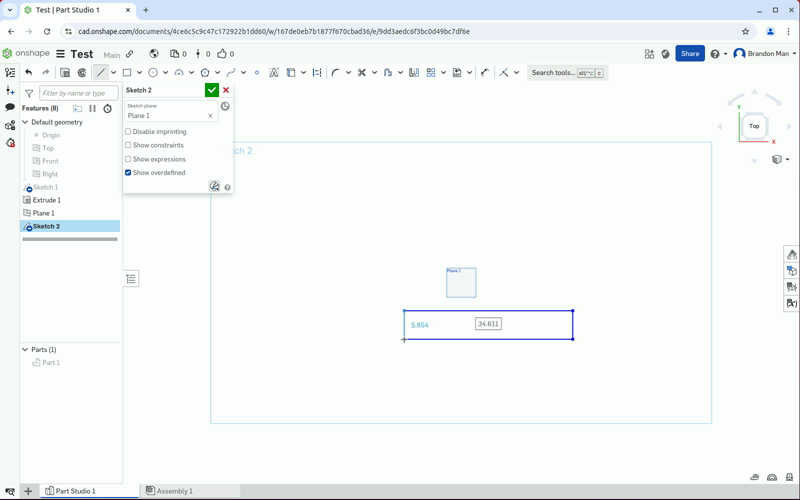
key_up(shift)
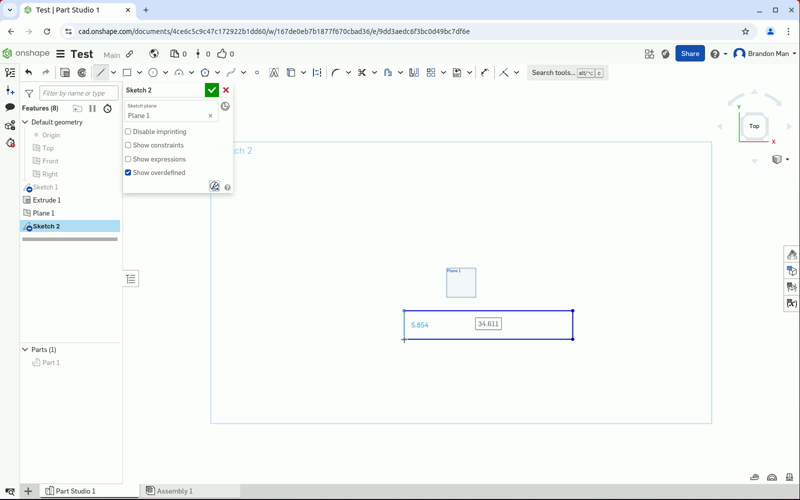
click(404, 339)
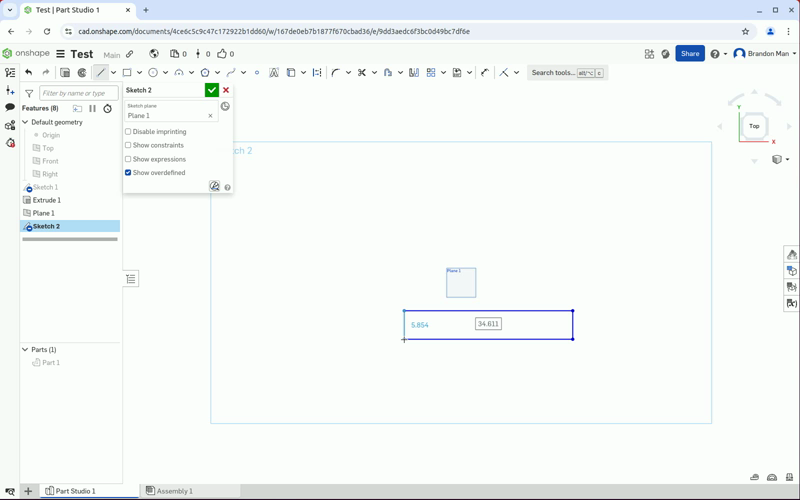
key(esc)
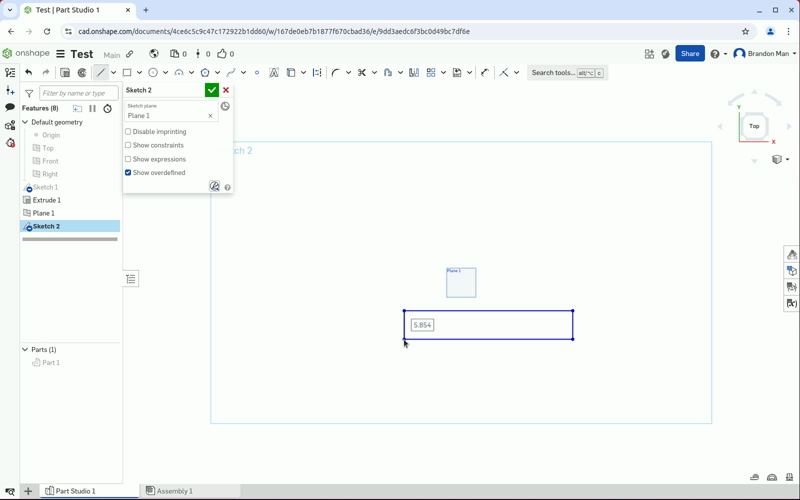
mouse_move(460, 319)
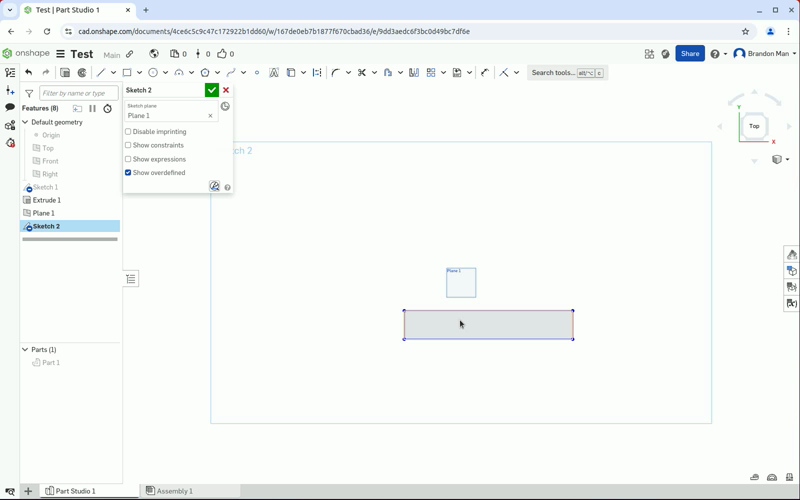
click(460, 319)
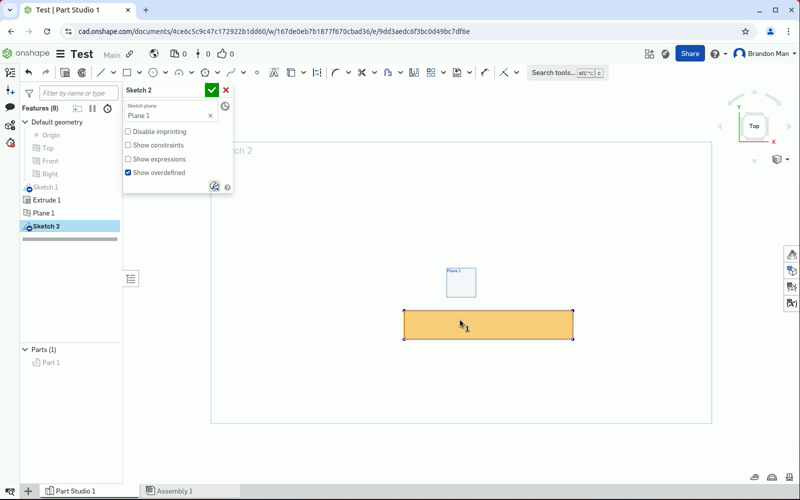
mouse_move(73, 352)
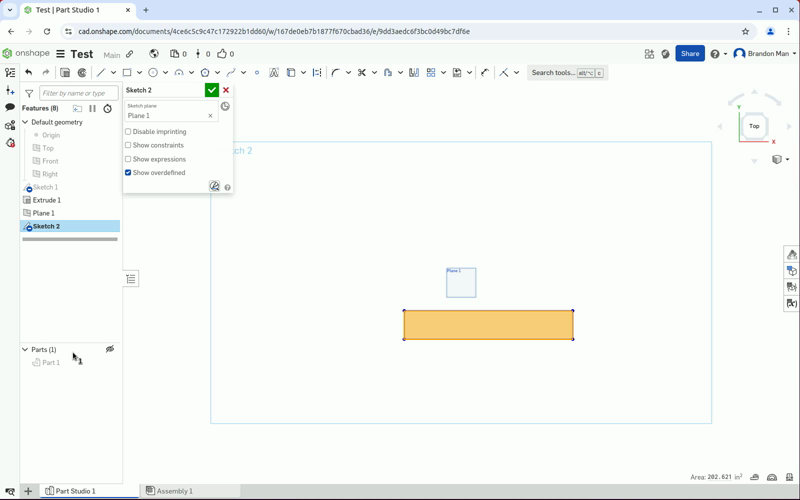
key(shift+y)
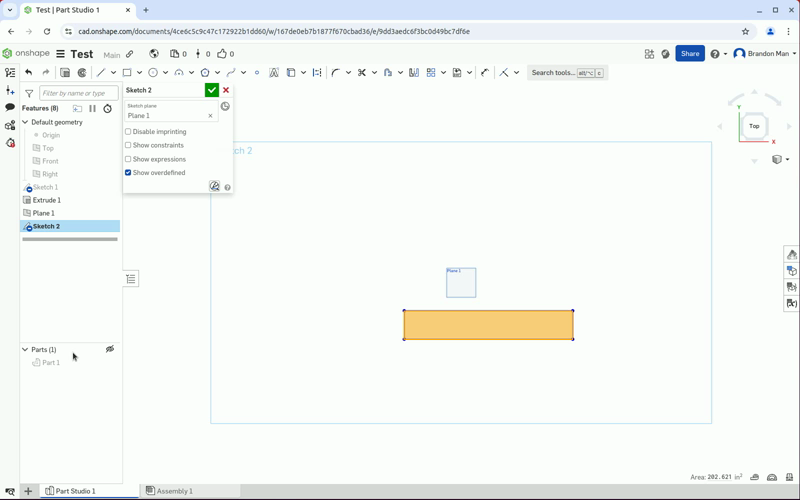
key(shift+e)
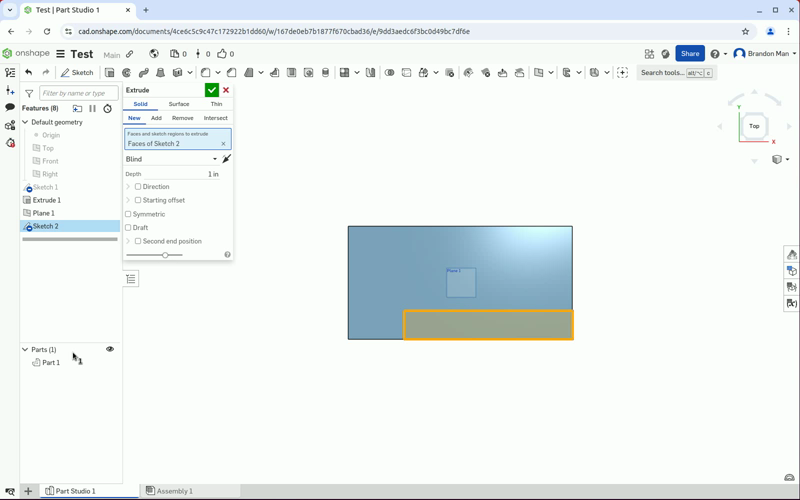
mouse_move(143, 106)
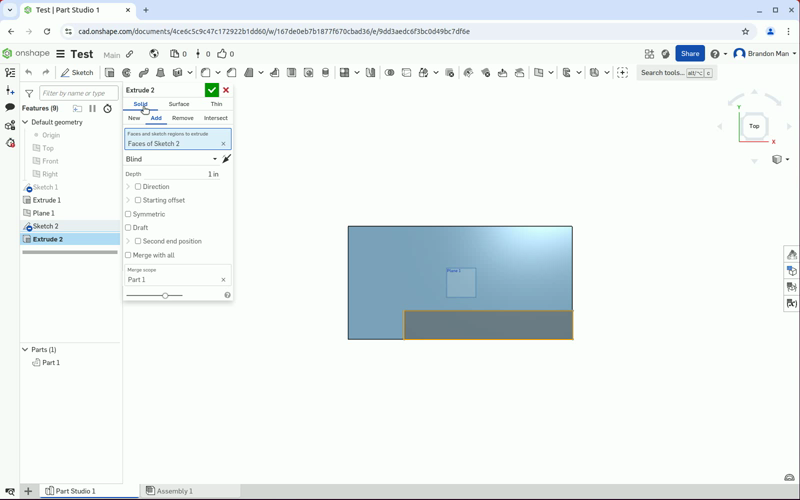
click(143, 106)
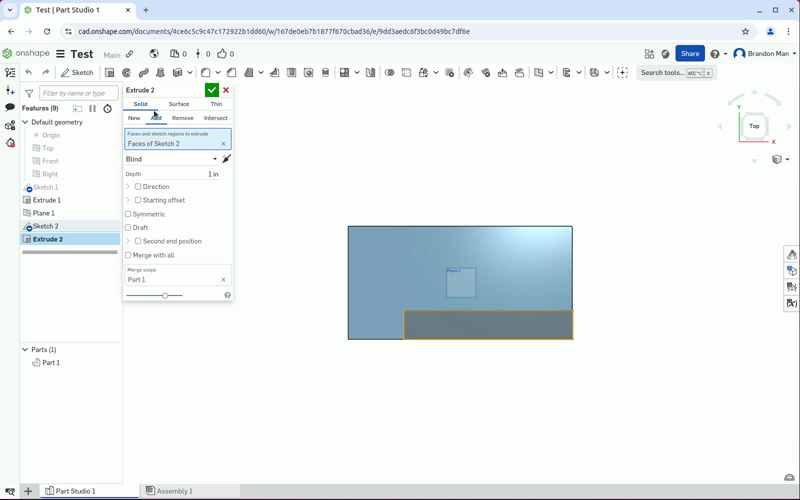
mouse_move(186, 120)
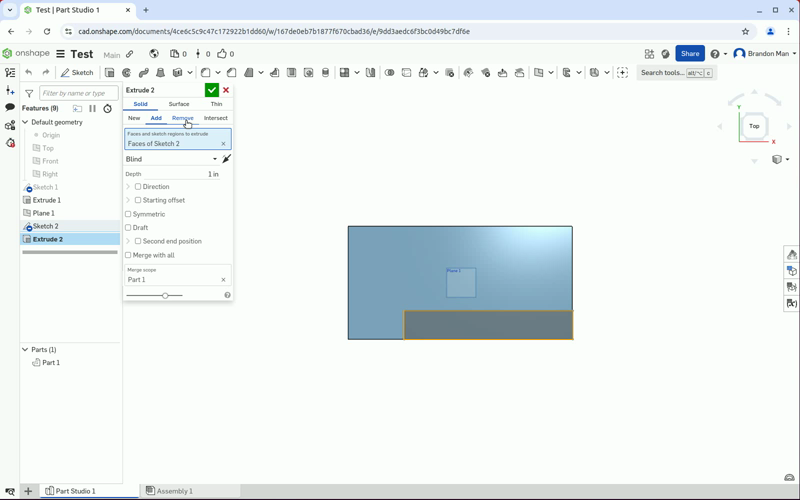
click(186, 120)
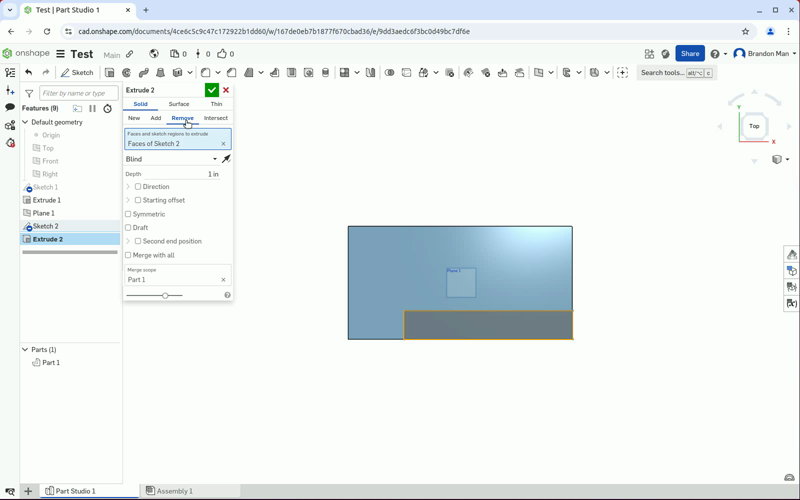
key(tab, 4)
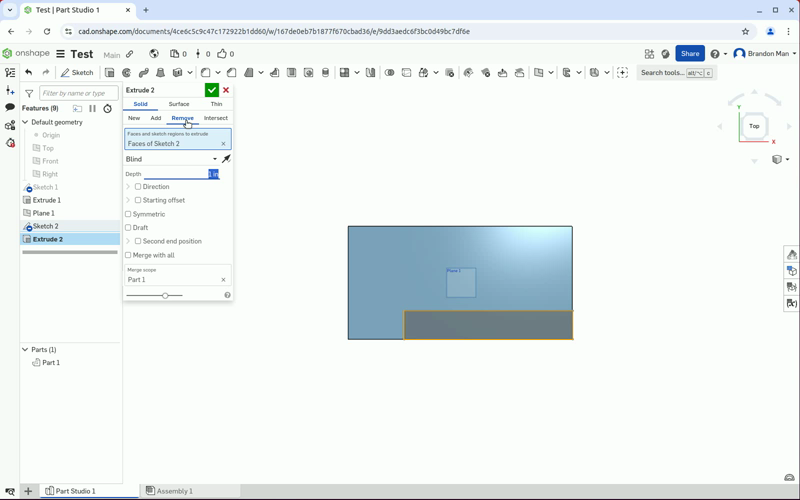
text(11.554)
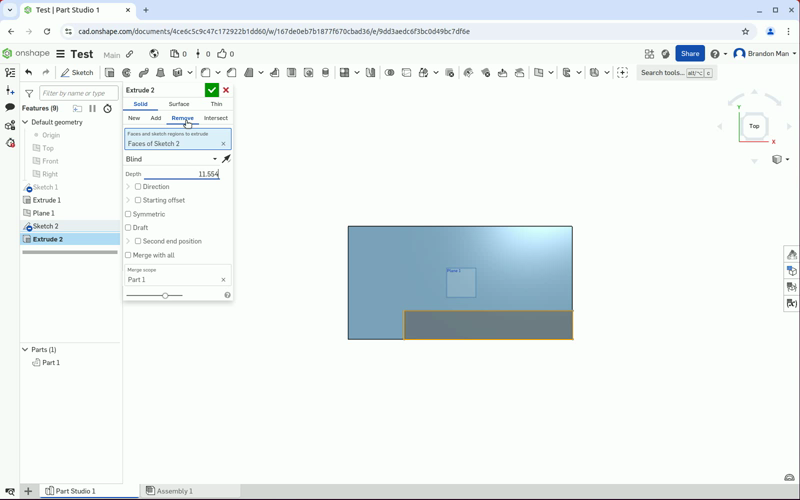
key(tab, 6)
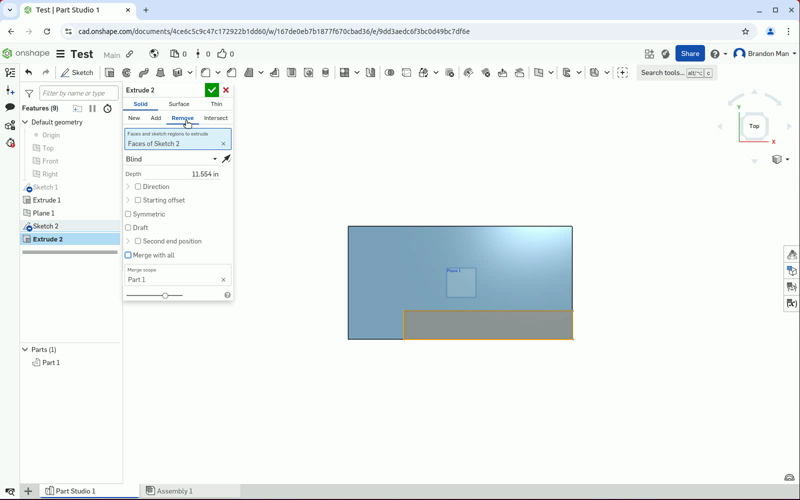
key(space)
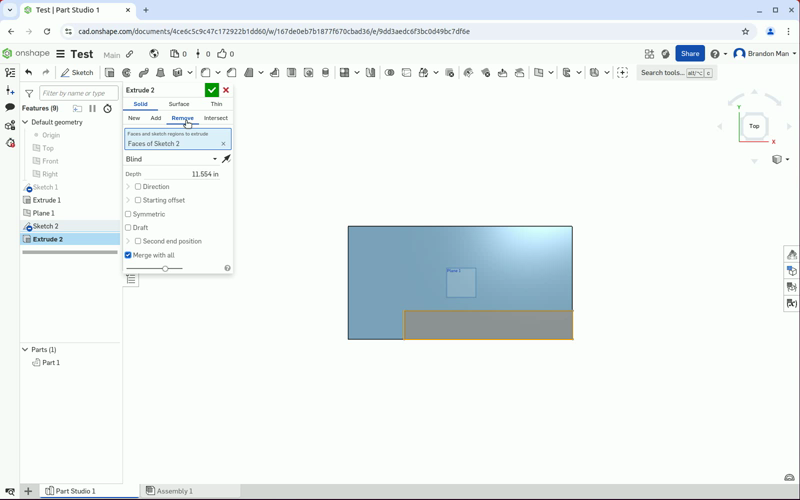
key(enter)
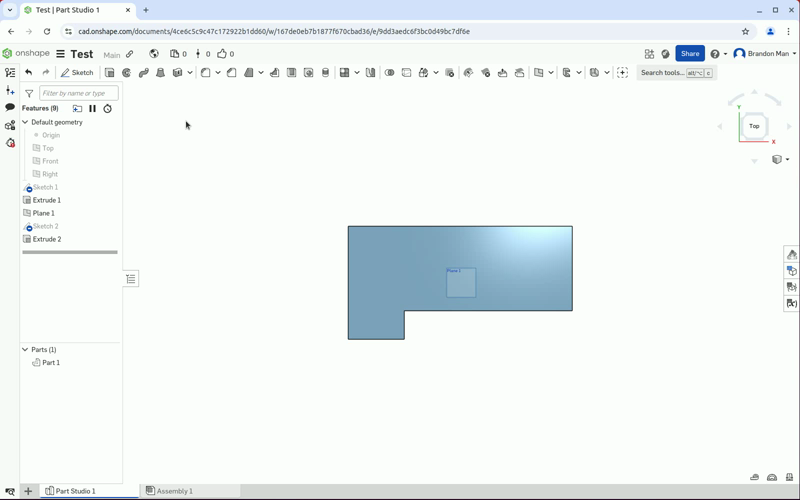
key(shift+h)
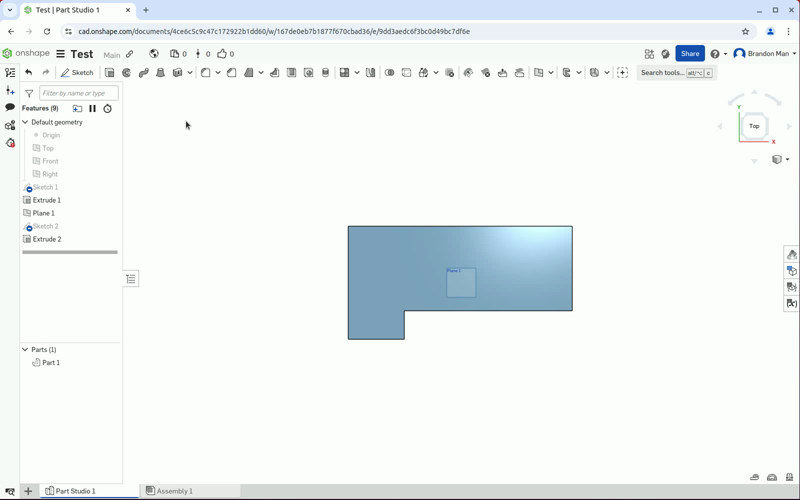
key(shift+h)
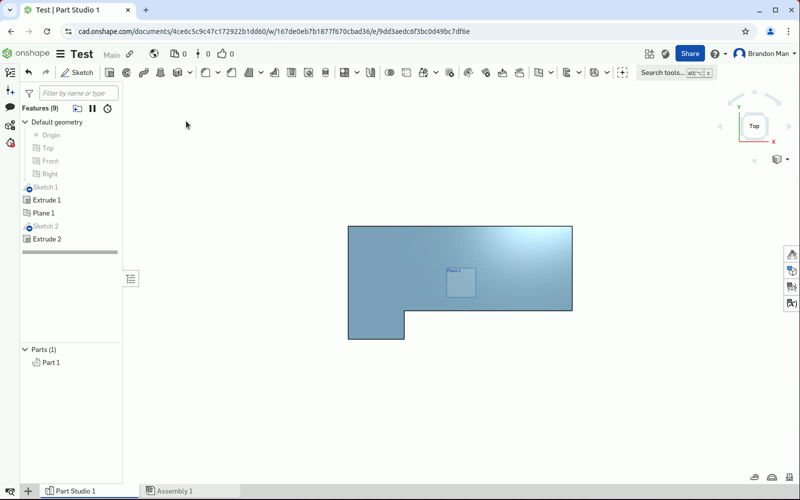
mouse_move(73, 189)
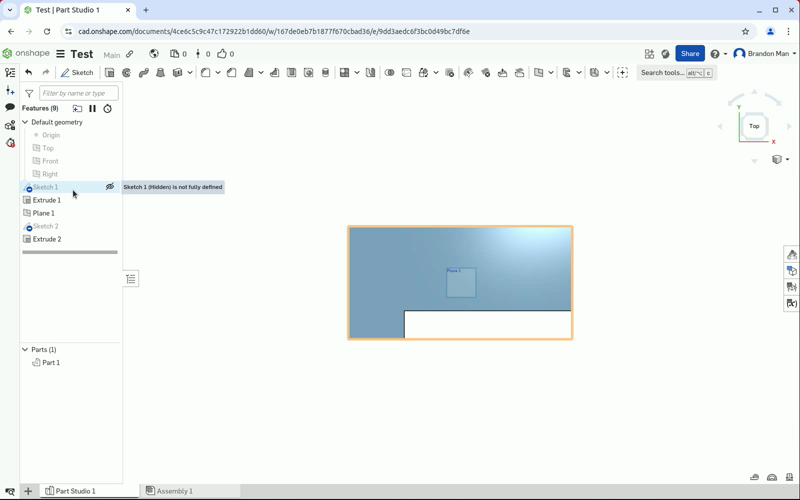
click(73, 189)
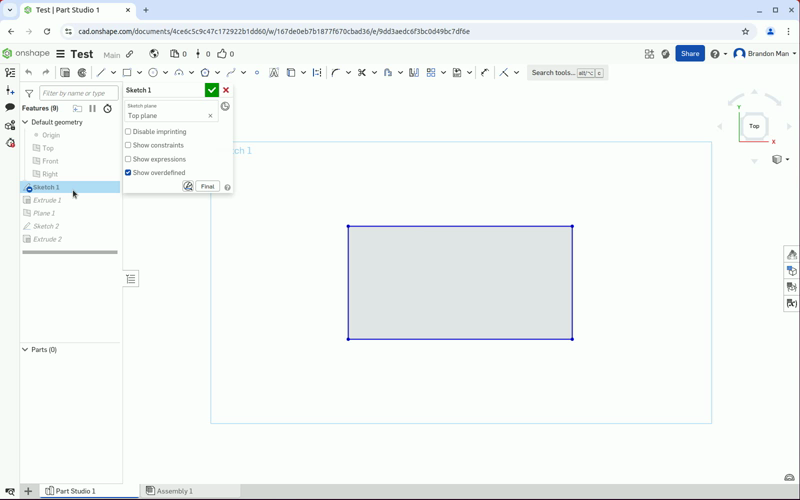
mouse_move(229, 92)
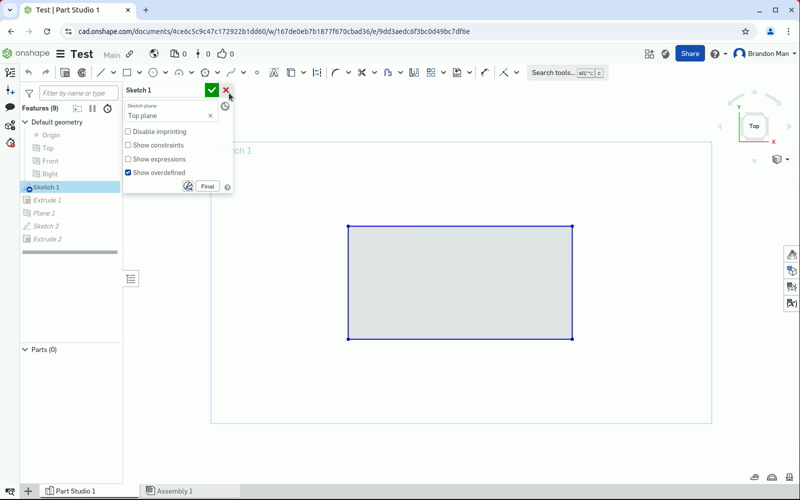
click(229, 92)
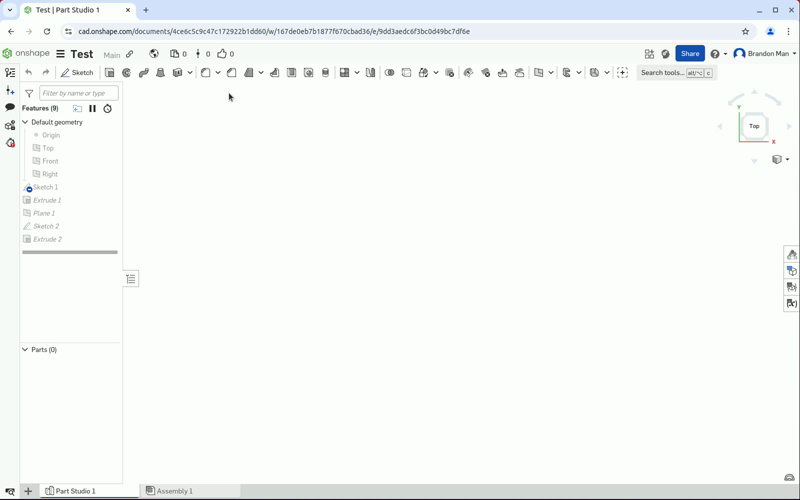
key(shift+s)
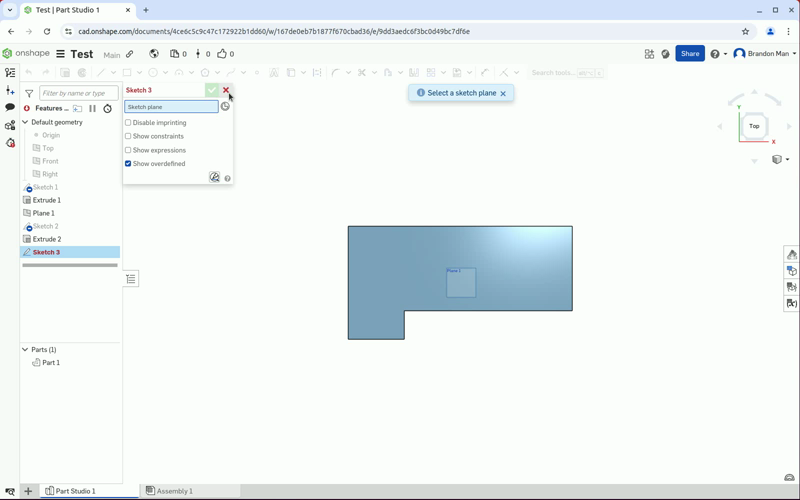
mouse_move(73, 215)
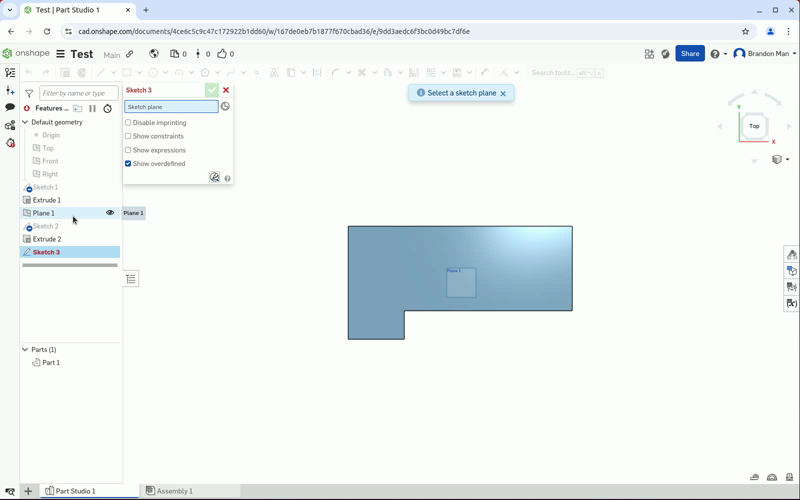
click(73, 215)
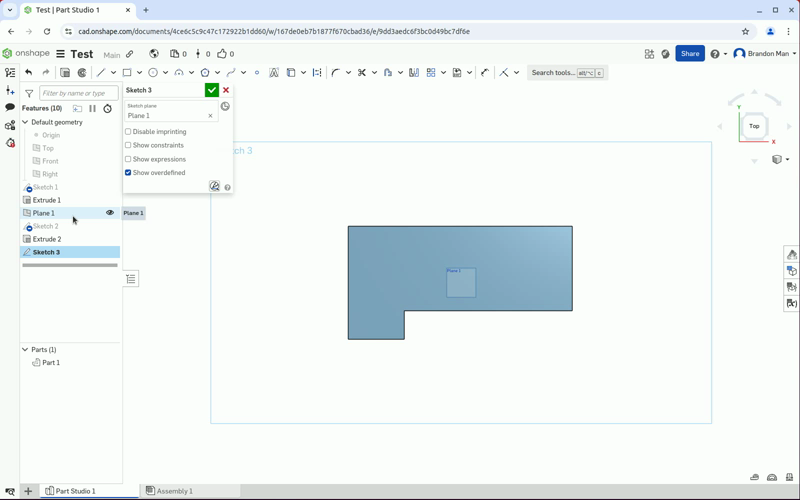
mouse_move(73, 352)
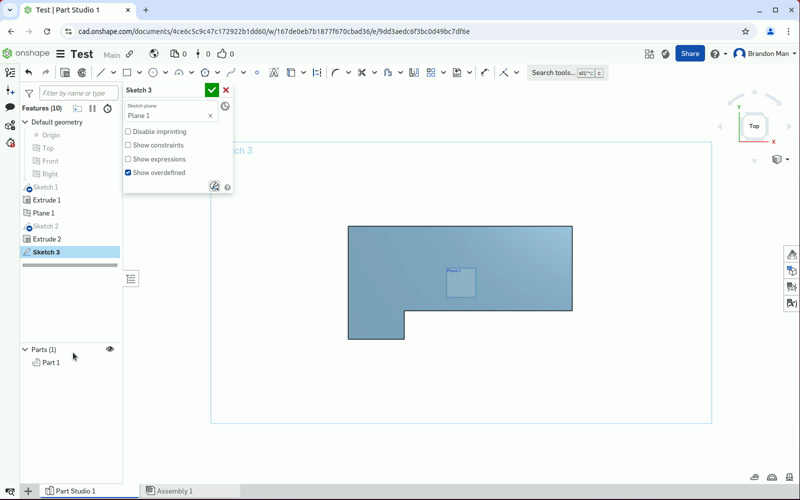
key(y)
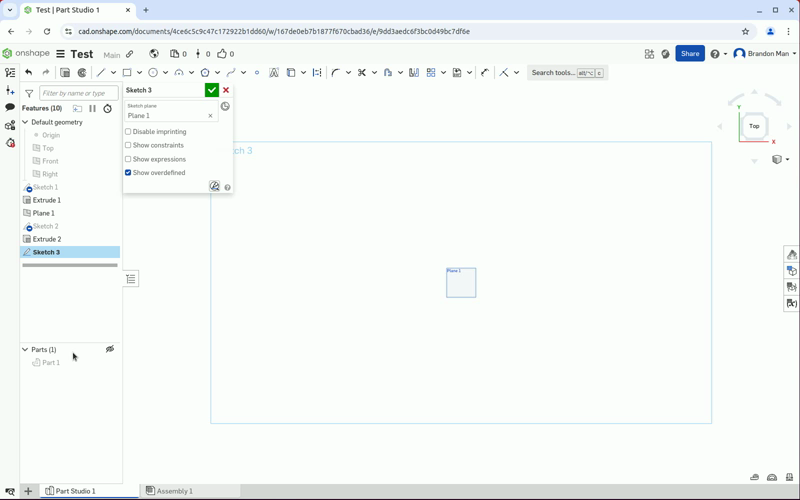
key(l)
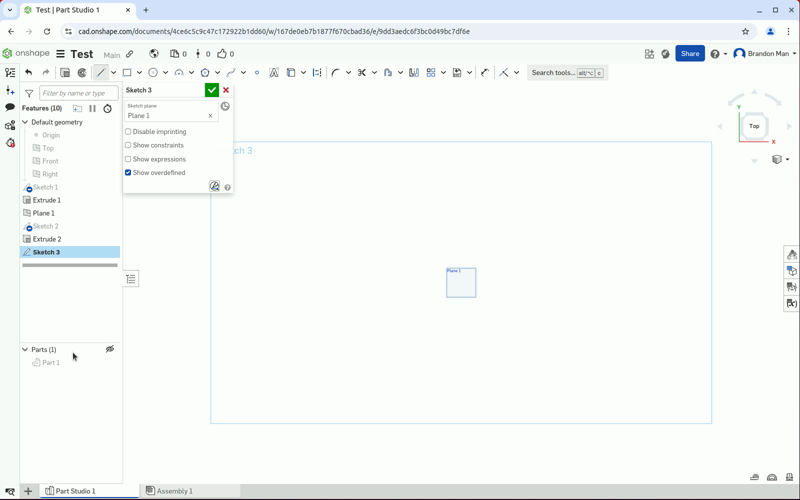
key_down(shift)
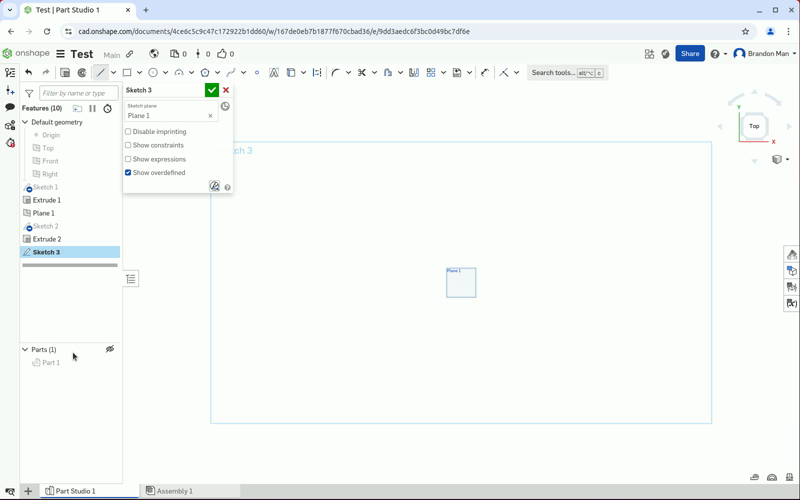
mouse_move(404, 339)
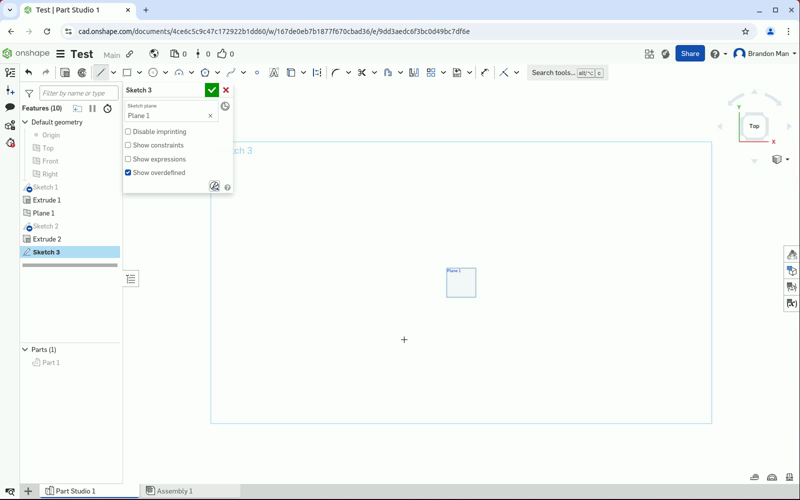
click(404, 339)
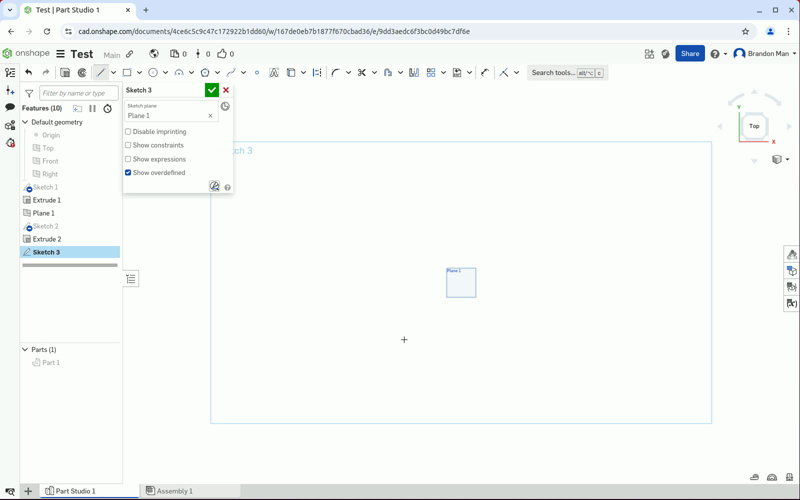
key_up(shift)
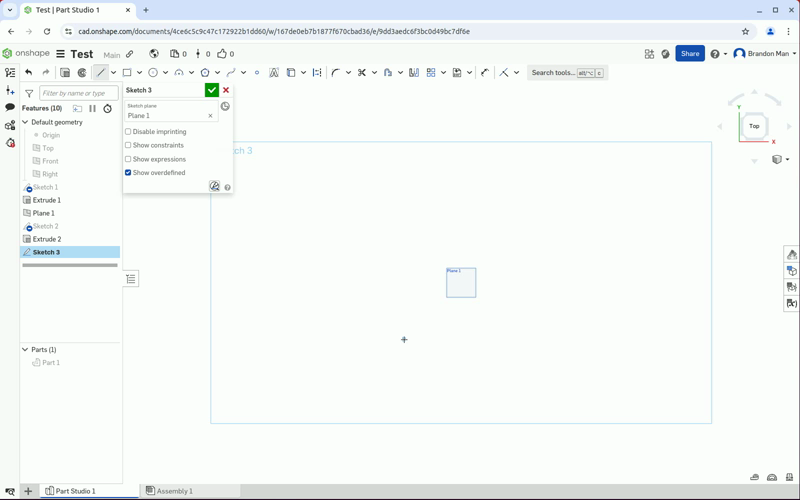
key_down(shift)
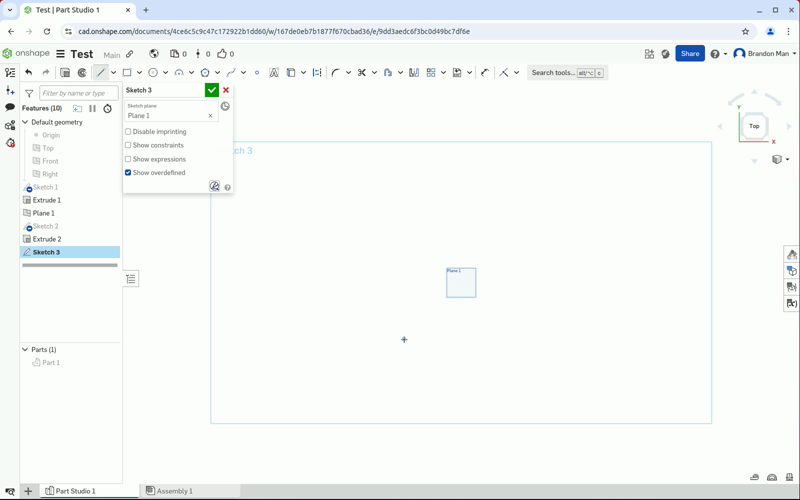
mouse_move(572, 339)
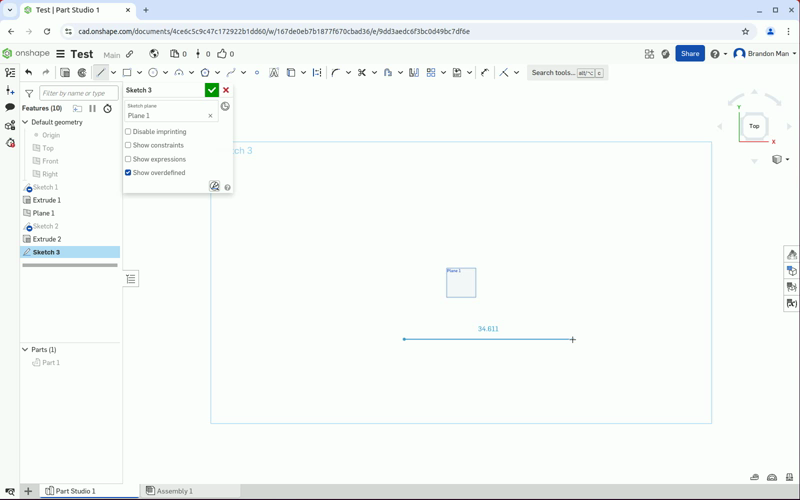
click(572, 339)
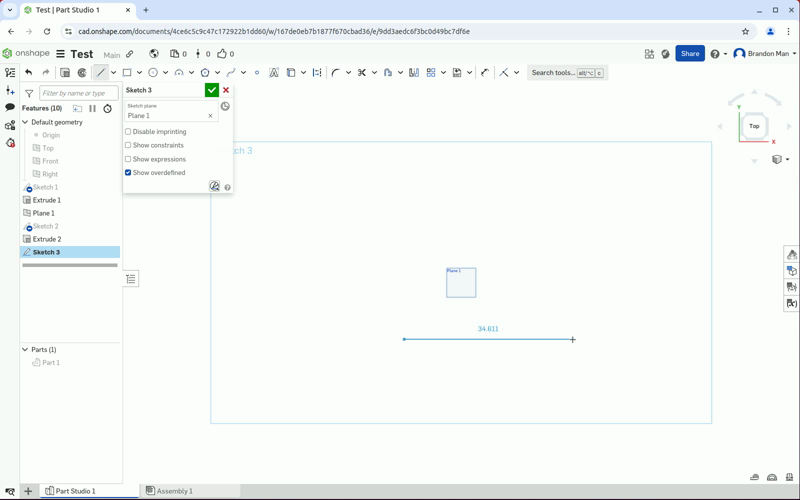
key_up(shift)
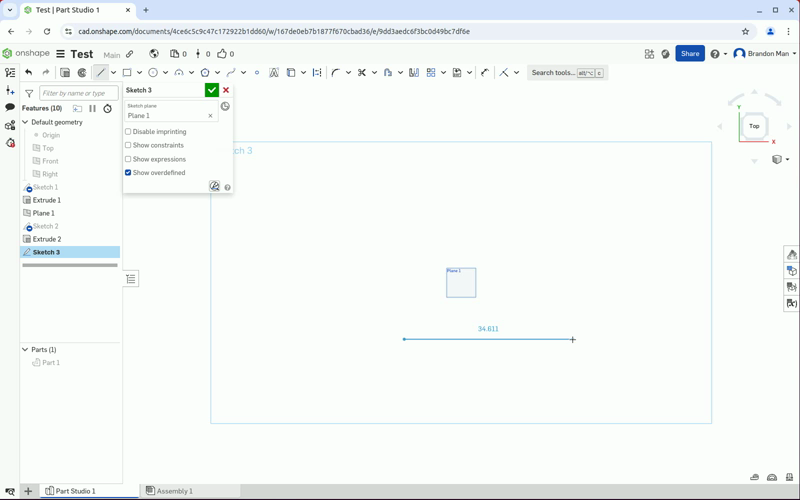
key_down(shift)
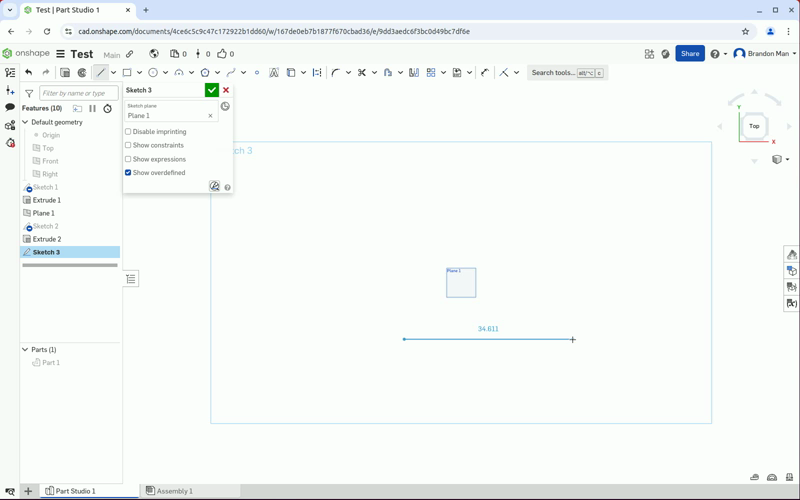
mouse_move(589, 339)
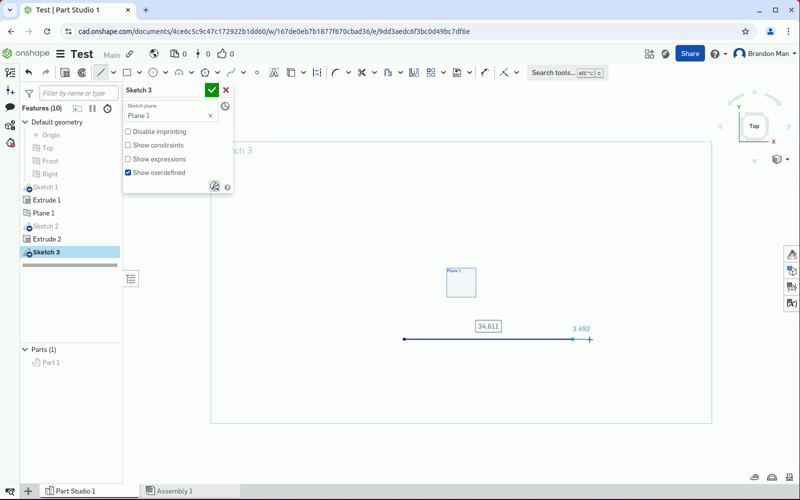
mouse_move(572, 310)
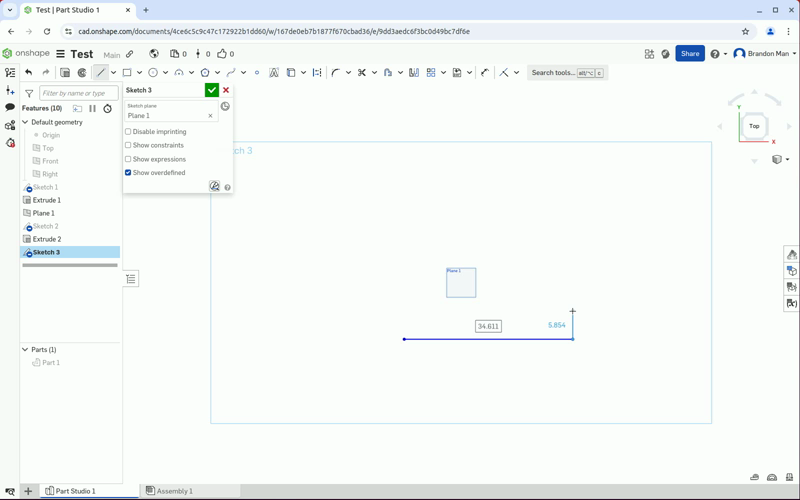
click(572, 310)
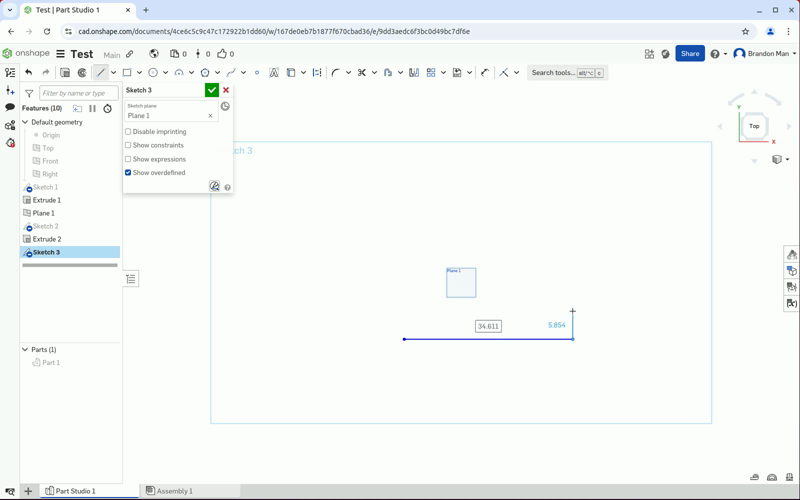
key_up(shift)
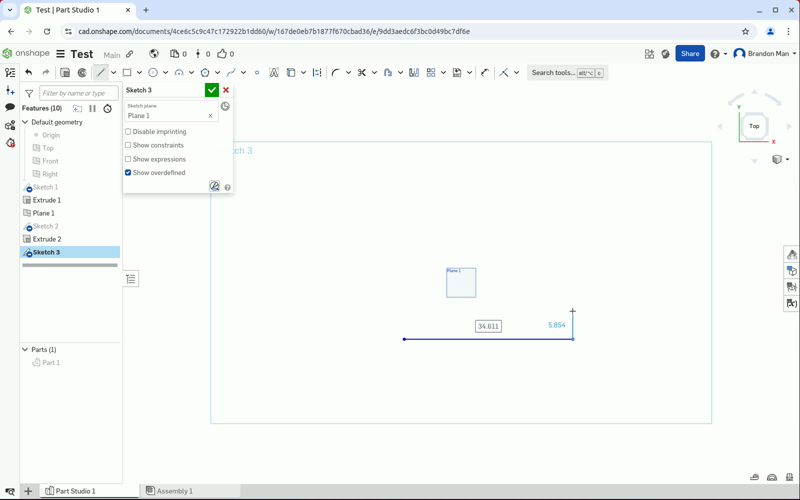
key_down(shift)
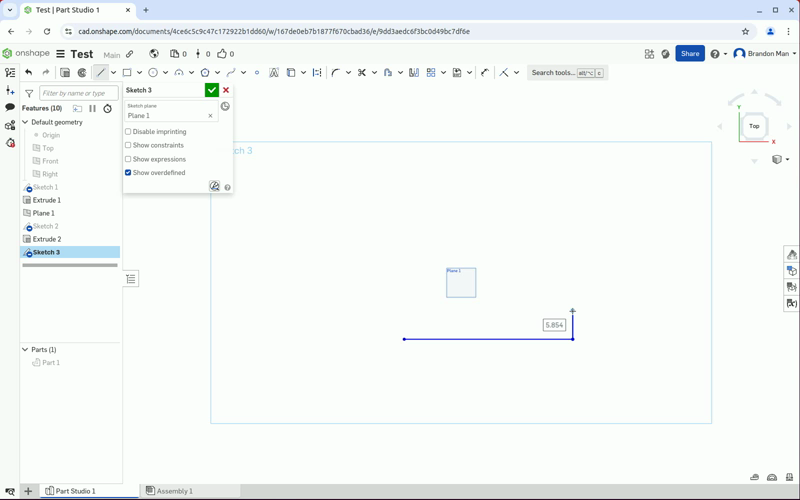
mouse_move(404, 310)
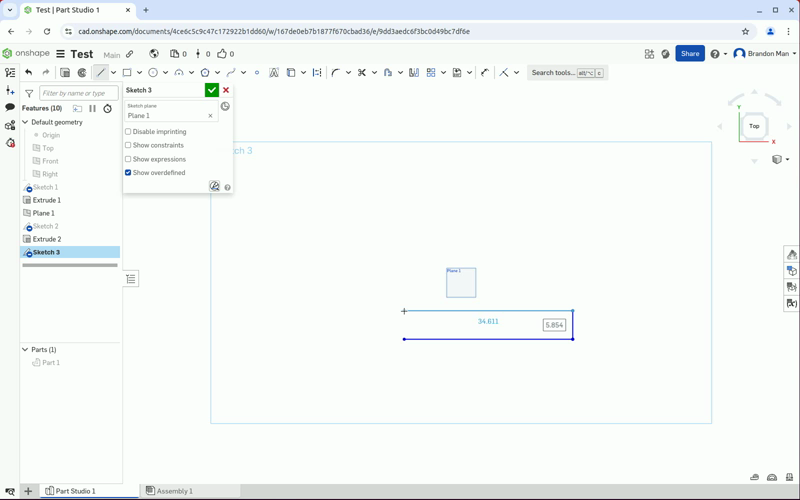
click(404, 310)
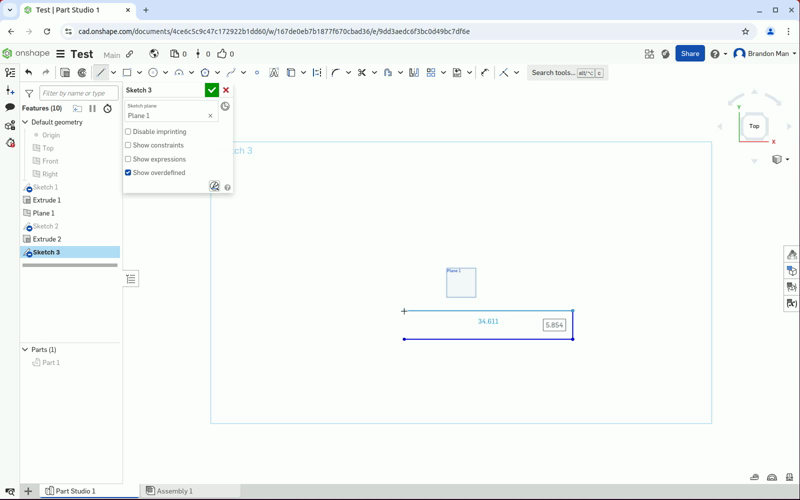
key_up(shift)
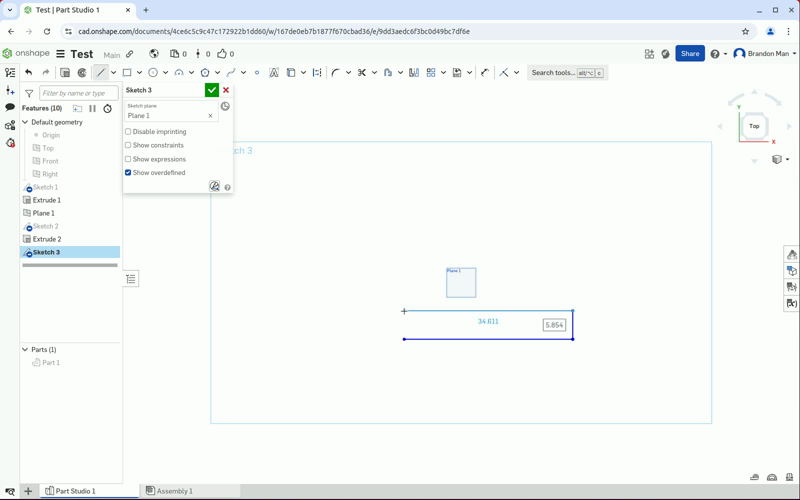
mouse_move(434, 310)
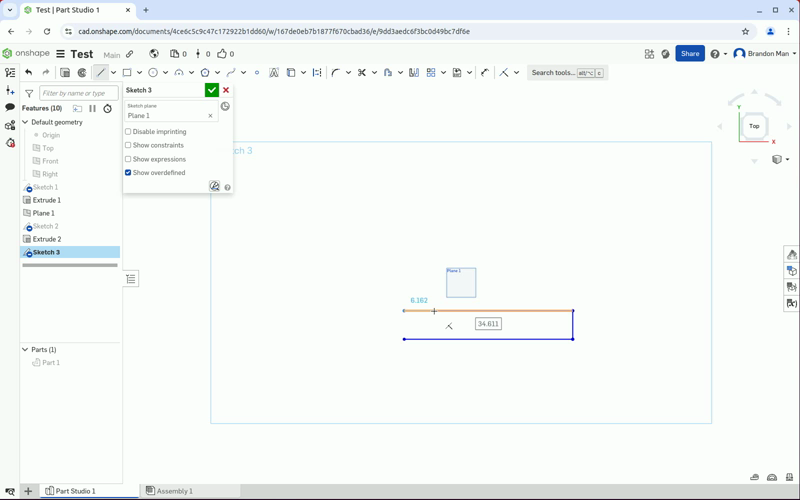
key_down(shift)
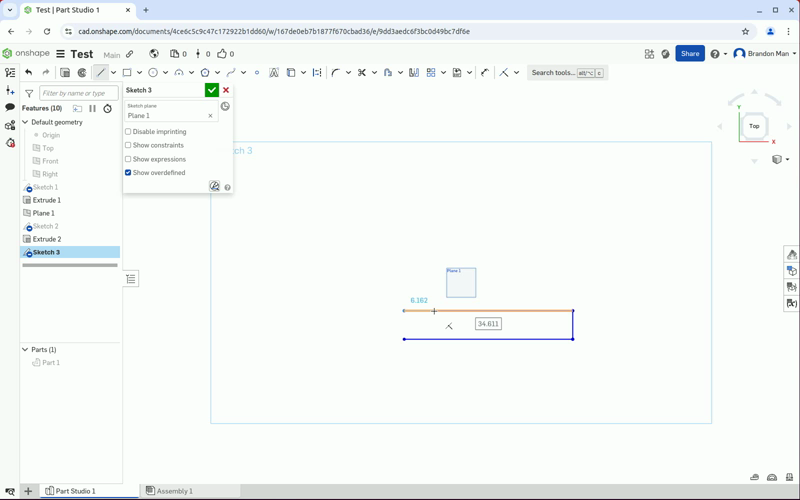
mouse_move(404, 339)
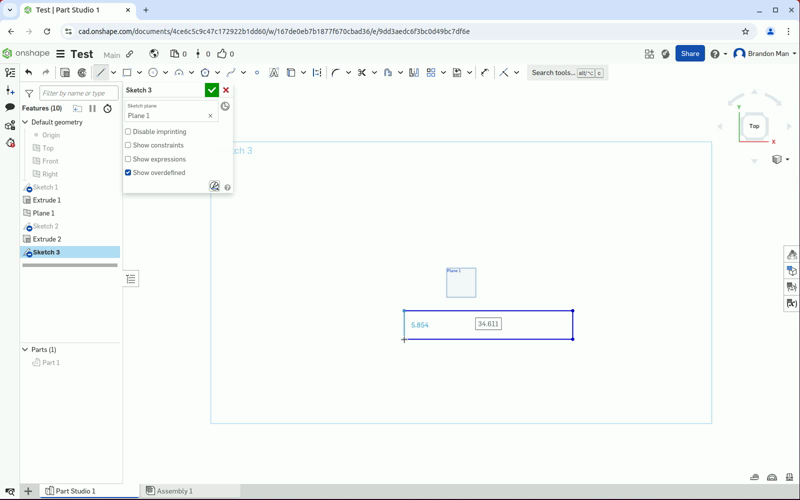
key_up(shift)
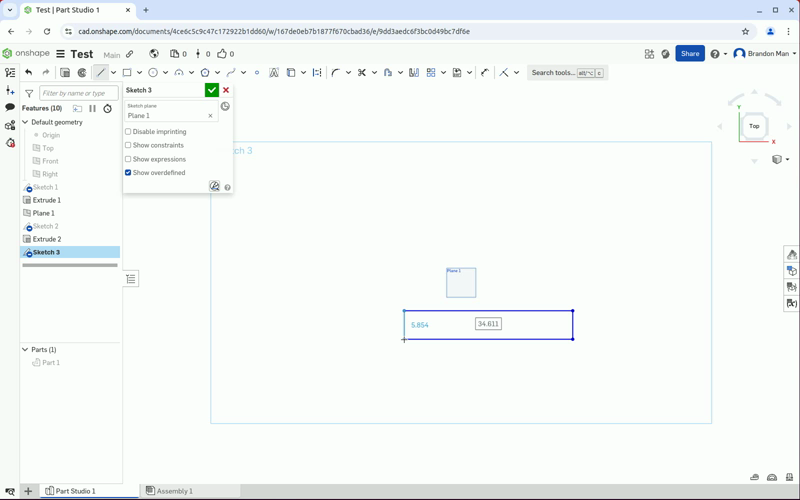
click(404, 339)
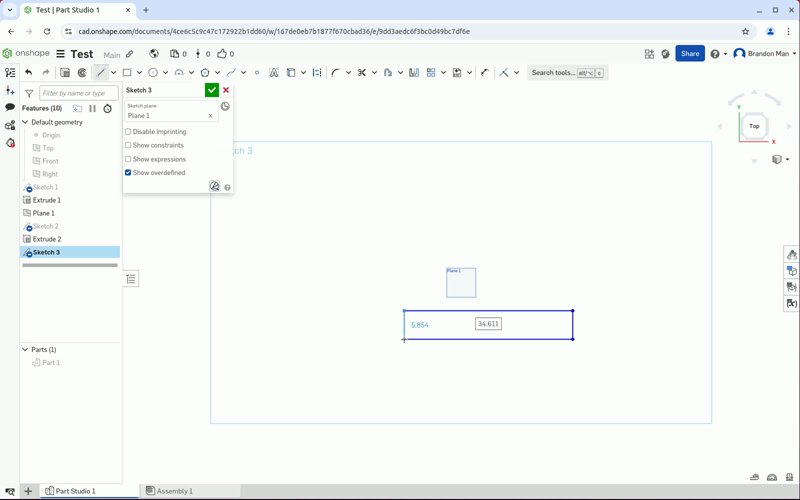
key(esc)
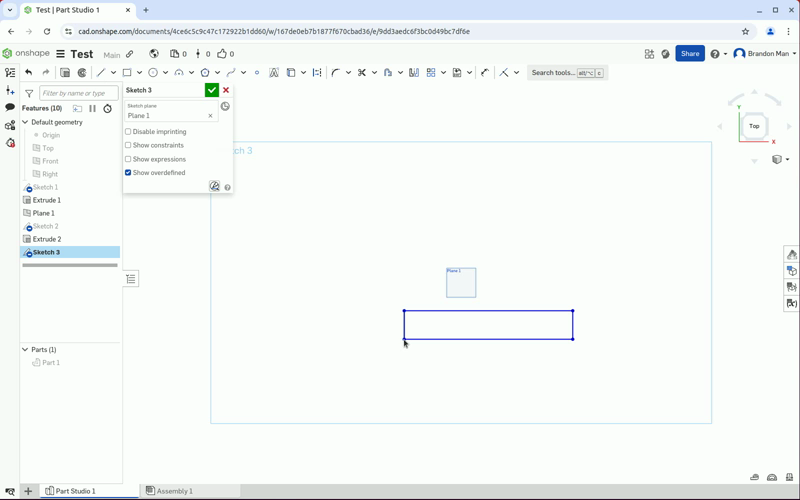
mouse_move(553, 336)
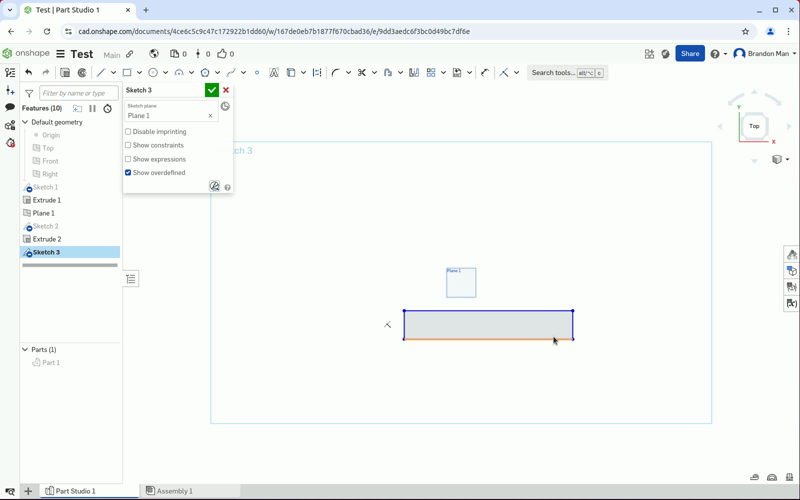
click(553, 336)
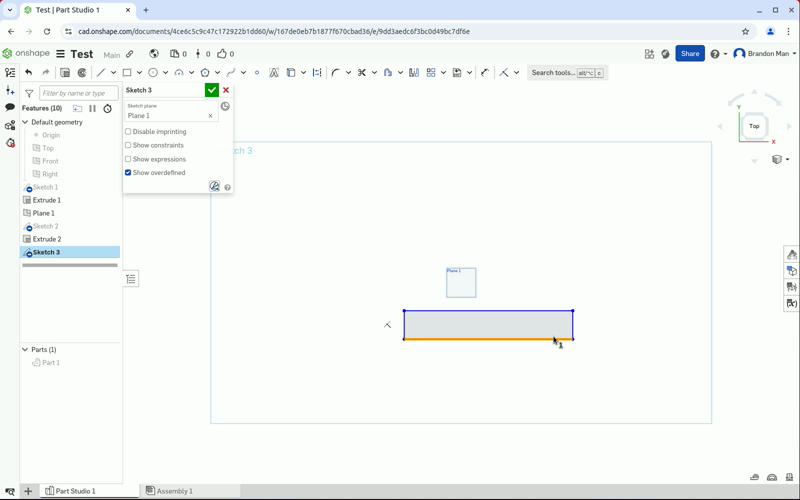
mouse_move(73, 352)
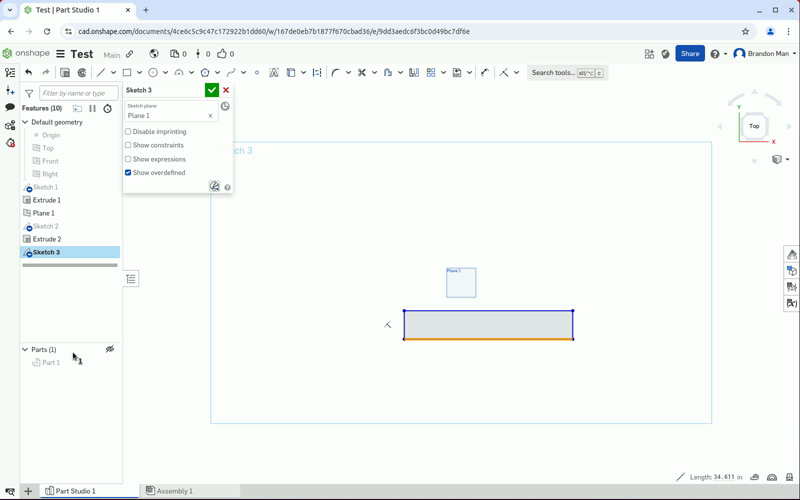
key(shift+y)
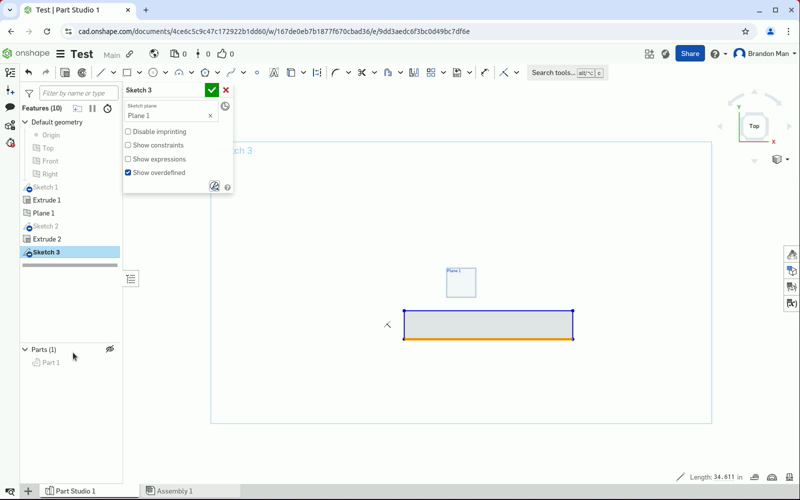
key(shift+e)
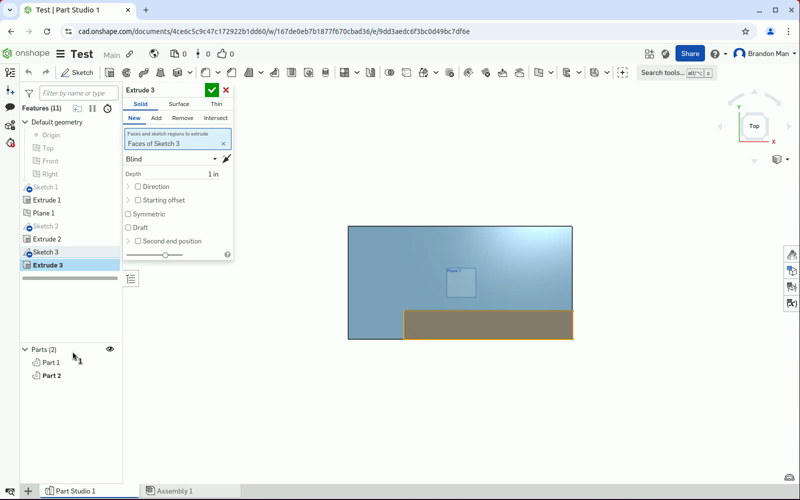
mouse_move(143, 106)
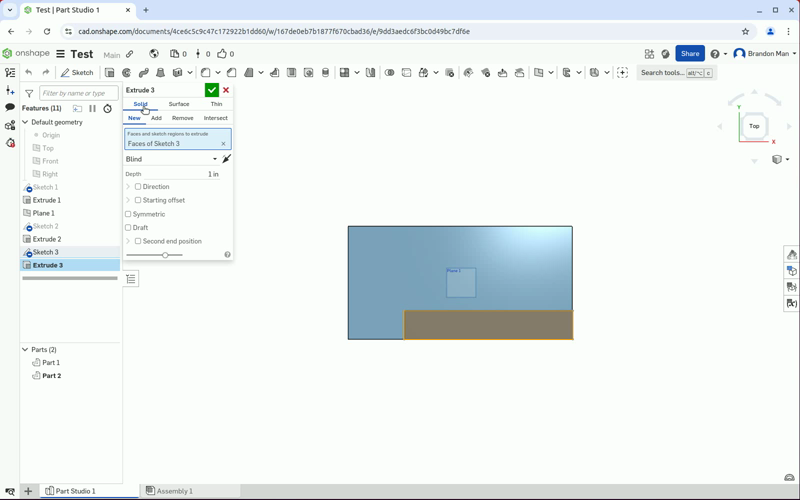
click(143, 106)
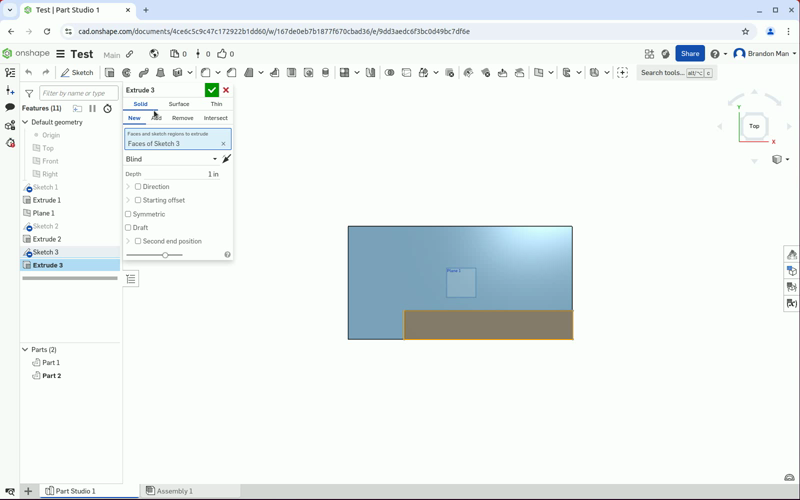
mouse_move(186, 120)
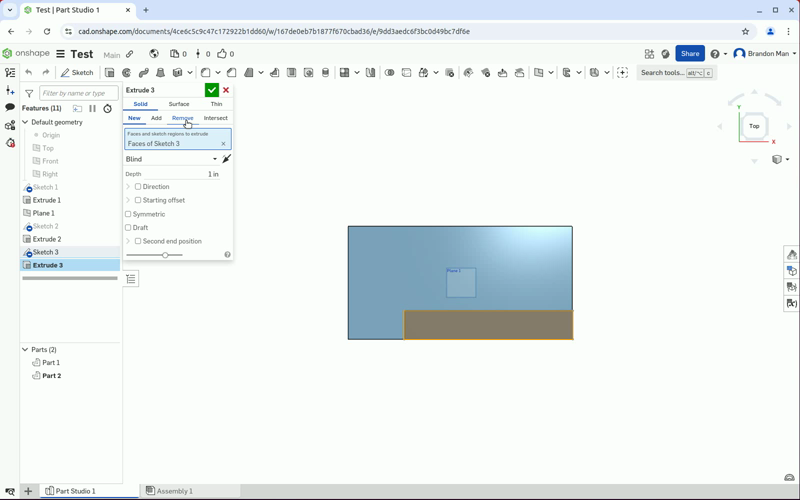
click(186, 120)
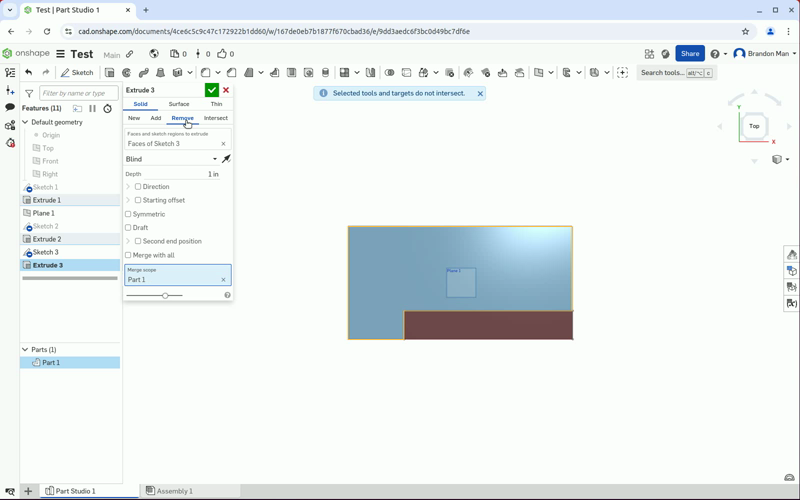
key(tab, 4)
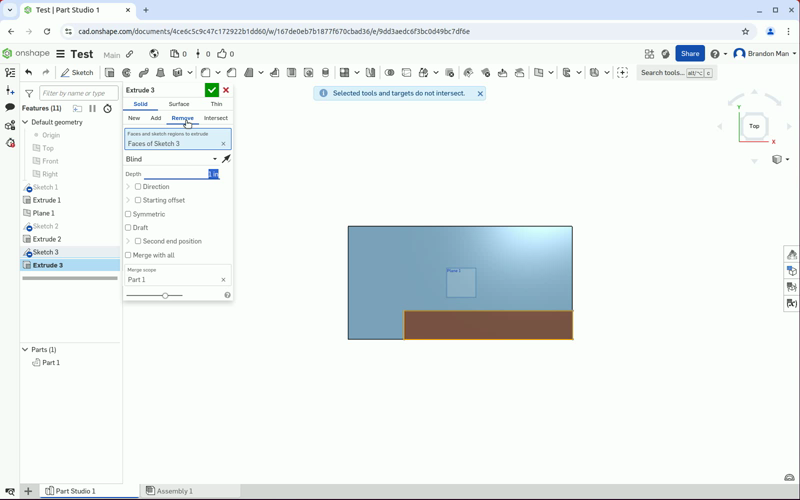
text(11.554)
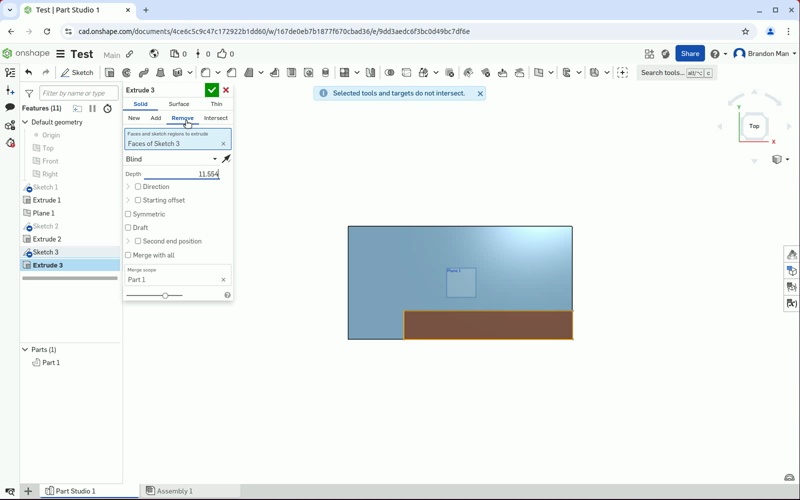
key(tab, 6)
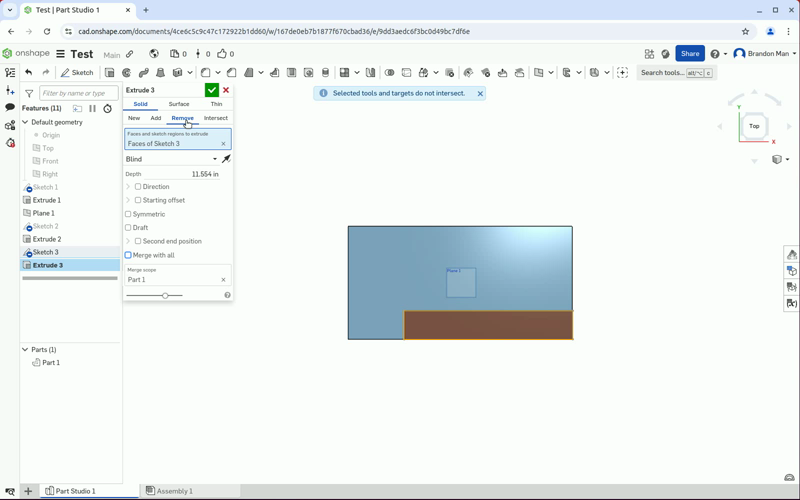
key(space)
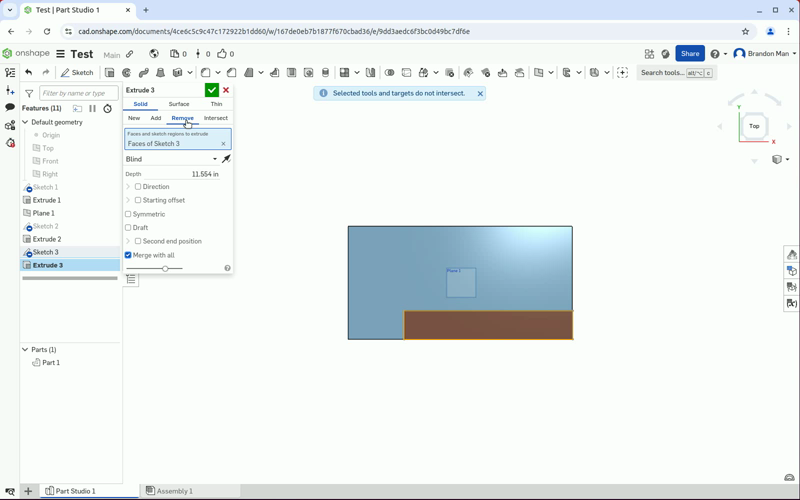
key(enter)
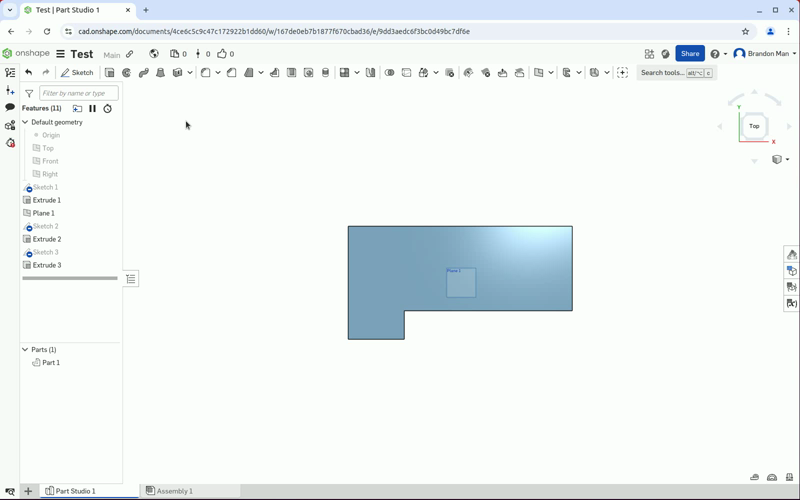
key(shift+h)
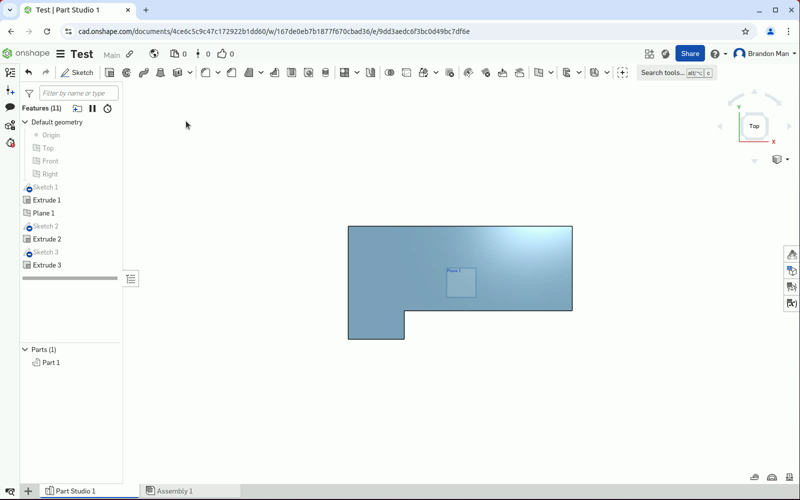
key(shift+h)
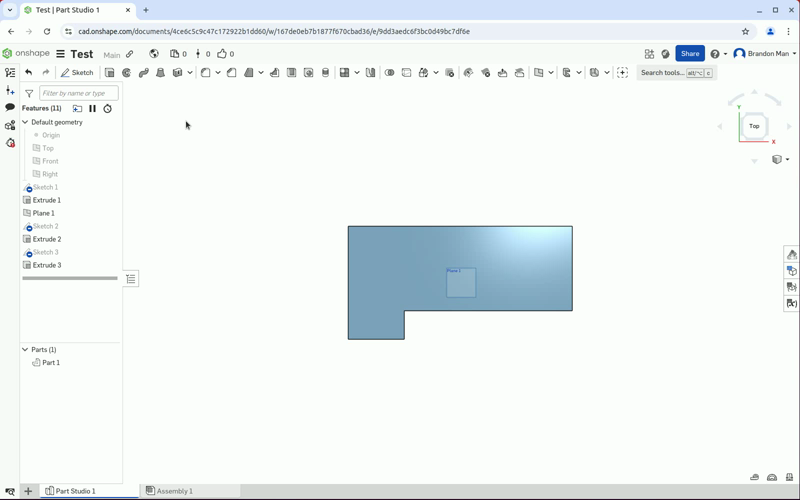
mouse_move(73, 189)
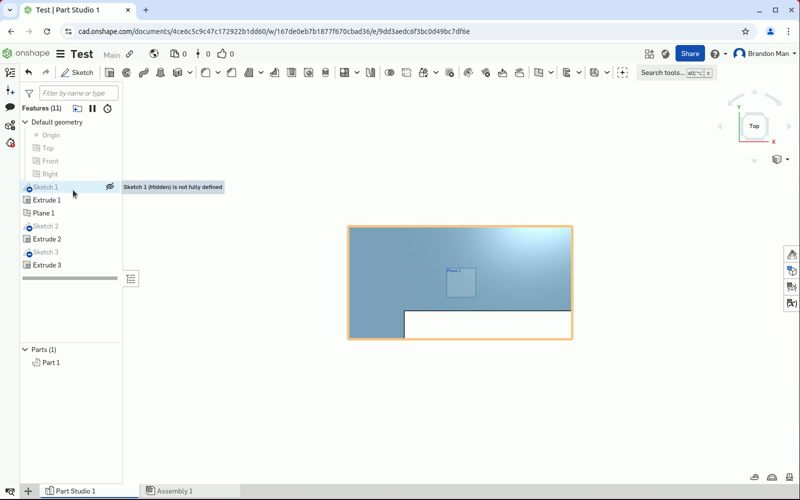
click(73, 189)
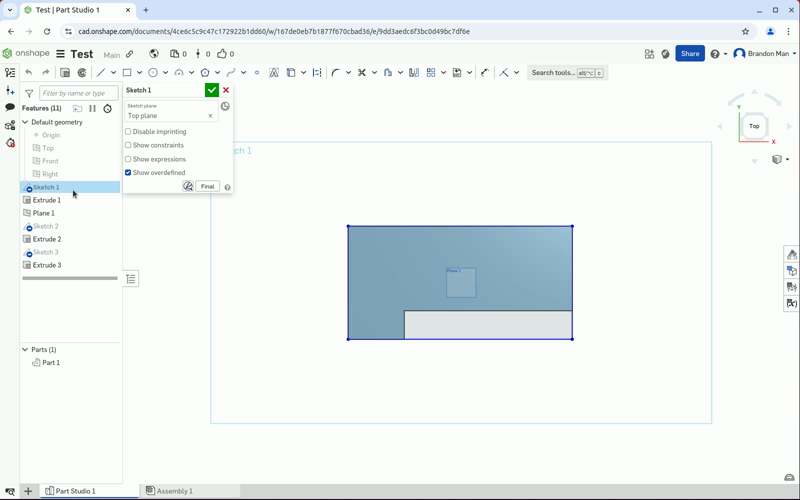
mouse_move(229, 92)
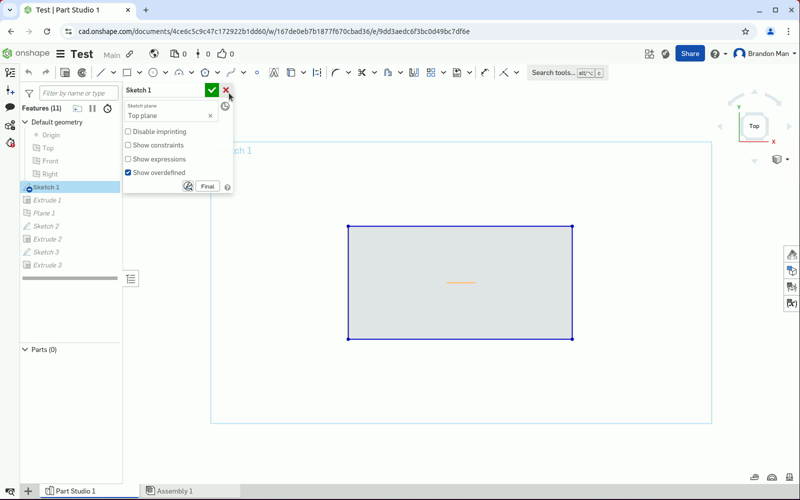
click(229, 92)
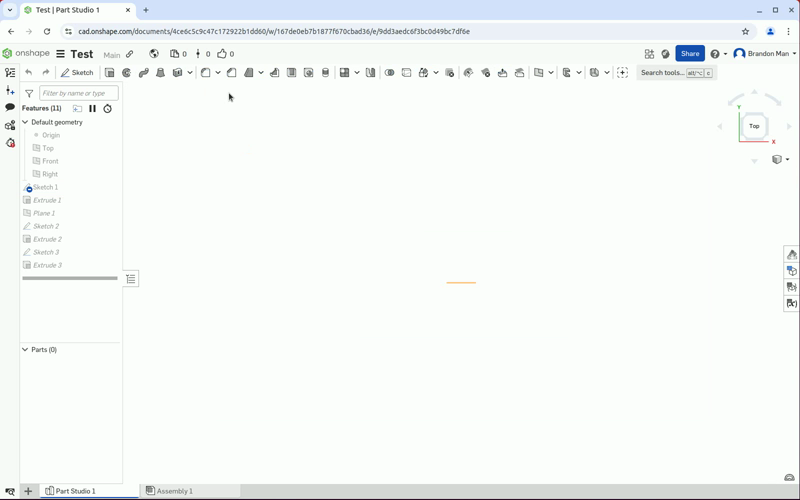
key(shift+s)
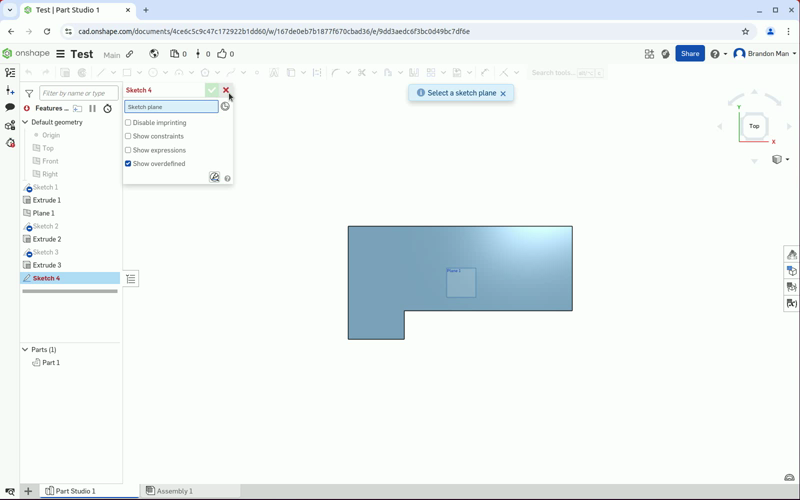
mouse_move(73, 215)
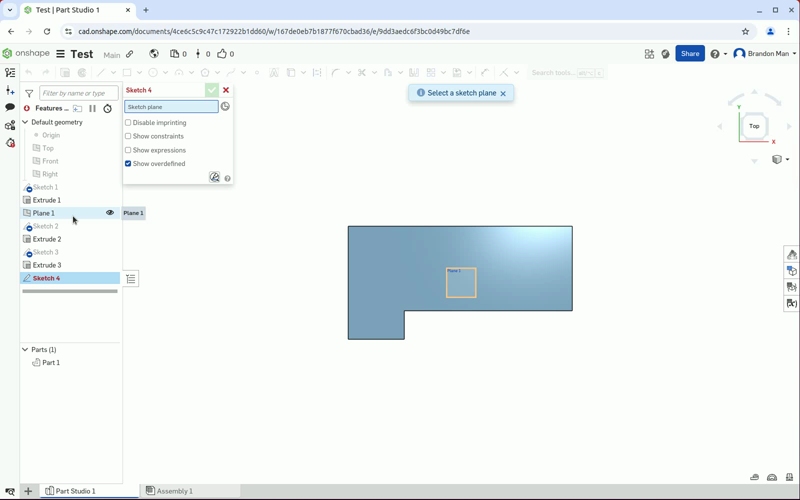
click(73, 215)
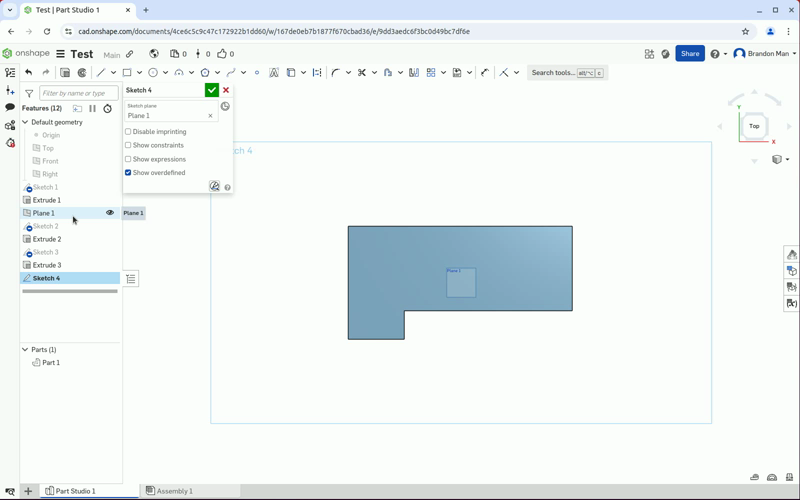
mouse_move(73, 352)
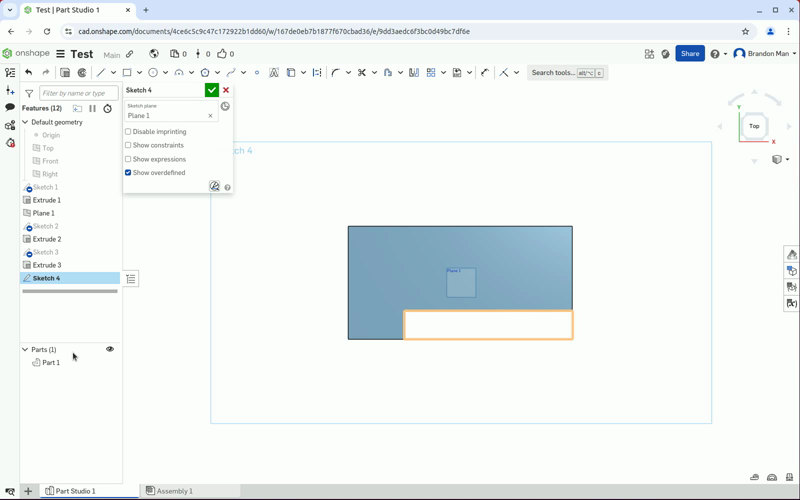
key(y)
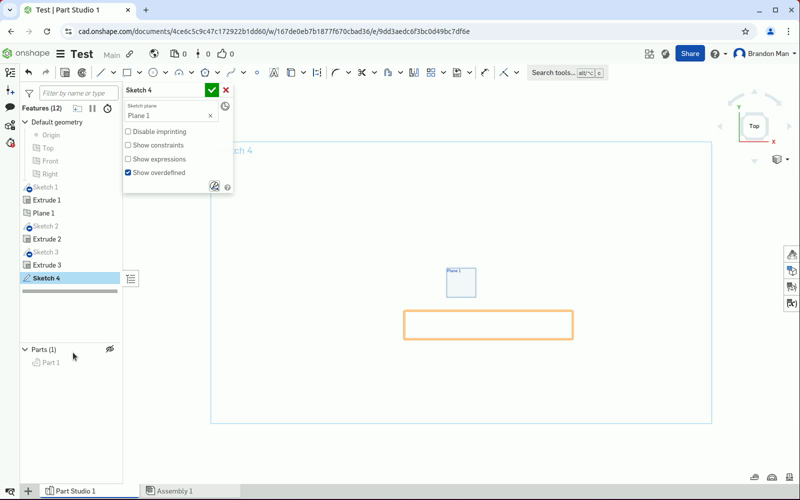
key(l)
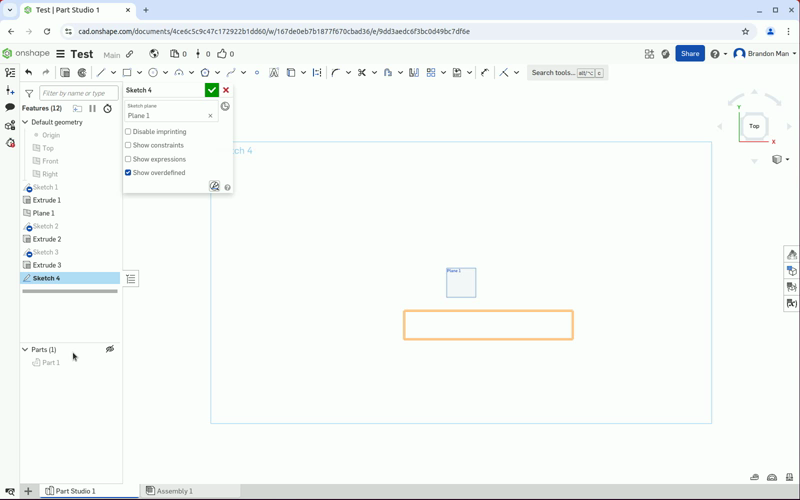
key_down(shift)
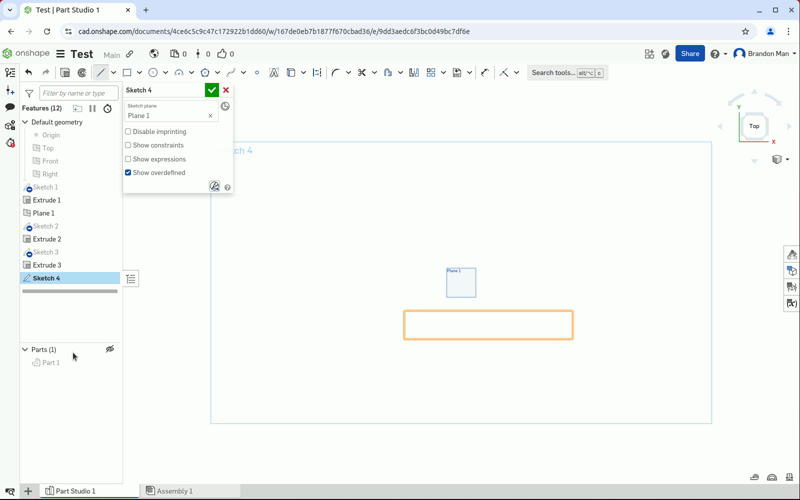
mouse_move(348, 254)
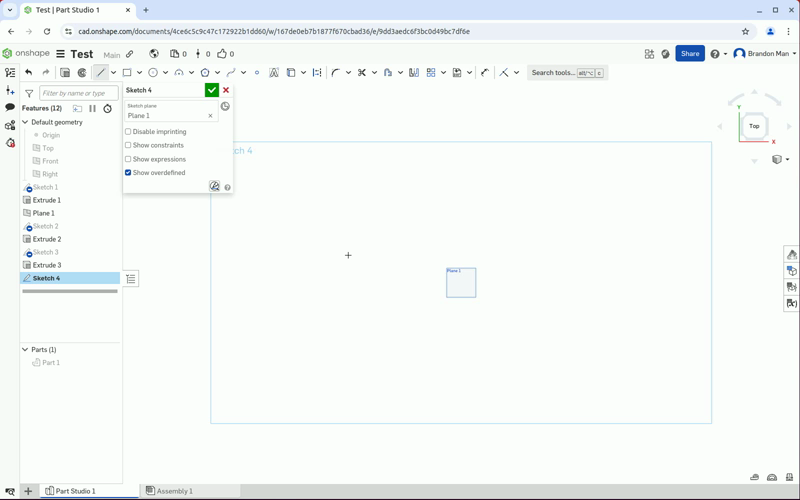
click(348, 254)
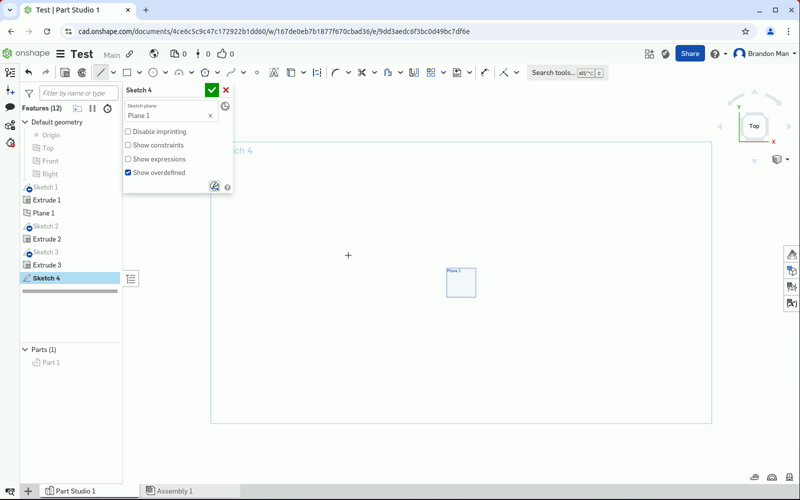
key_up(shift)
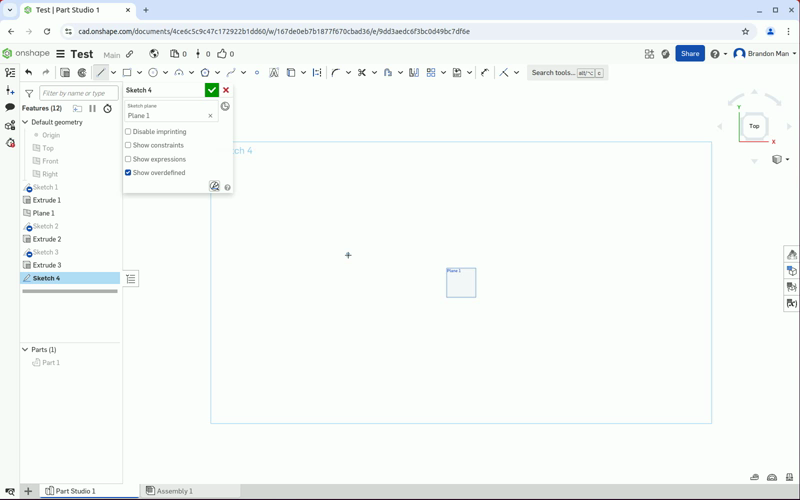
key_down(shift)
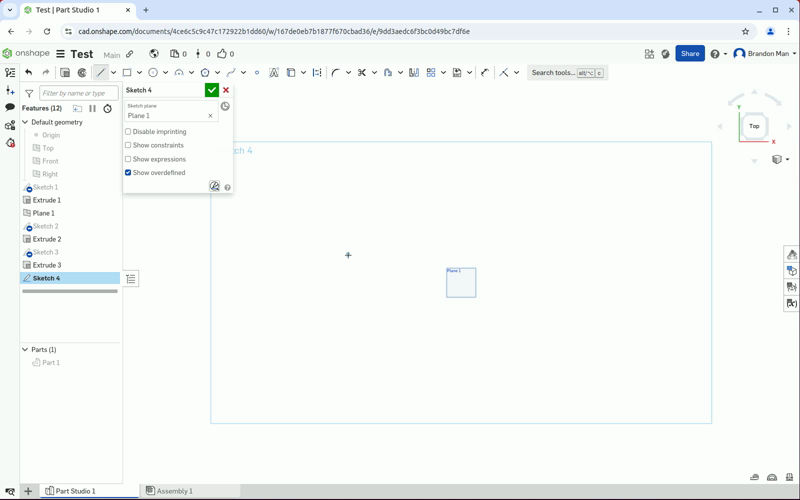
mouse_move(378, 254)
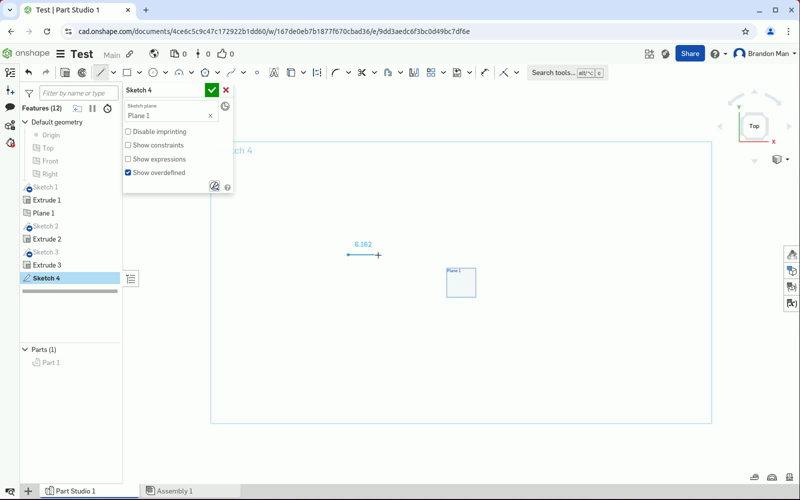
mouse_move(404, 254)
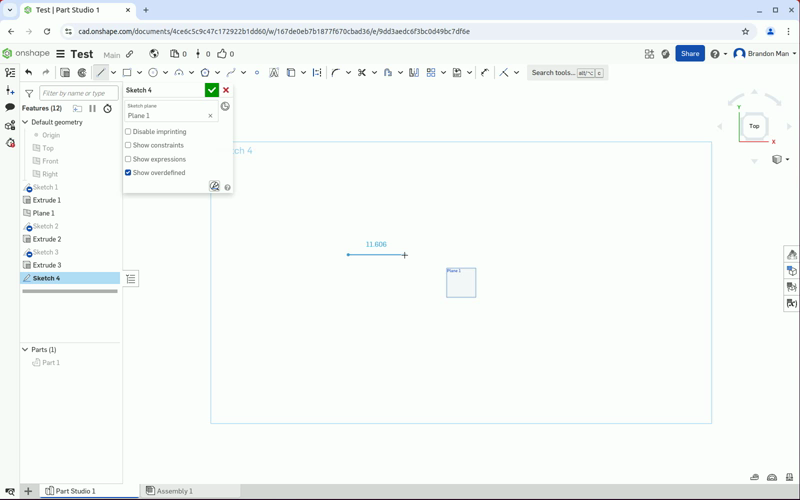
click(404, 254)
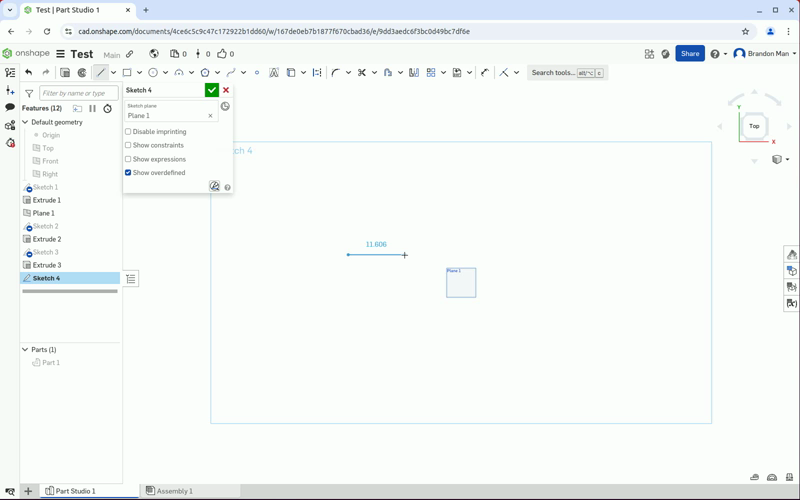
key_up(shift)
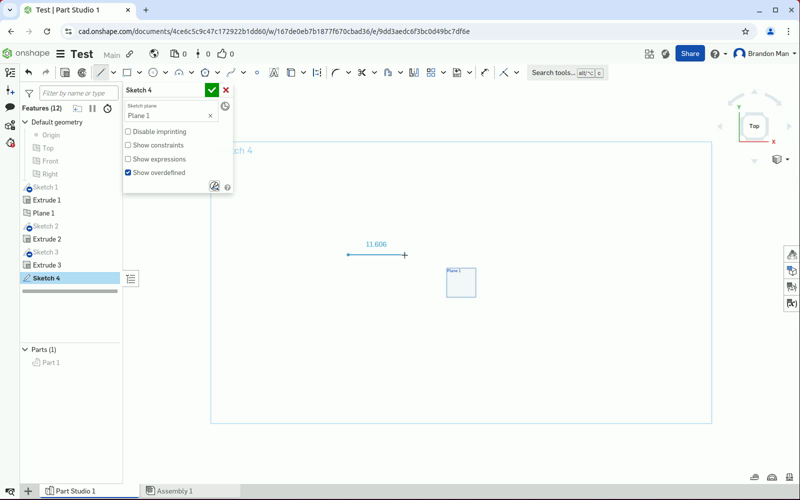
key_down(shift)
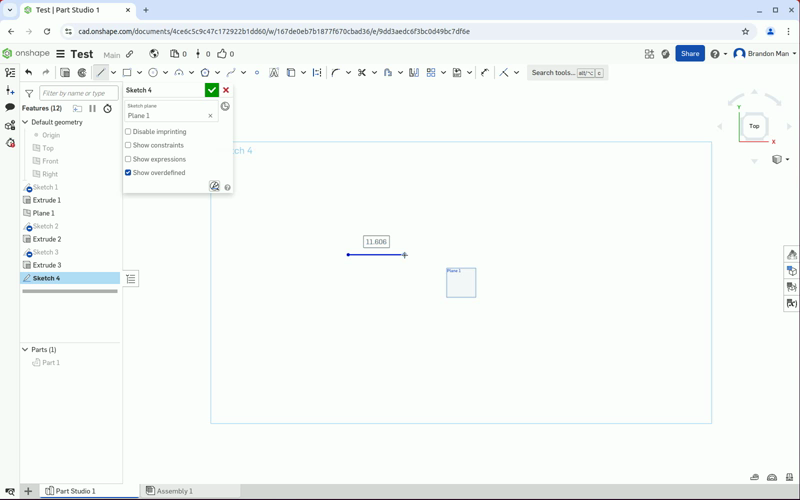
mouse_move(434, 254)
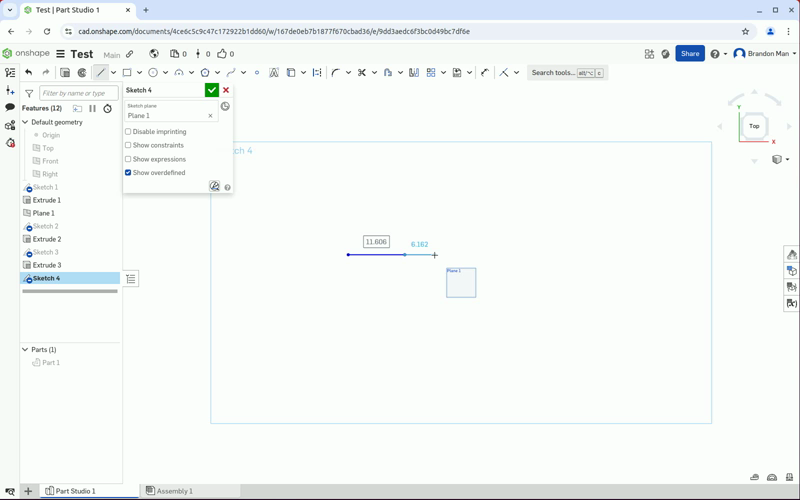
mouse_move(404, 225)
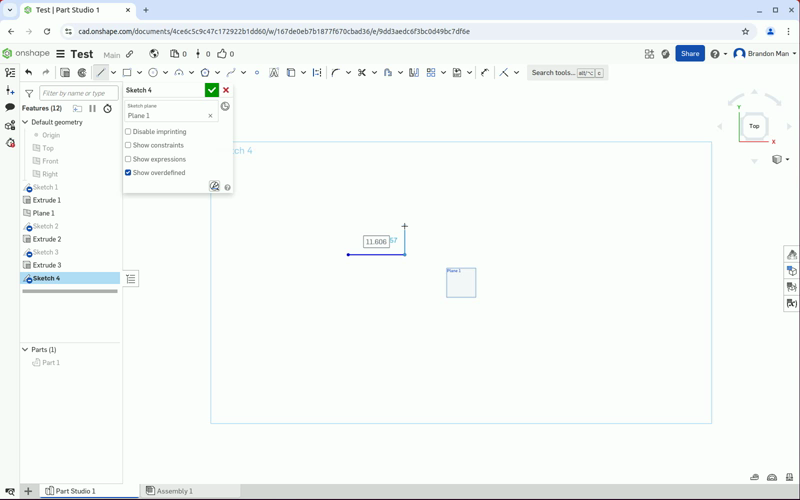
click(404, 225)
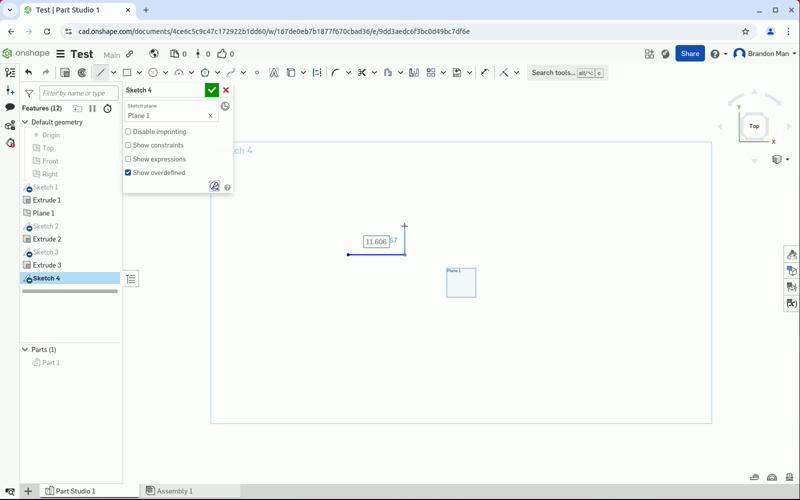
key_up(shift)
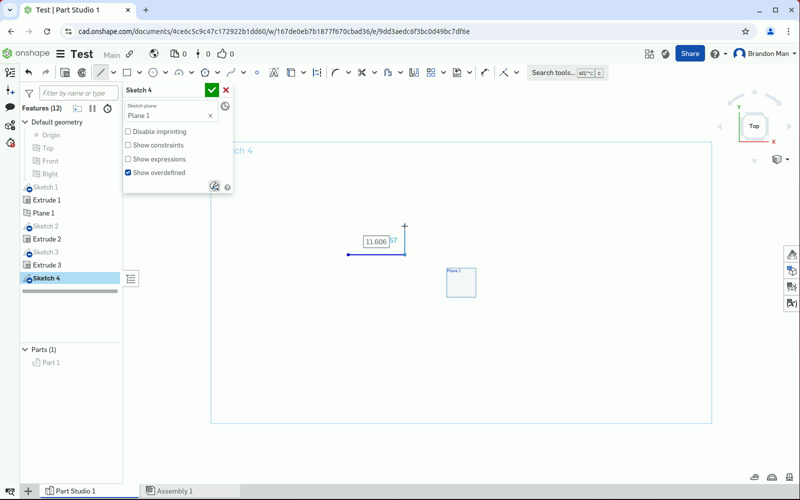
key_down(shift)
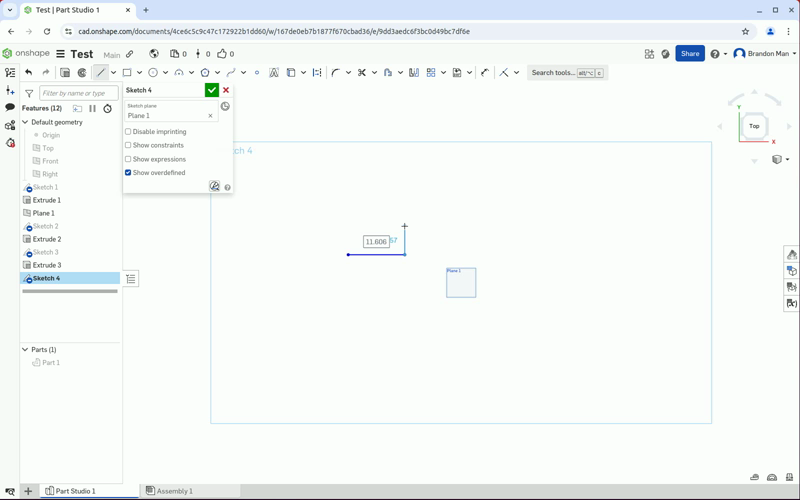
mouse_move(434, 225)
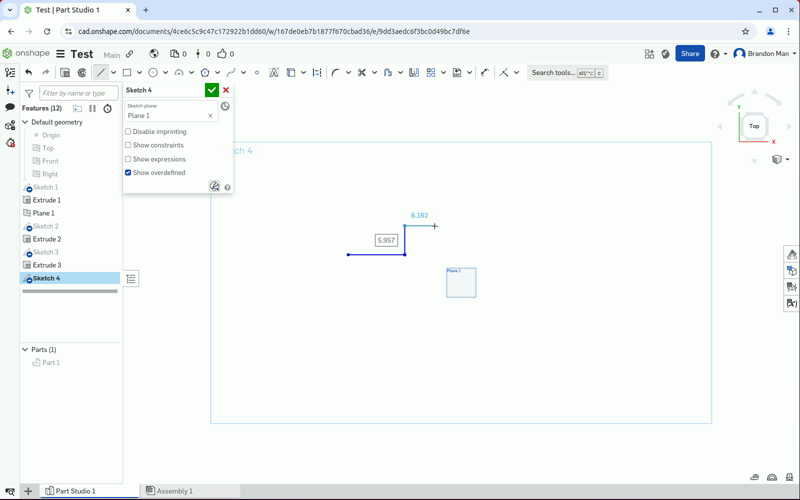
mouse_move(348, 225)
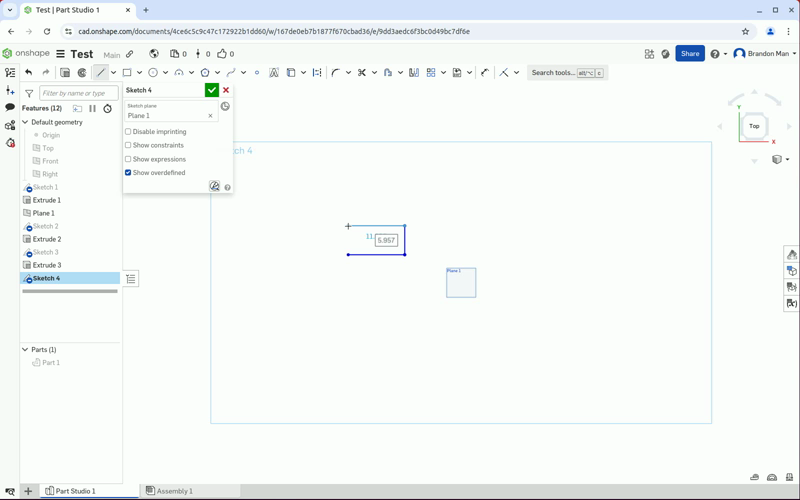
click(348, 225)
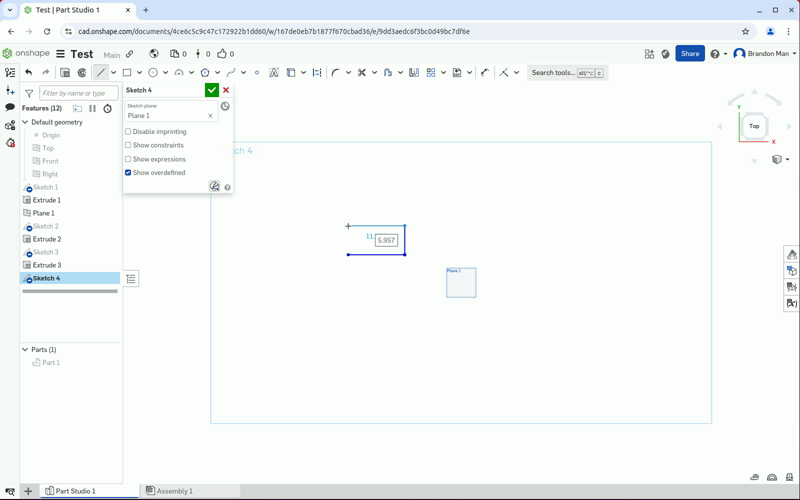
key_up(shift)
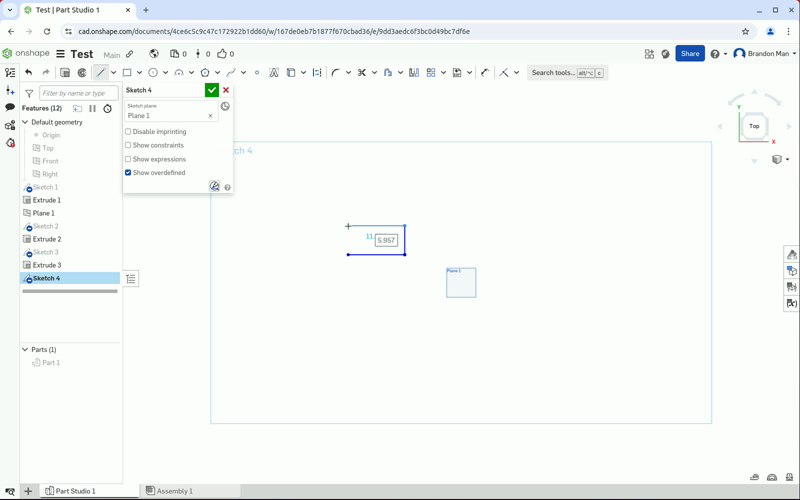
mouse_move(378, 225)
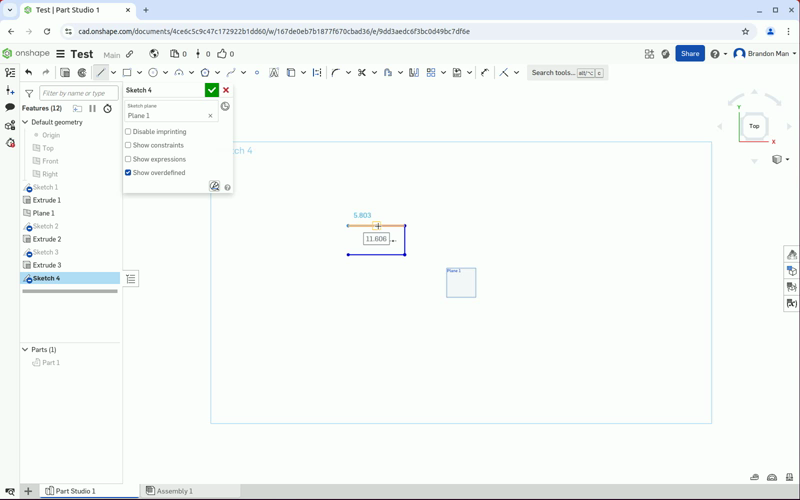
key_down(shift)
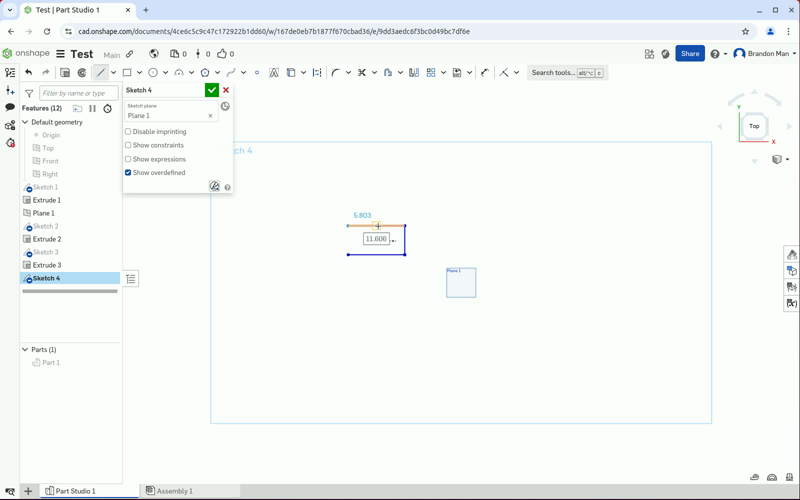
mouse_move(348, 254)
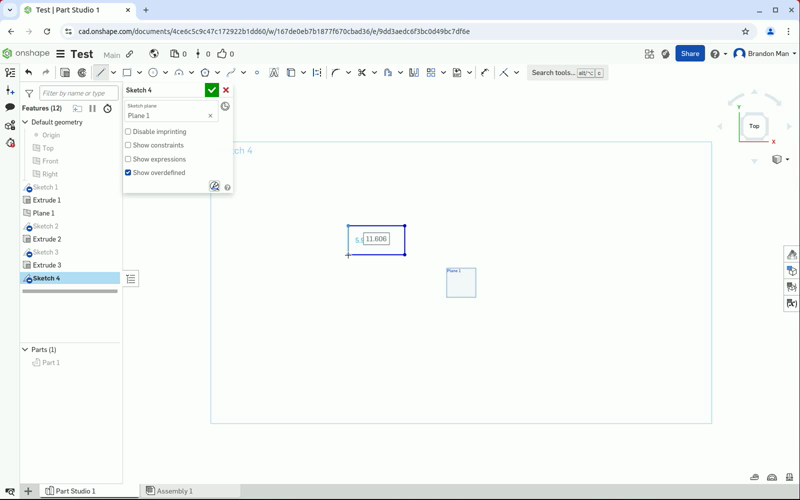
key_up(shift)
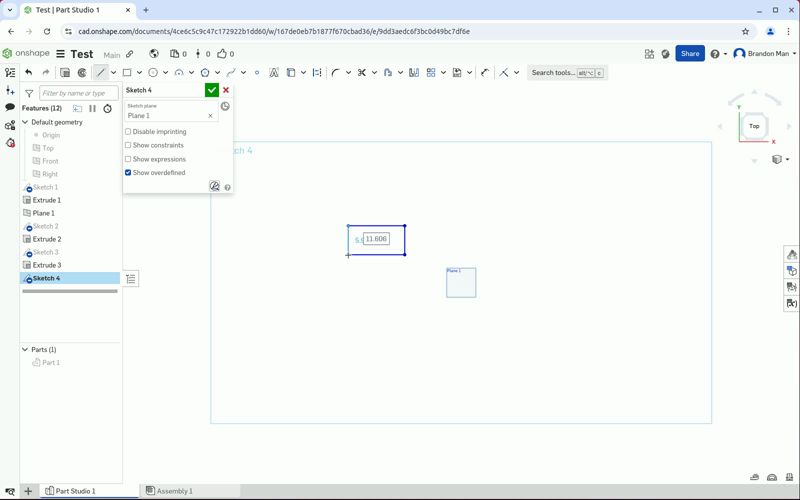
click(348, 254)
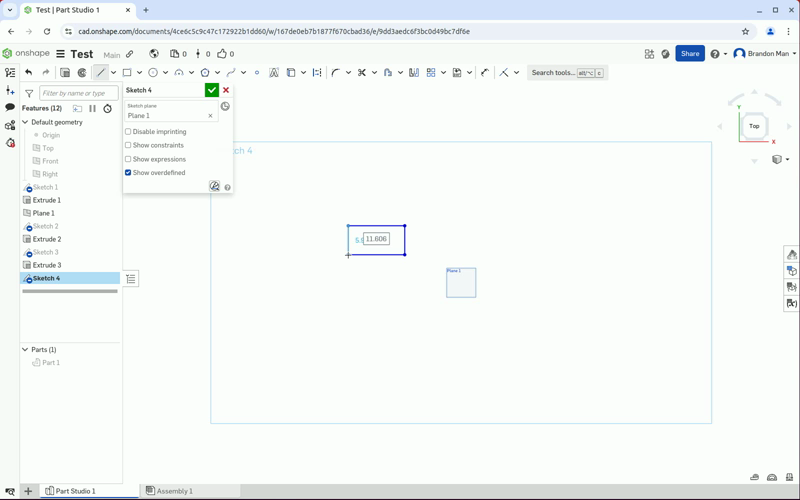
key(esc)
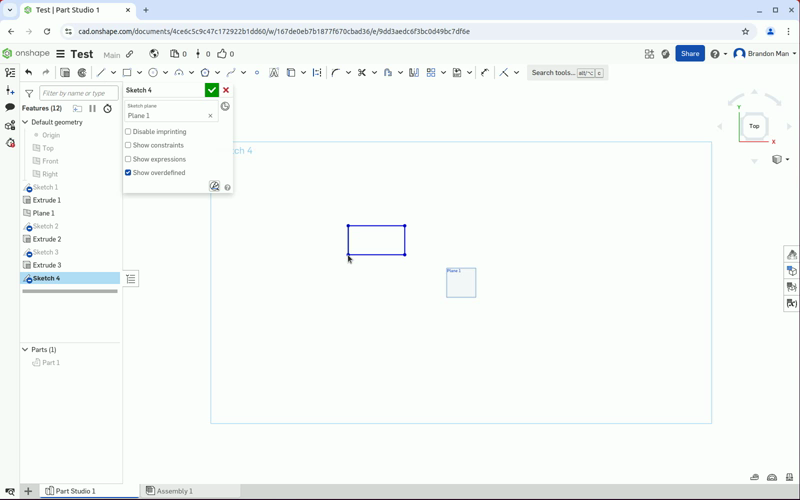
mouse_move(396, 244)
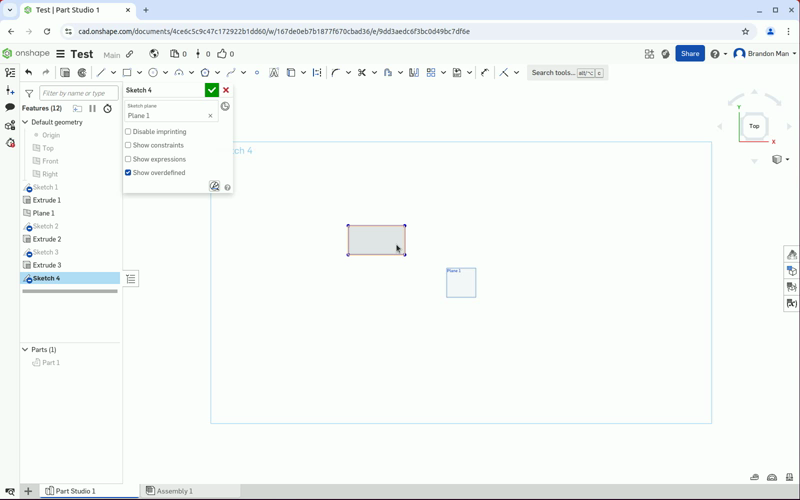
scroll(6)
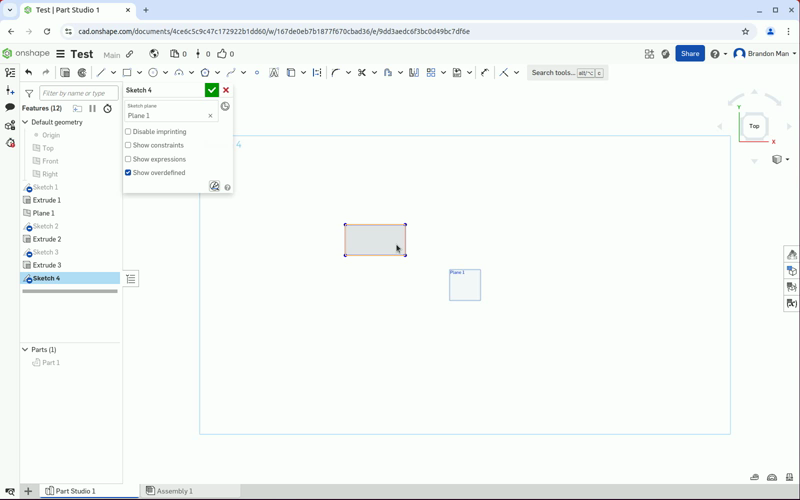
scroll(6)
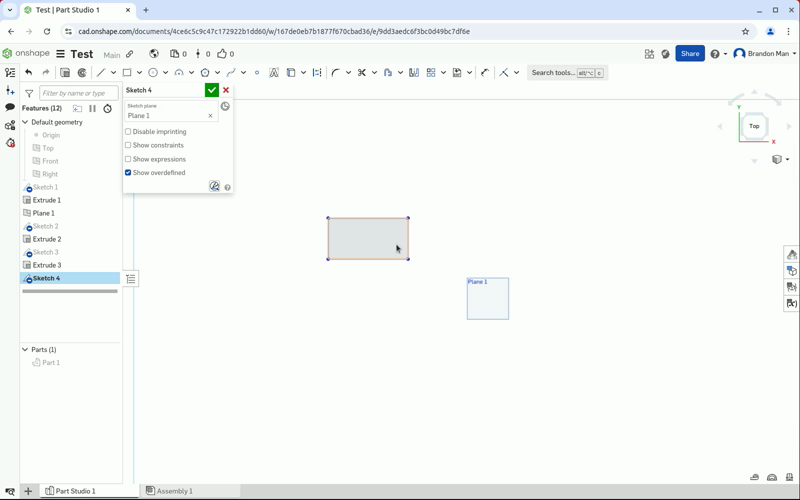
scroll(6)
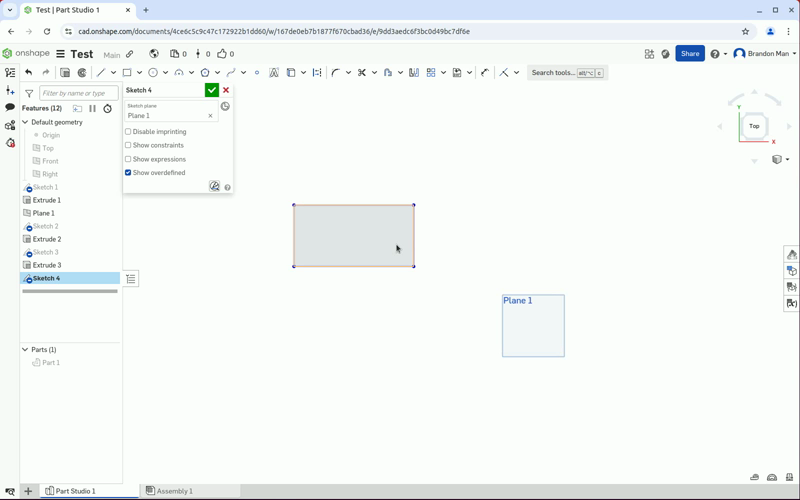
scroll(6)
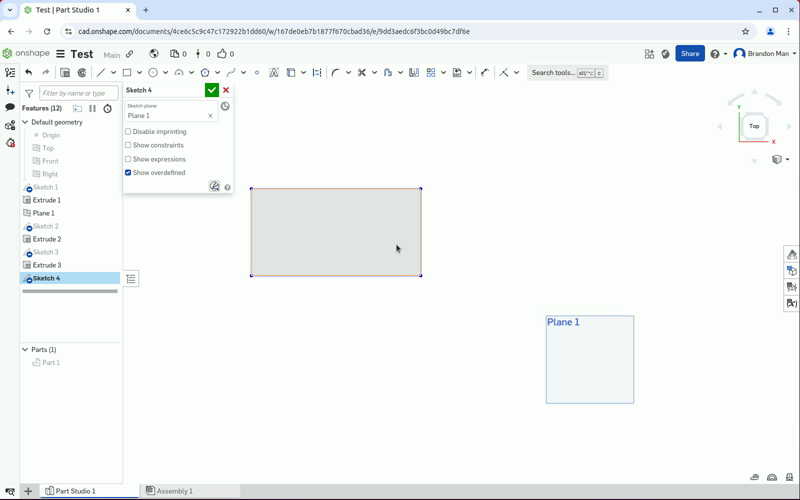
scroll(6)
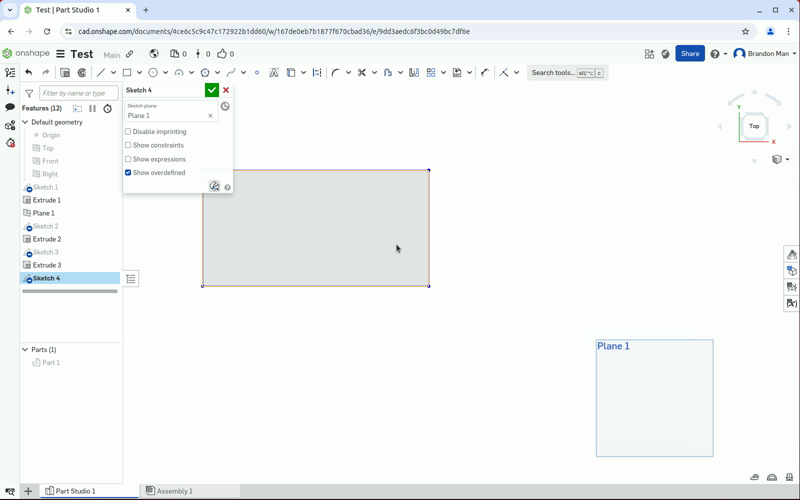
scroll(6)
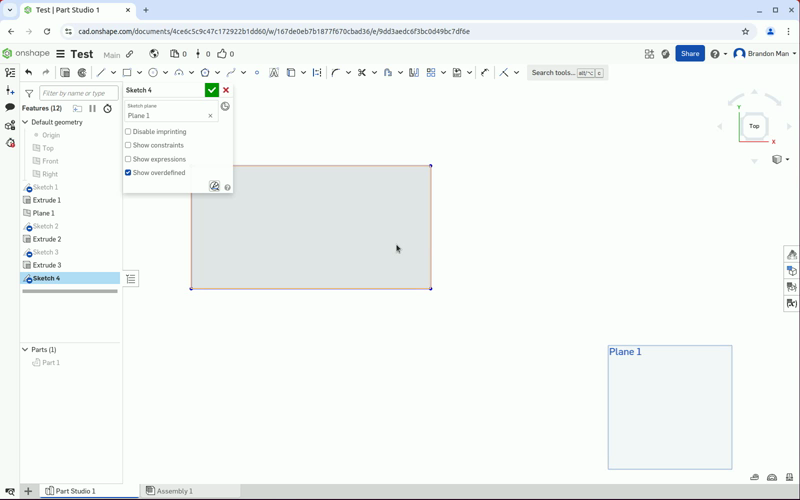
scroll(6)
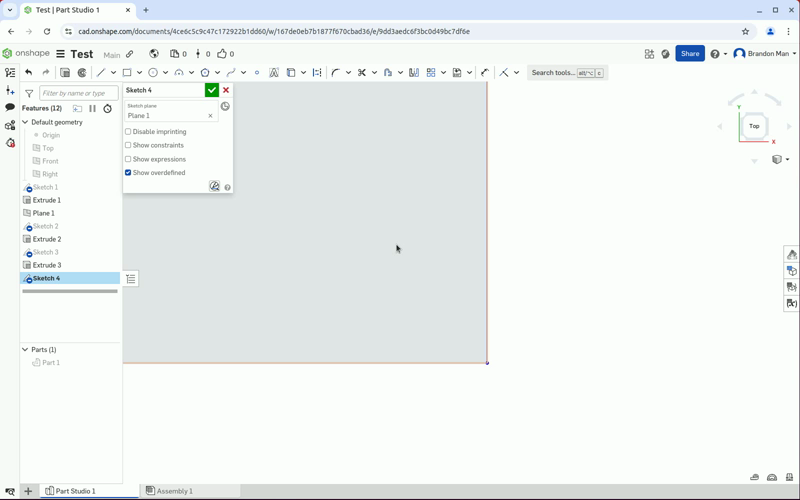
click(396, 244)
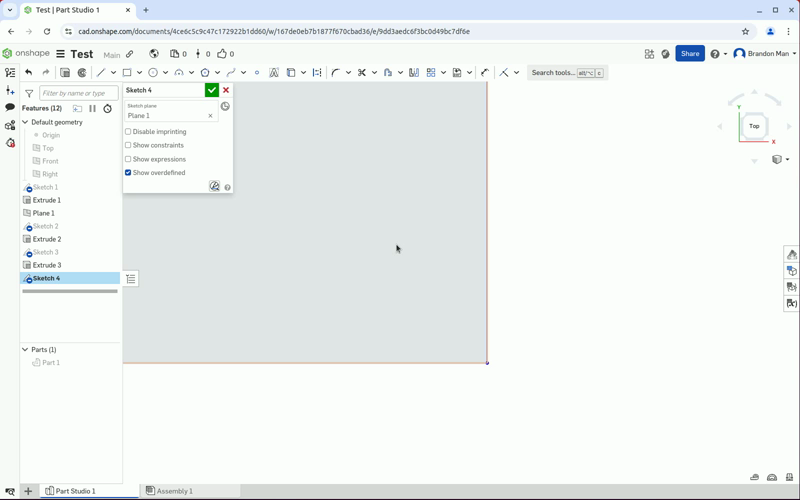
scroll(-6)
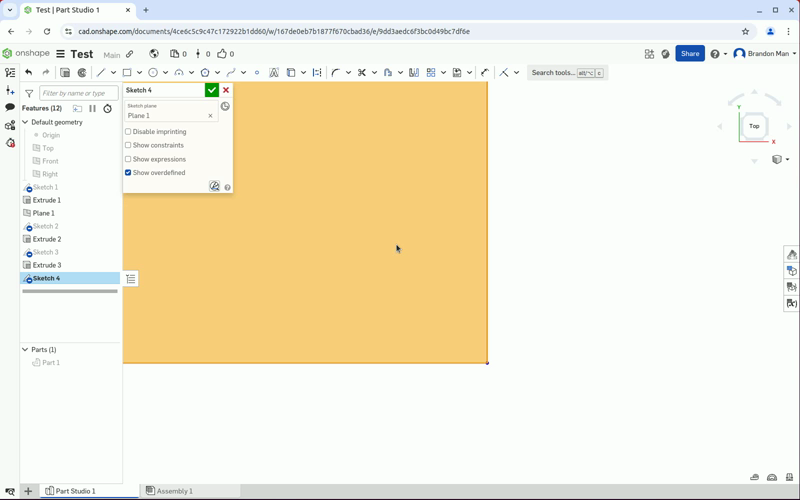
scroll(-6)
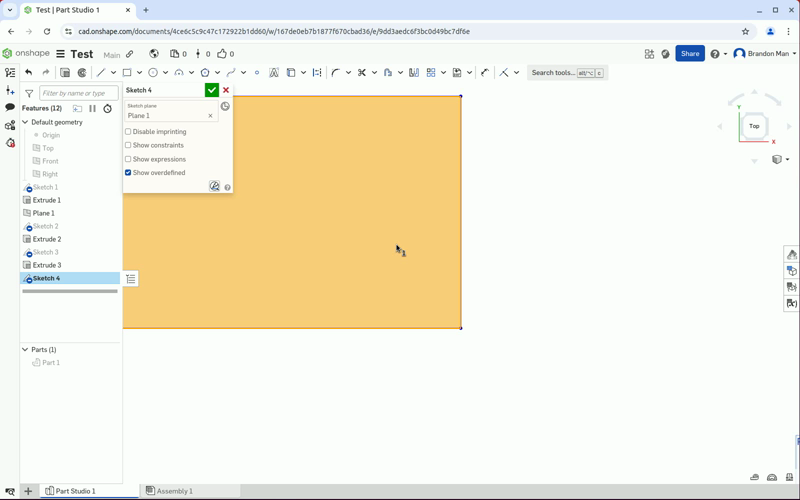
scroll(-6)
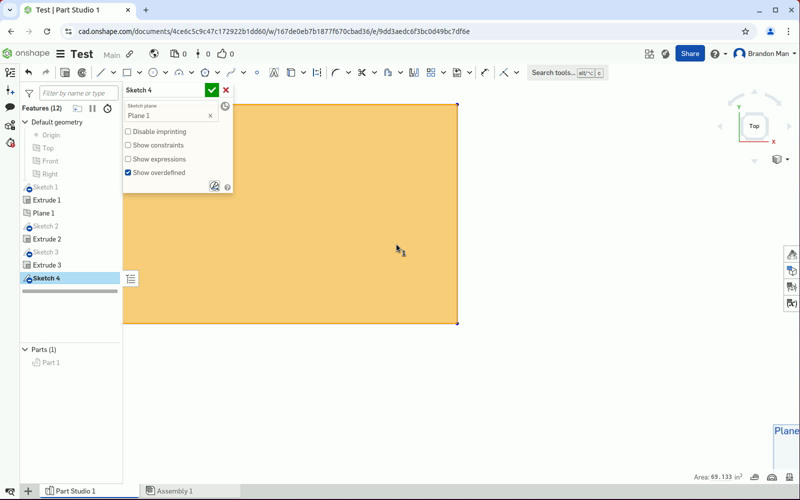
scroll(-6)
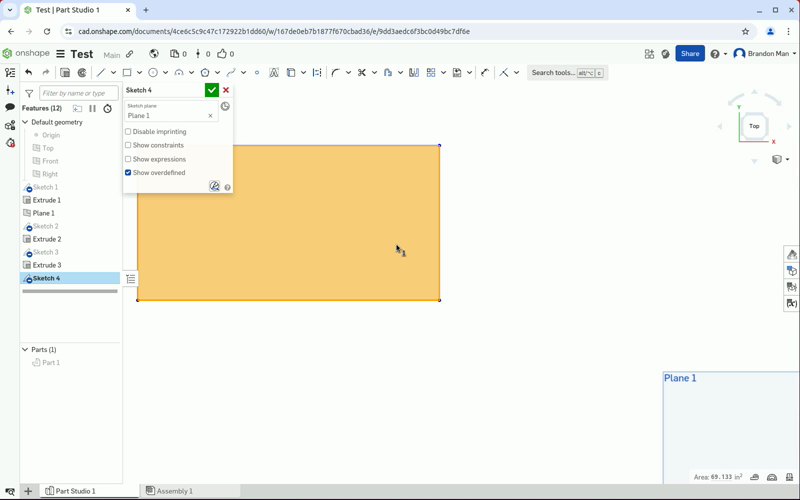
scroll(-6)
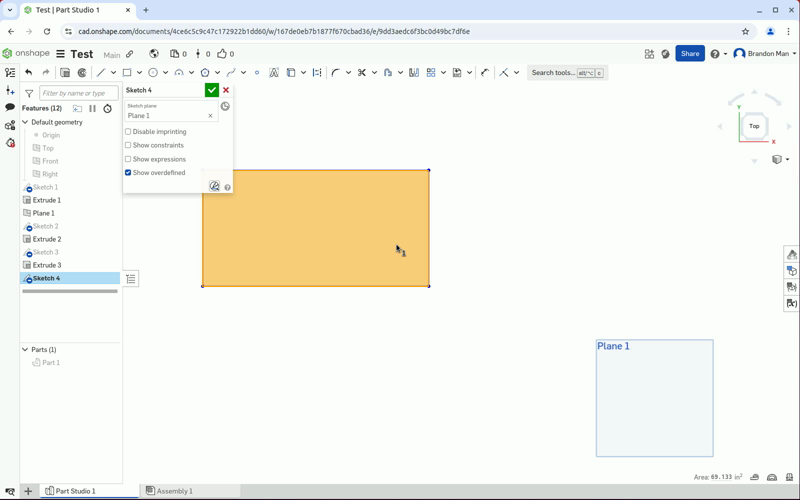
scroll(-6)
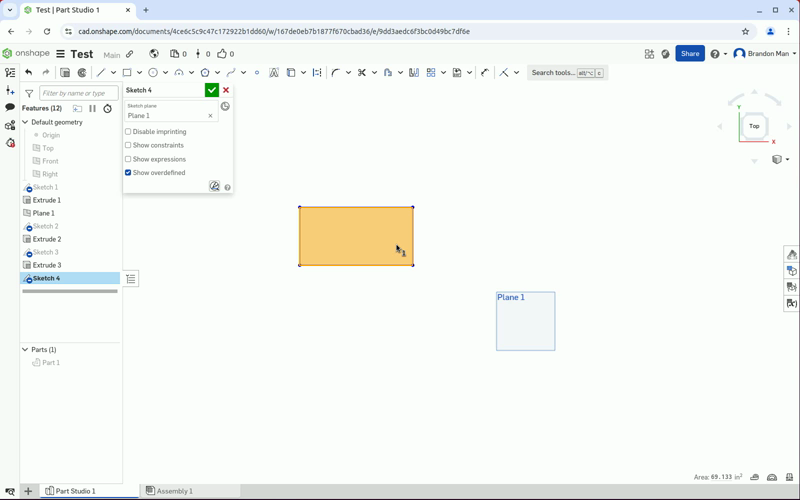
scroll(-6)
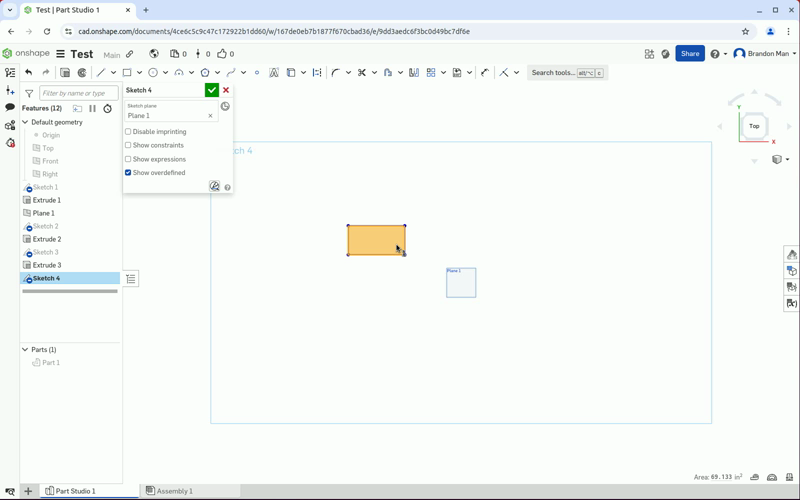
mouse_move(73, 352)
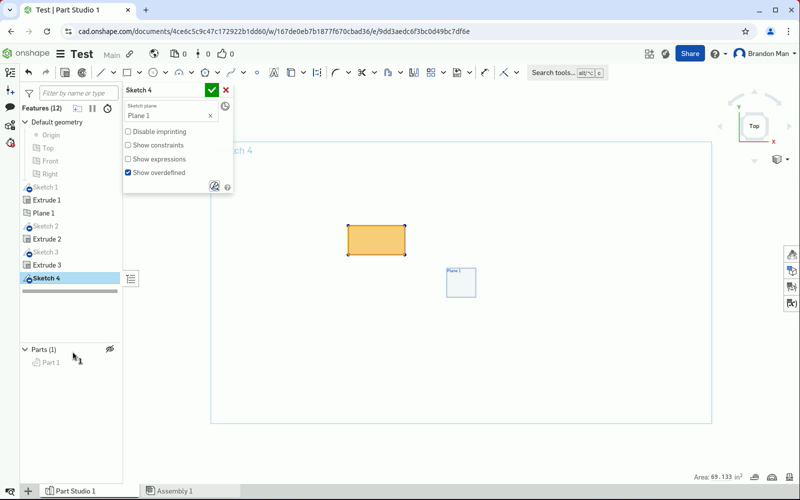
key(shift+y)
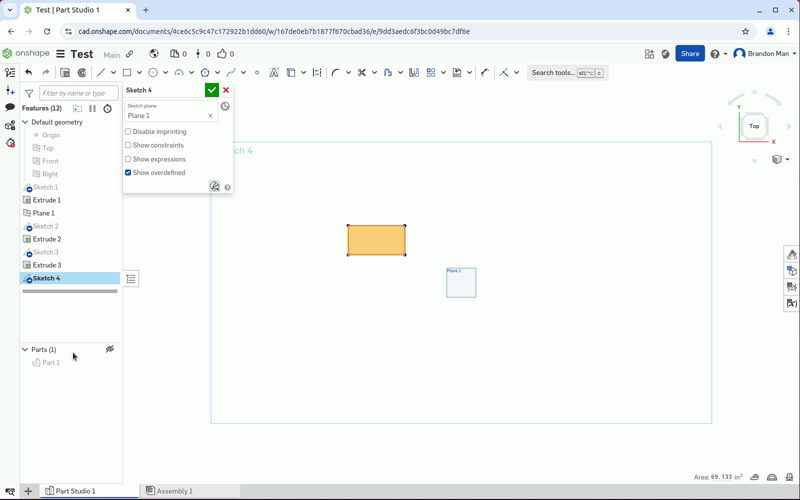
key(shift+e)
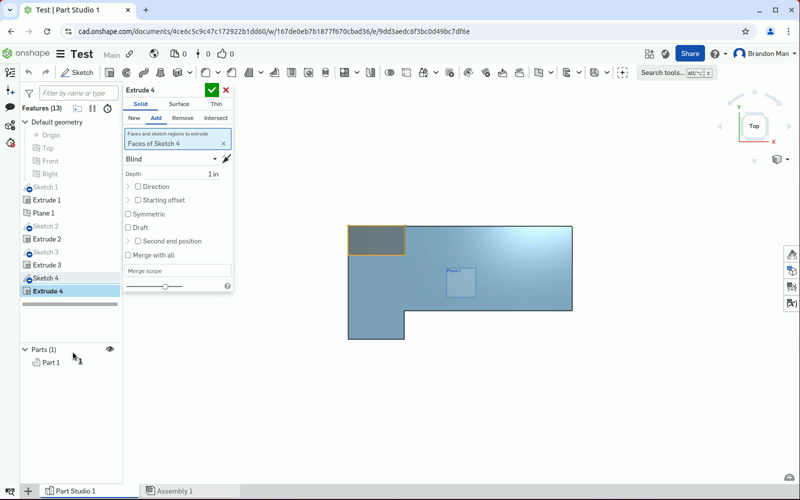
mouse_move(143, 106)
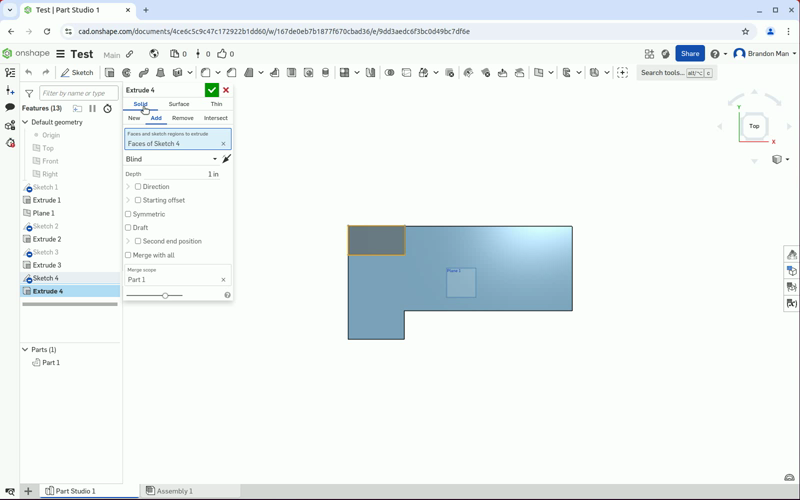
click(143, 106)
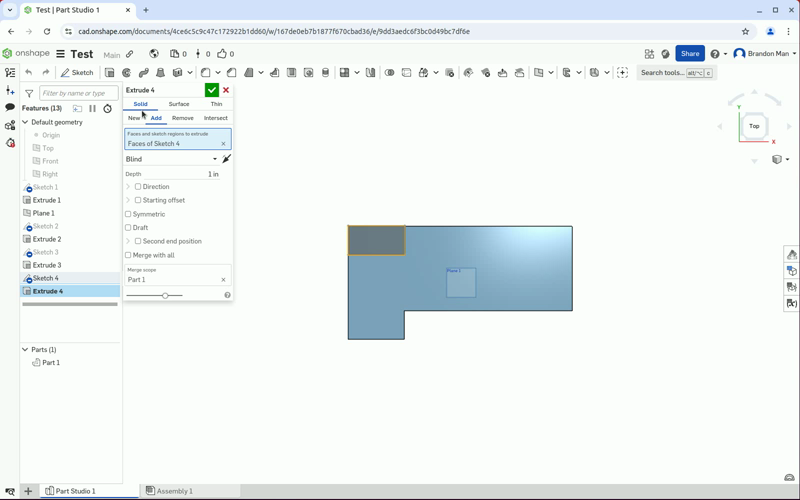
mouse_move(137, 120)
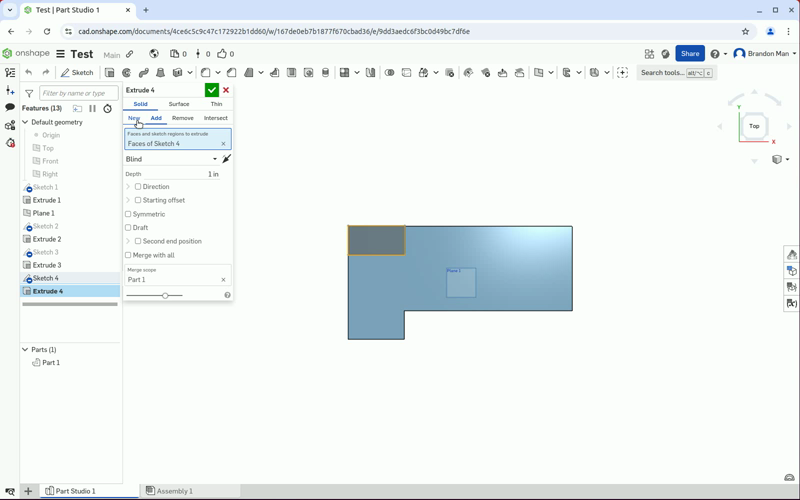
click(137, 120)
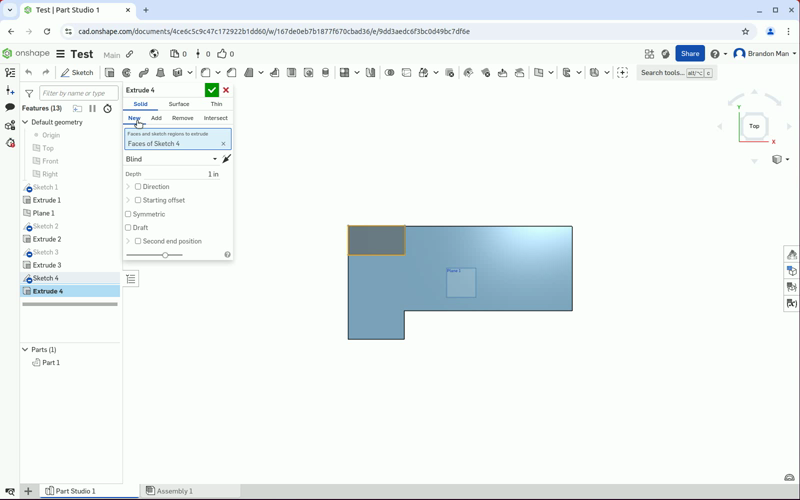
key(tab, 4)
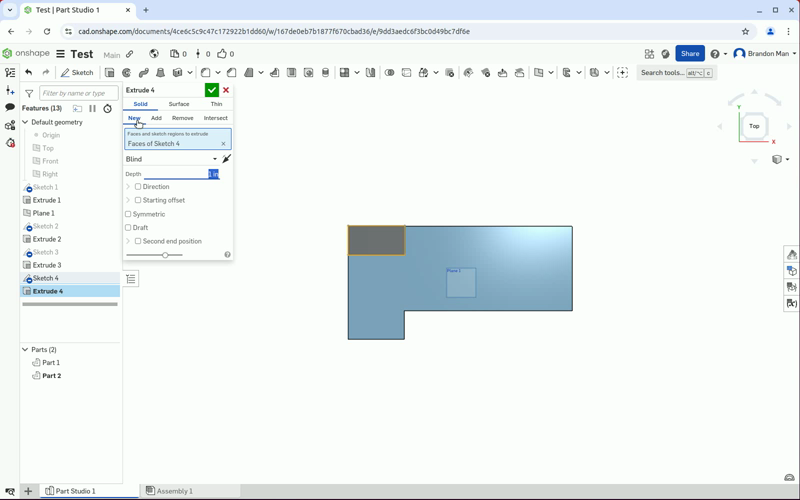
text(11.554)
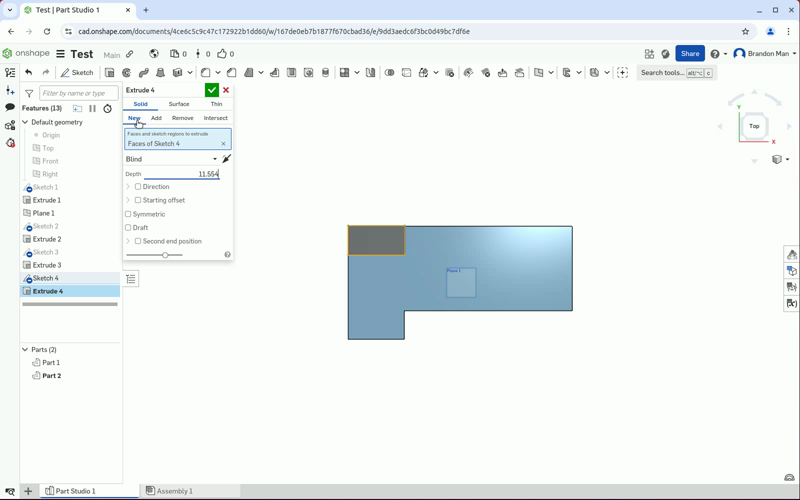
key(enter)
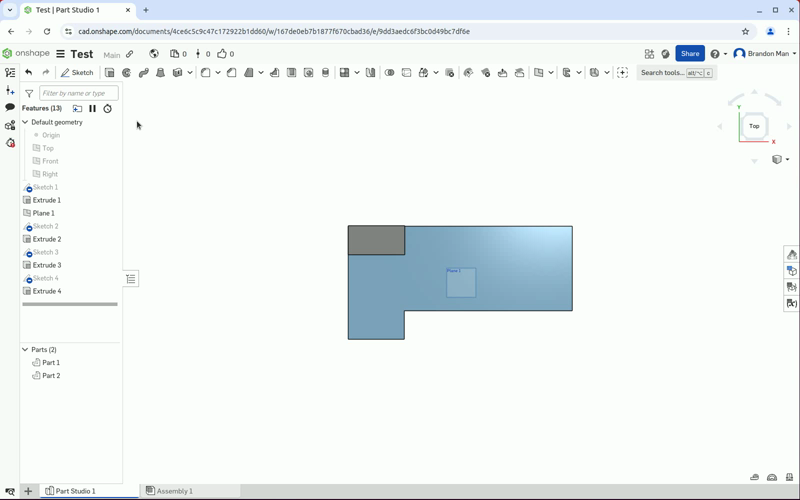
key(shift+h)
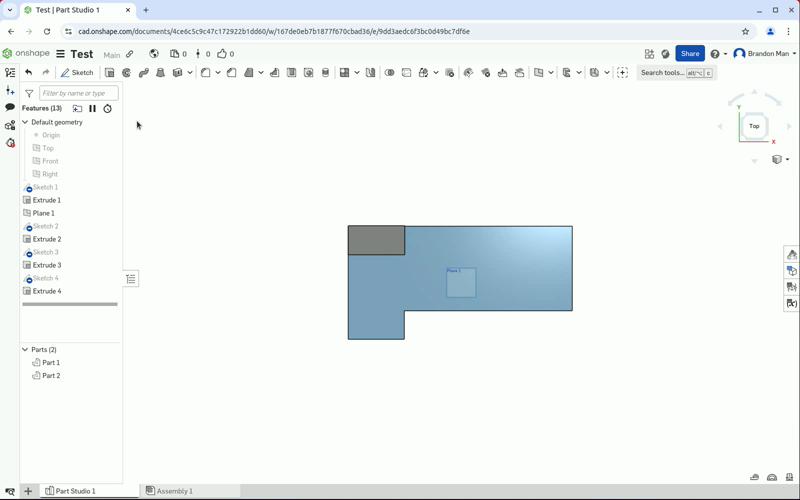
key(shift+h)
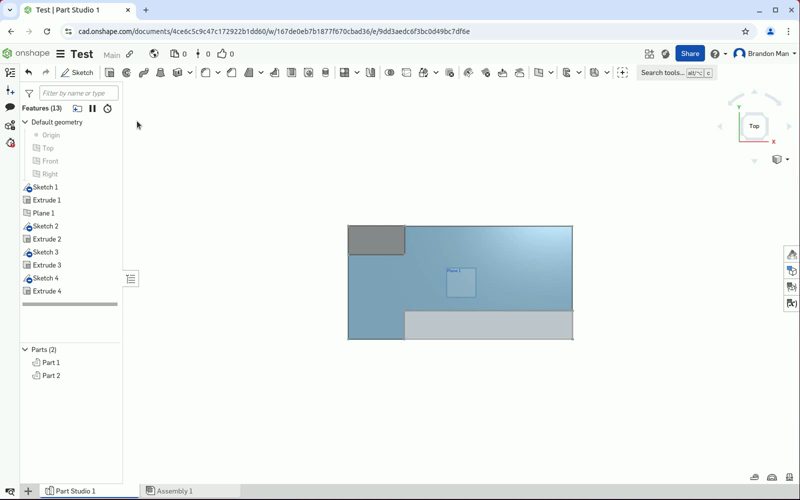
key(shift+7)
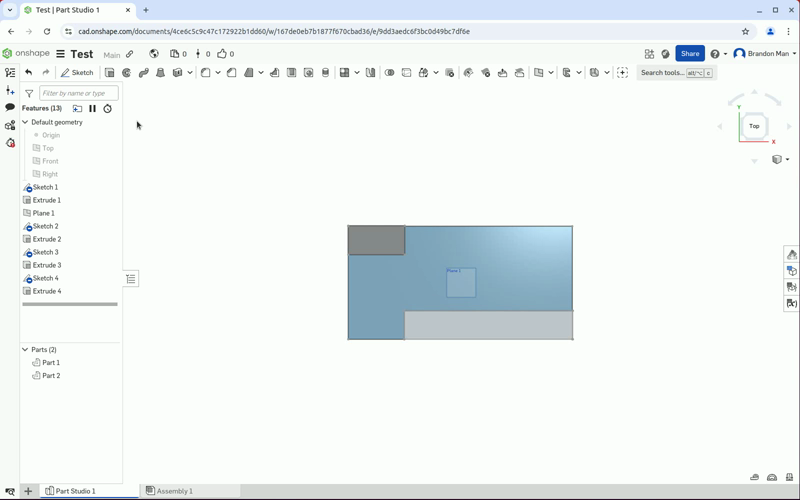
key(up, 3)
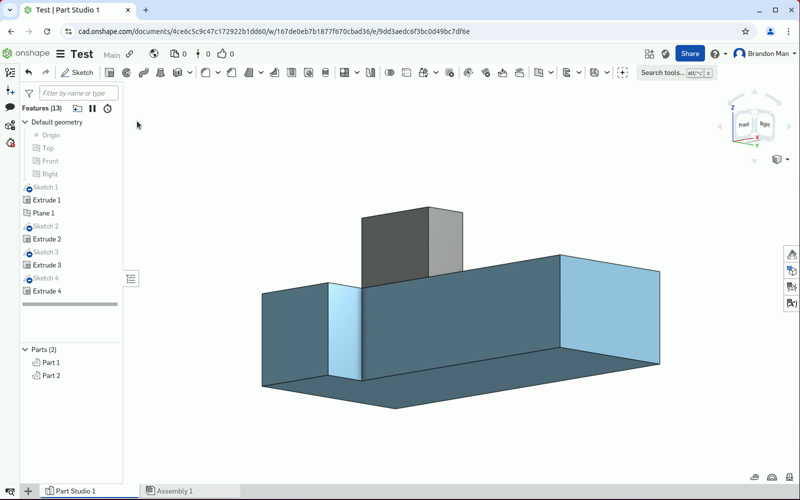
key(left, 3)
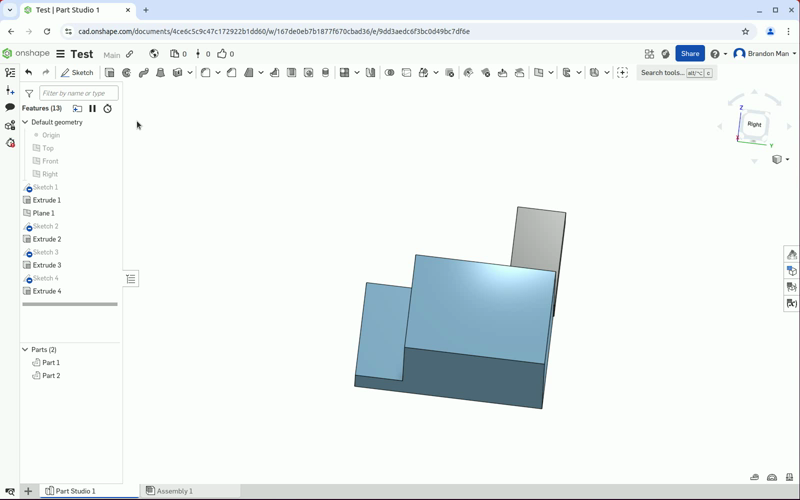
key(right, 3)
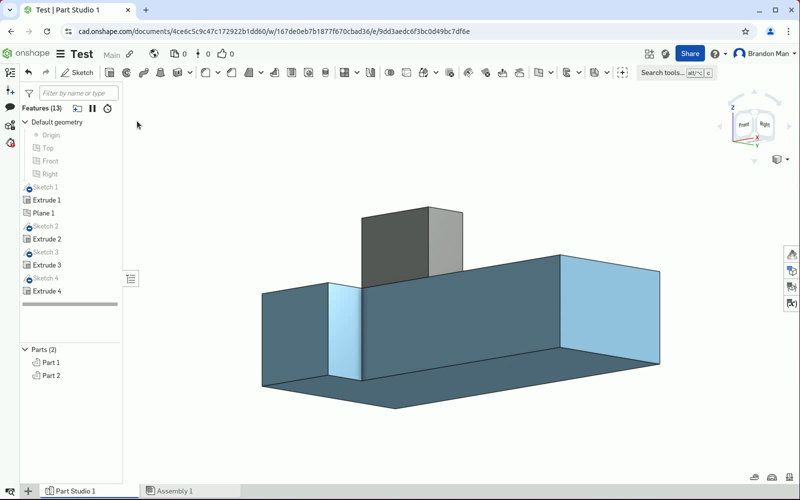
key(down, 3)
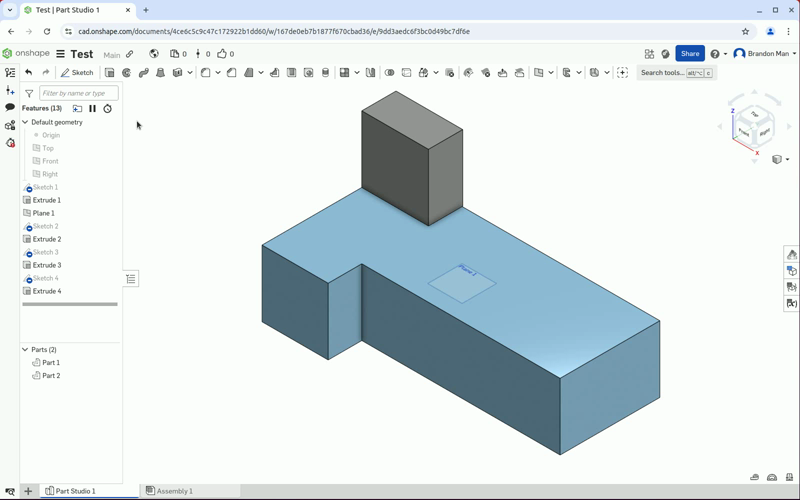
mouse_move(73, 189)
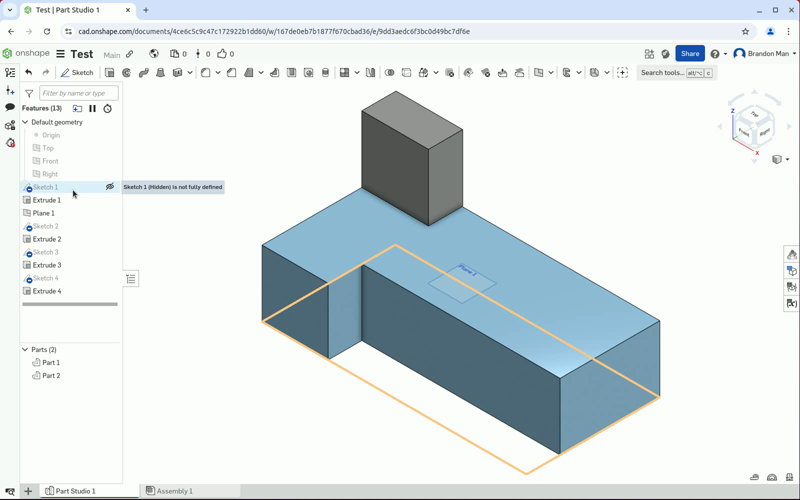
click(73, 189)